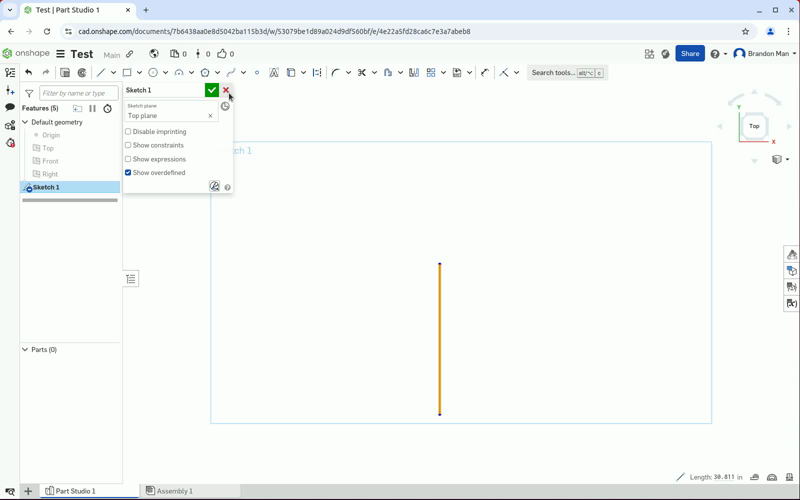
key(shift+h)
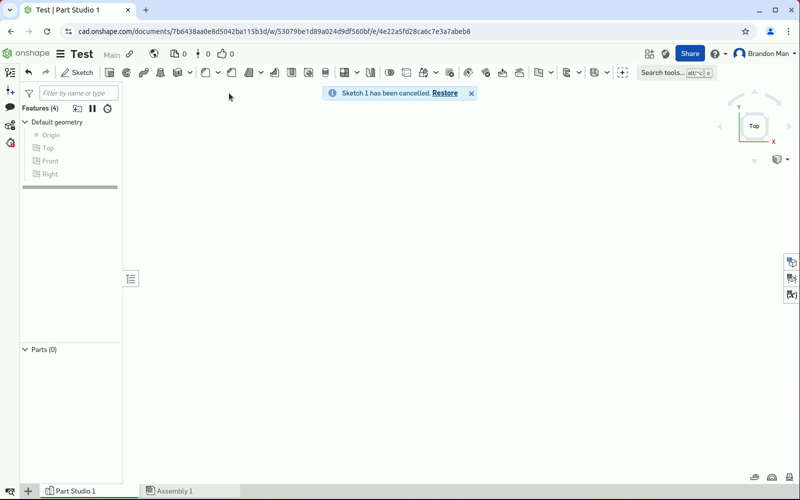
mouse_move(73, 352)
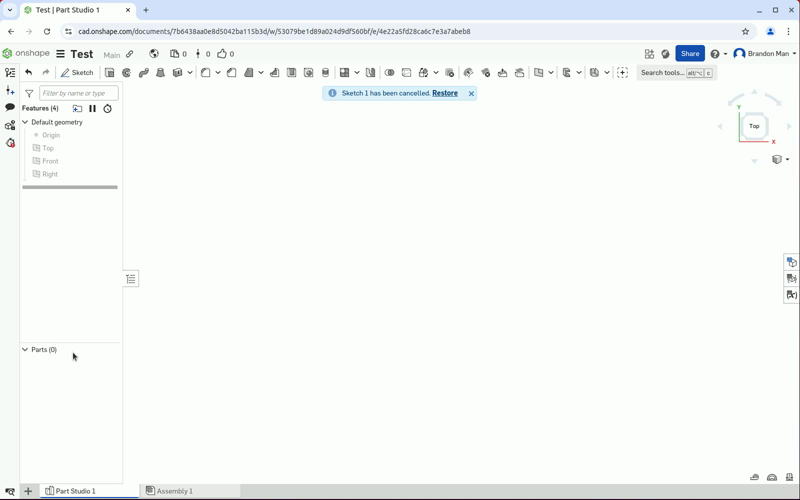
key(y)
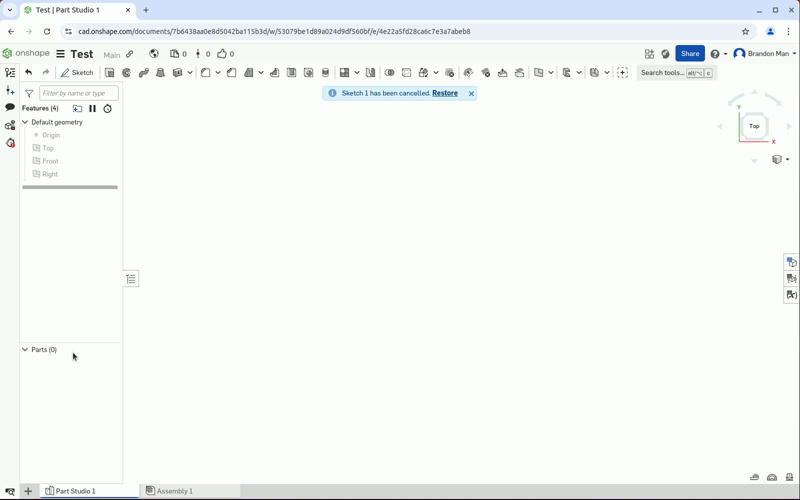
key(shift+p)
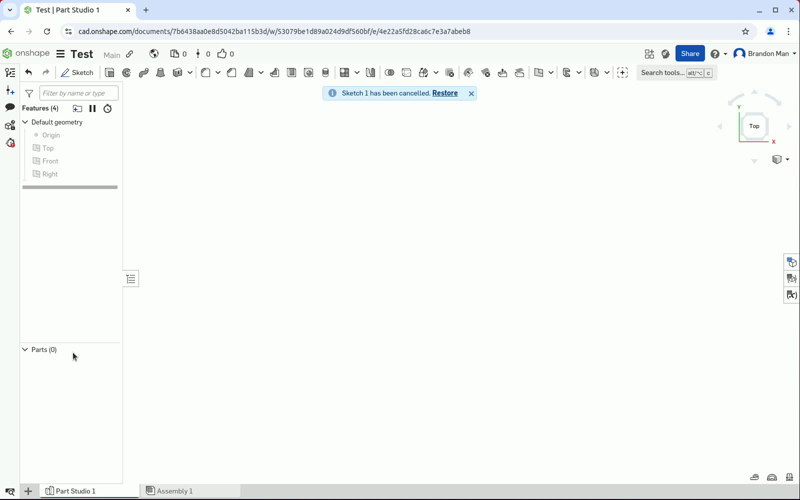
key(space)
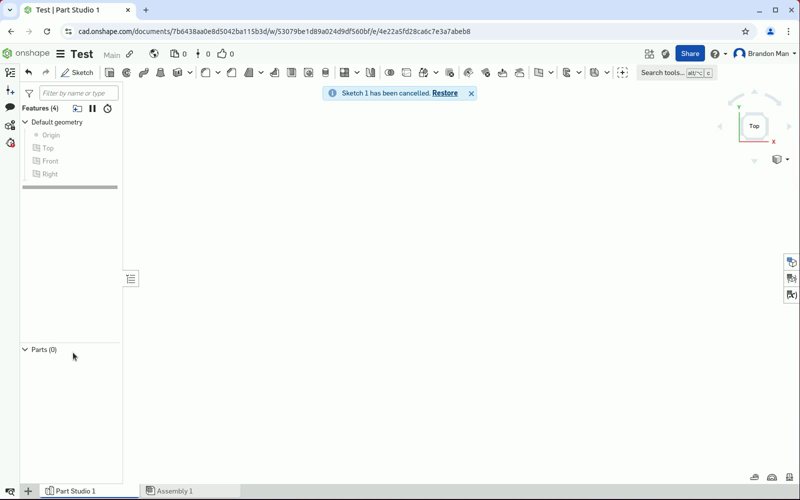
key_down(shift)
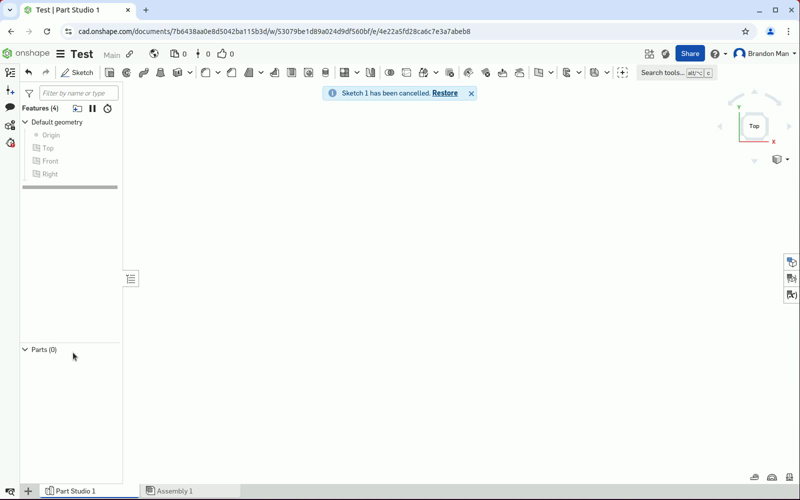
key(up)
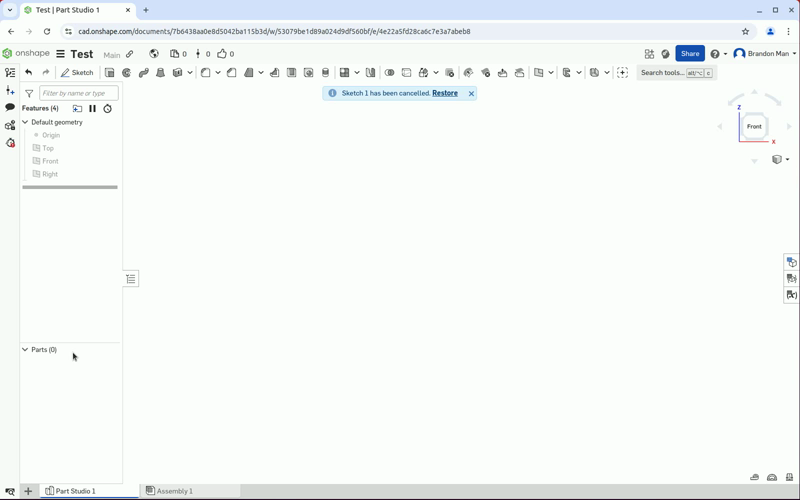
key_up(shift)
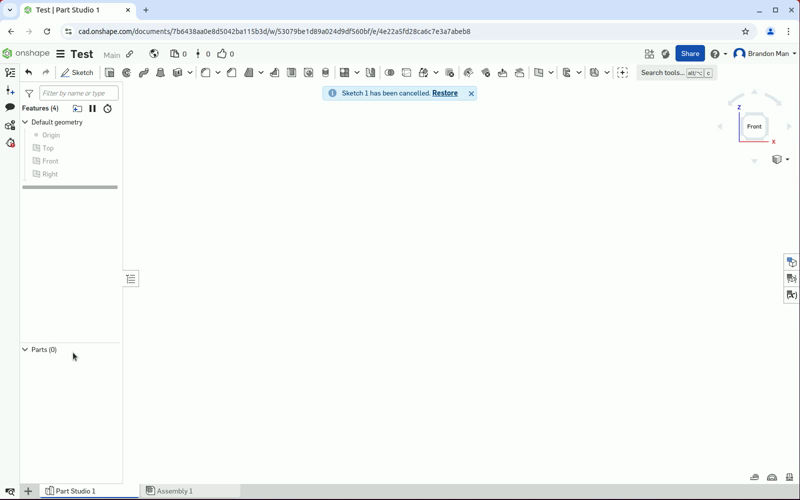
mouse_move(73, 352)
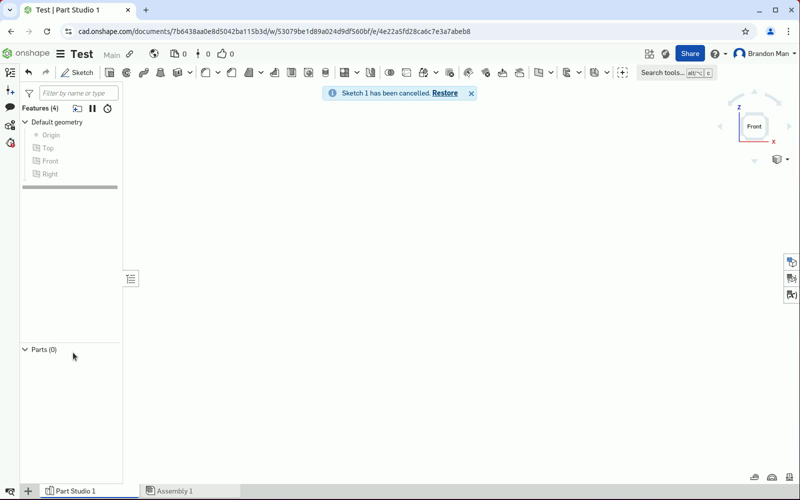
key(shift+y)
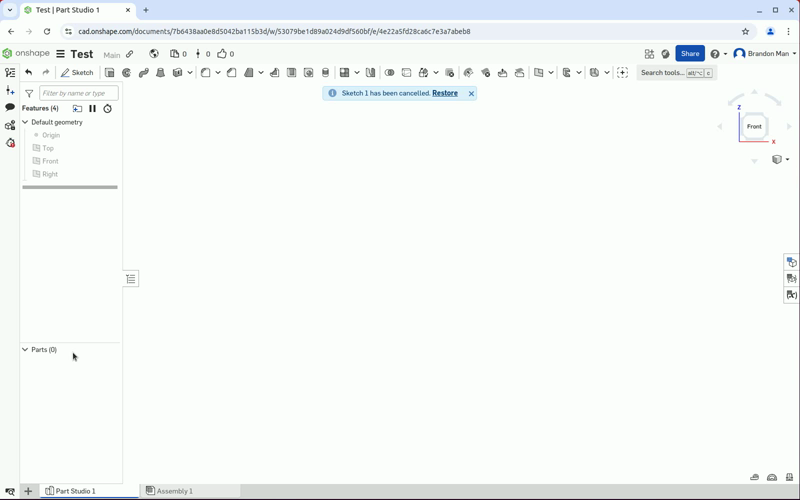
key(shift+s)
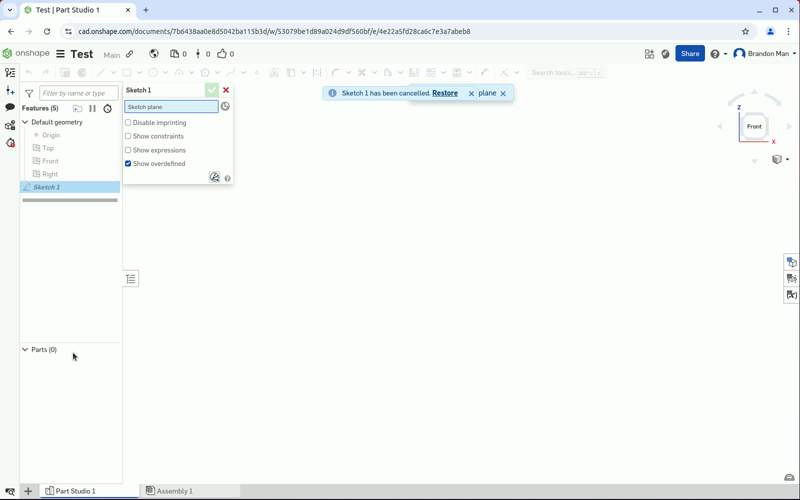
mouse_move(73, 163)
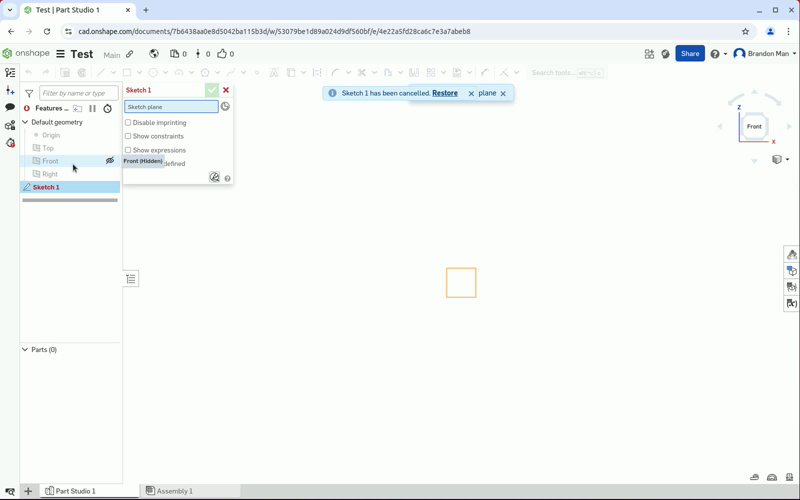
click(73, 163)
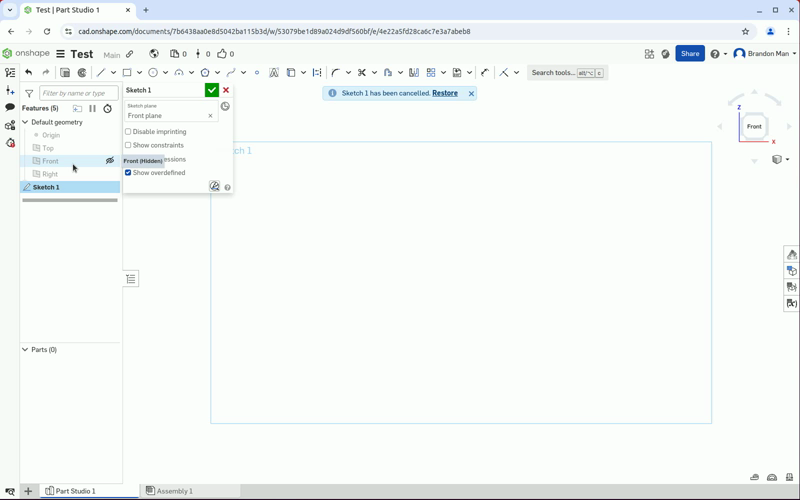
mouse_move(73, 352)
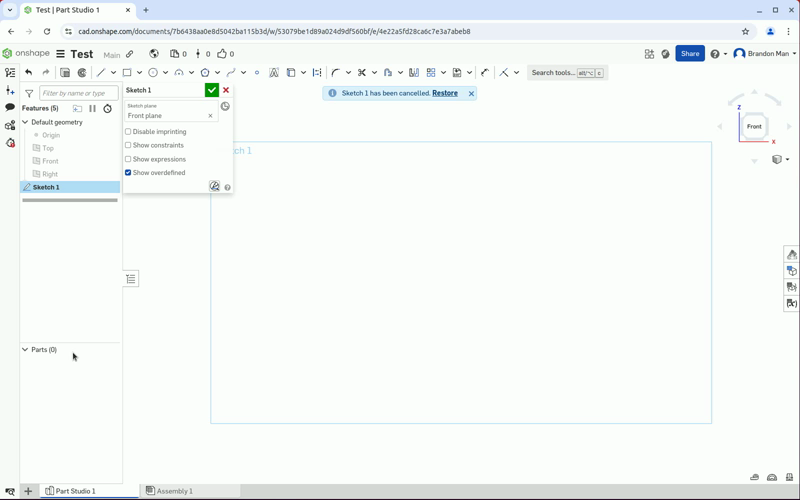
key(y)
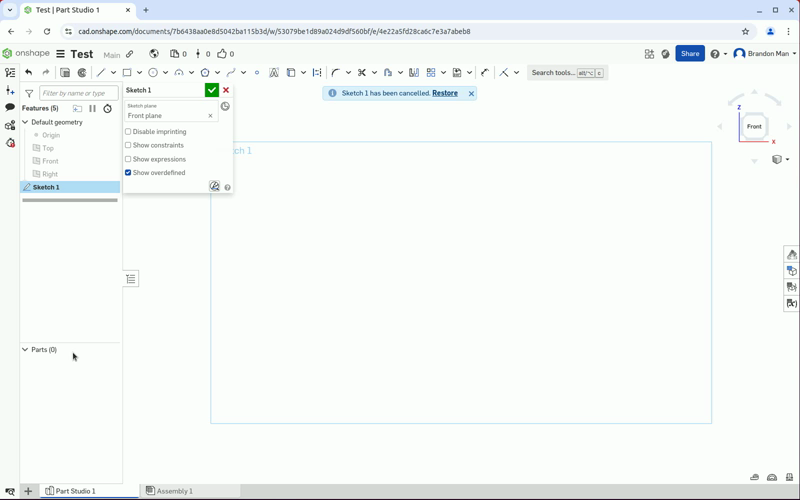
key(l)
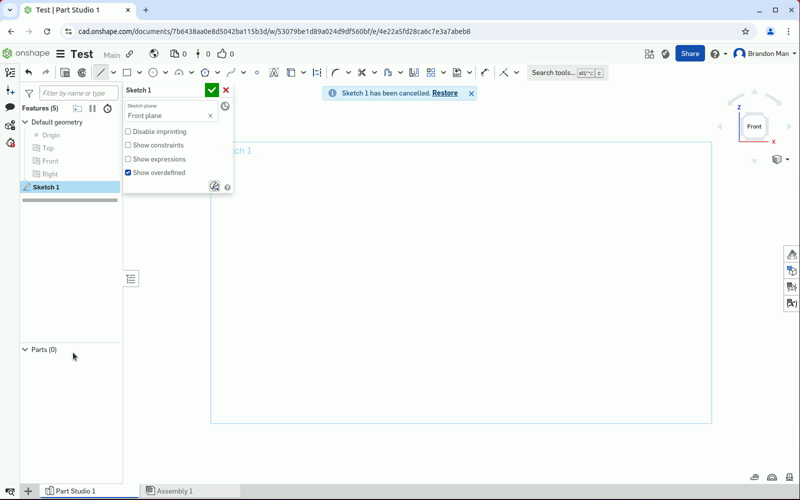
key_down(shift)
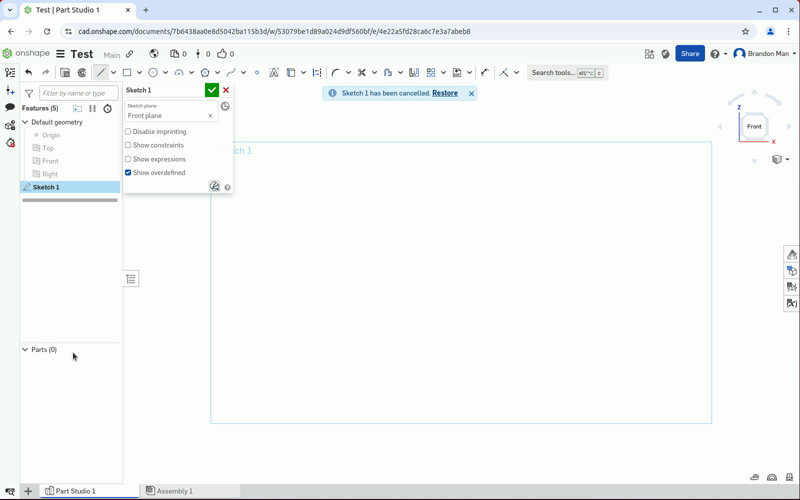
mouse_move(438, 282)
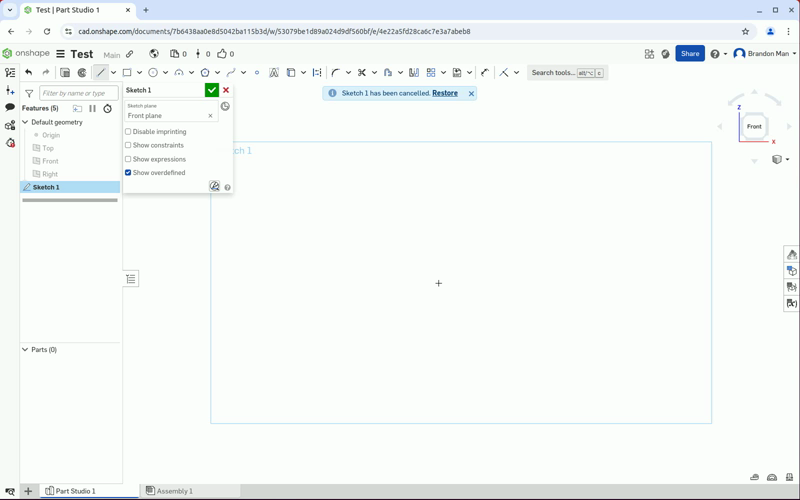
click(438, 282)
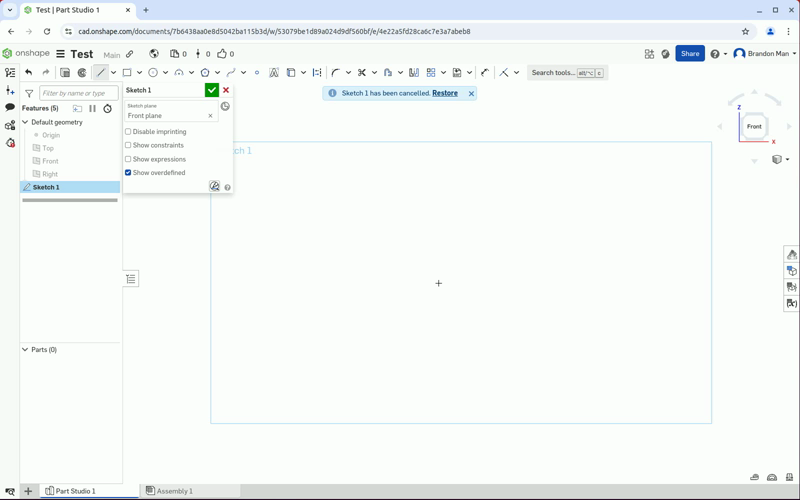
key_up(shift)
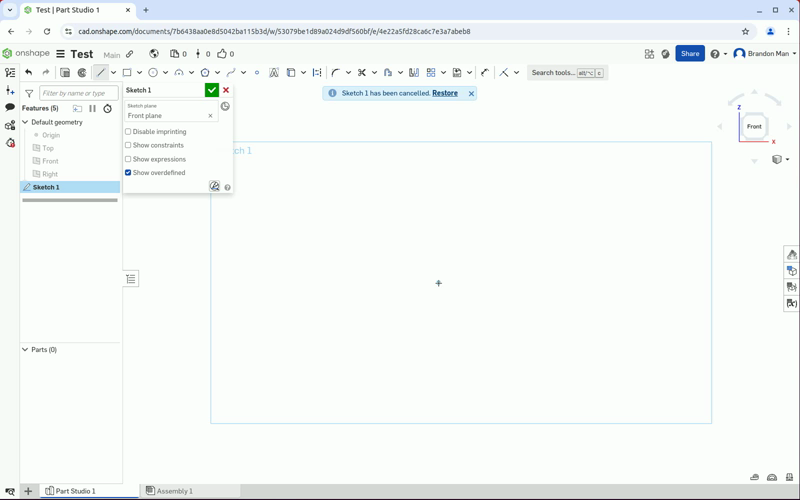
key_down(shift)
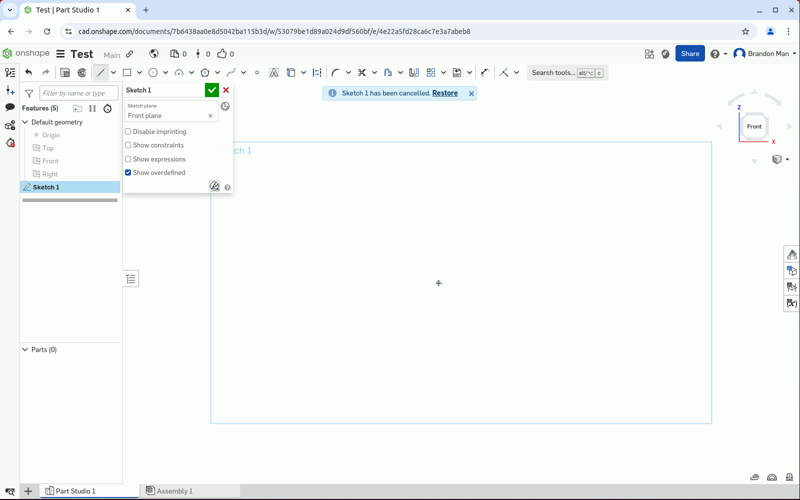
mouse_move(468, 282)
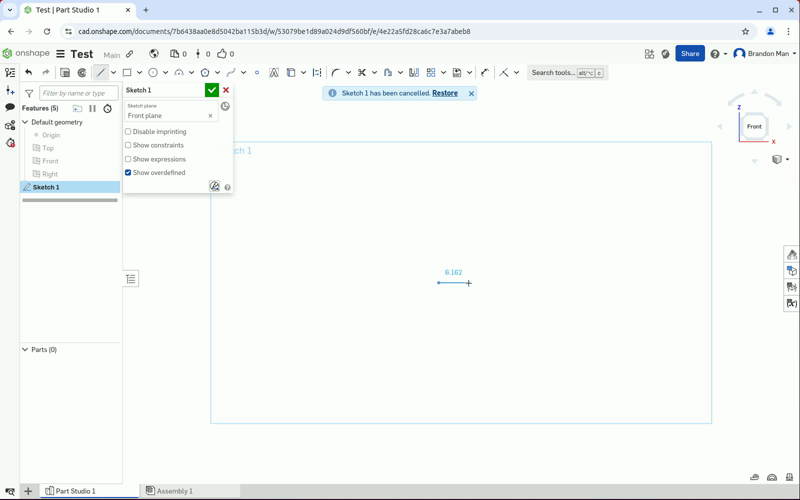
mouse_move(482, 282)
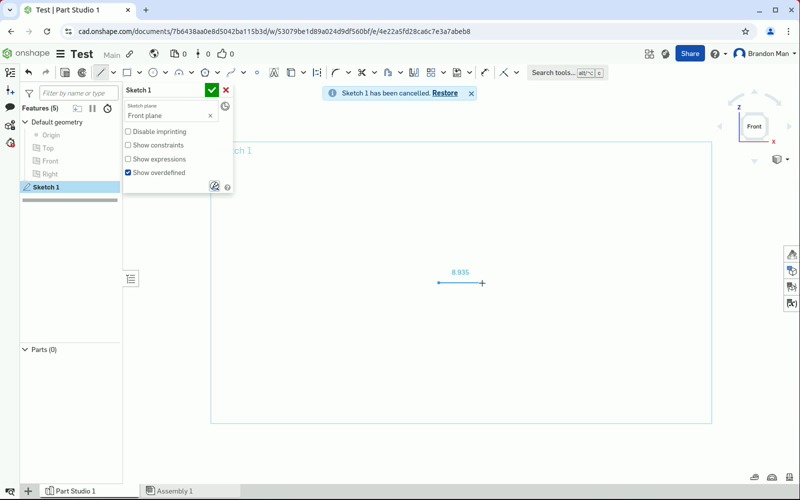
click(482, 282)
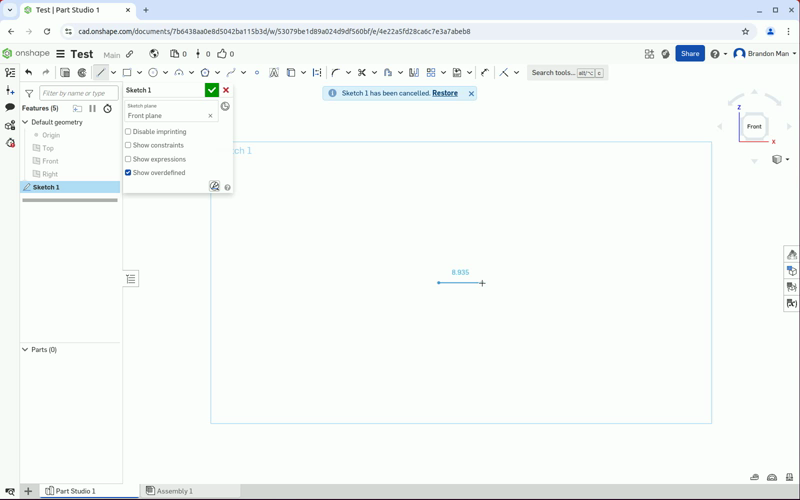
key_up(shift)
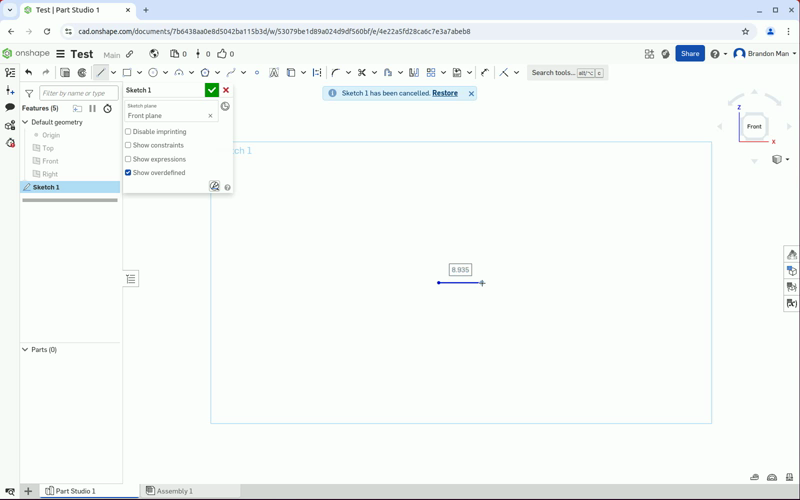
key_down(shift)
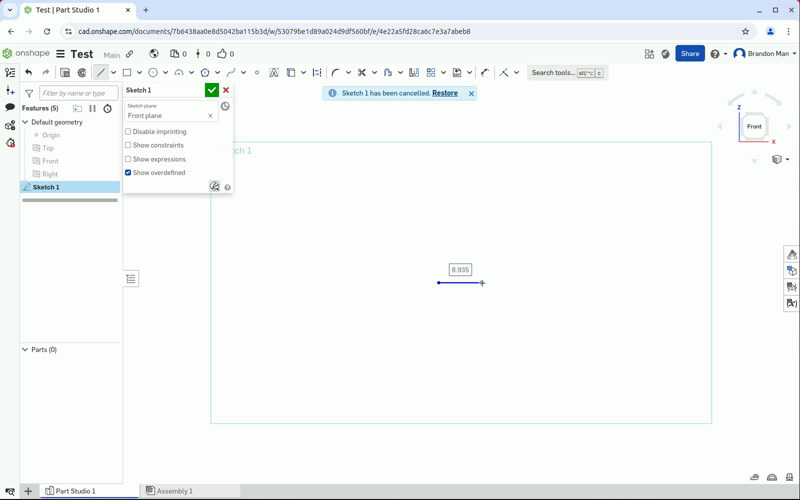
mouse_move(482, 170)
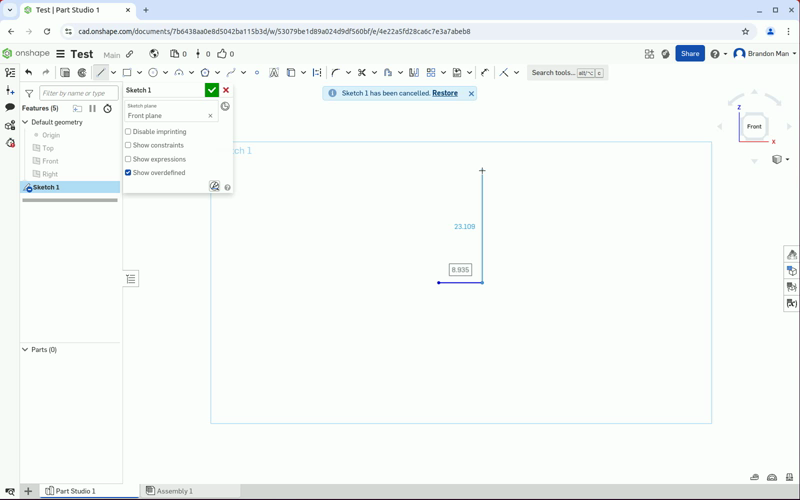
click(482, 170)
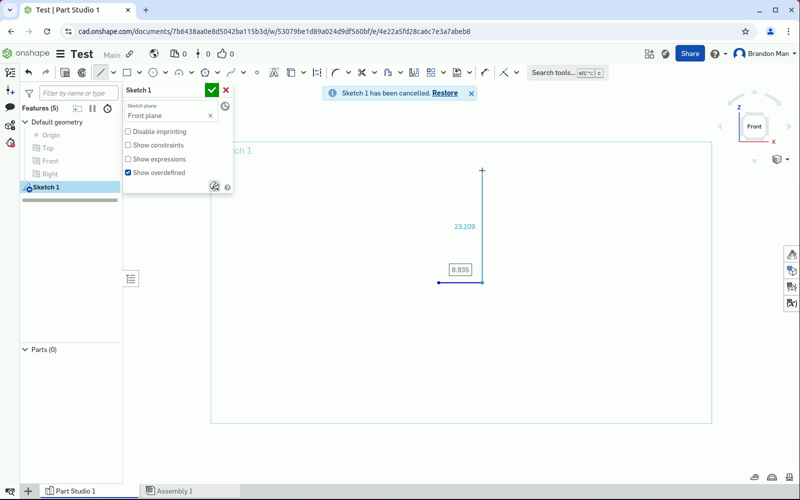
key_up(shift)
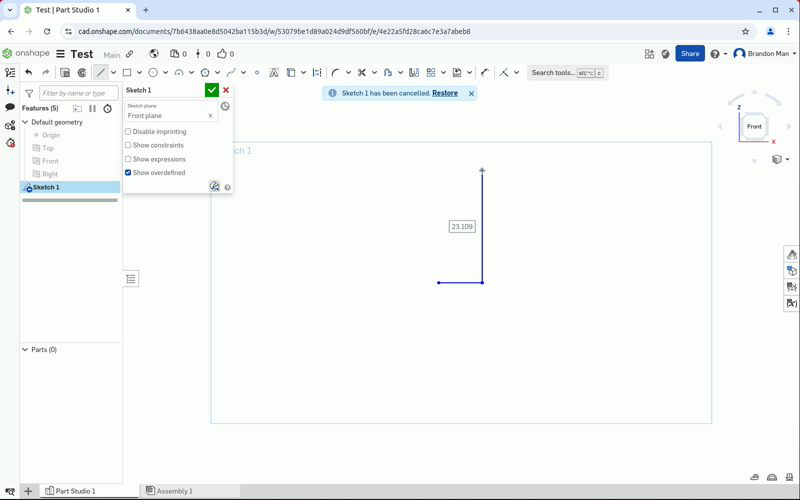
key_down(shift)
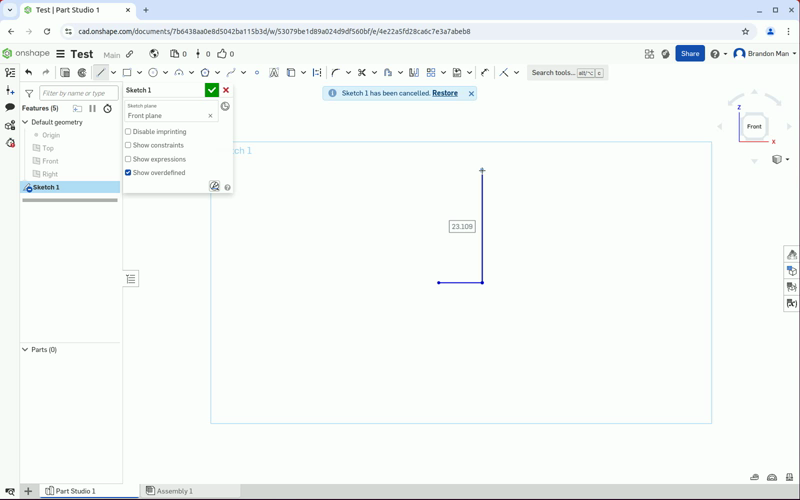
mouse_move(512, 170)
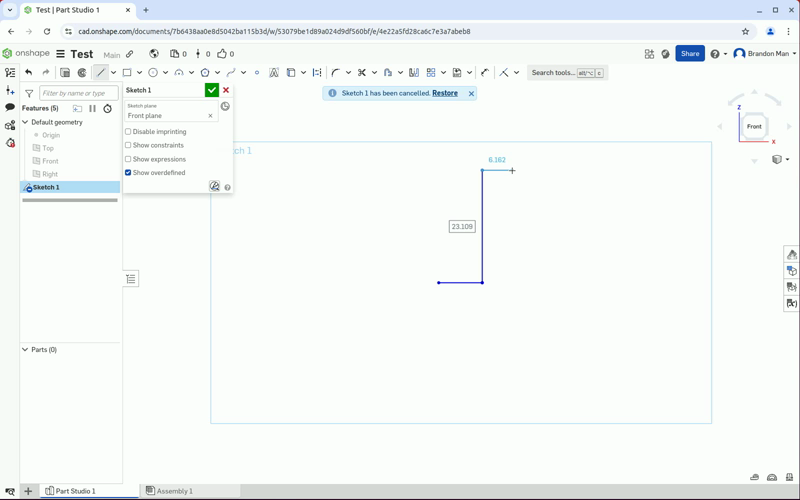
mouse_move(438, 170)
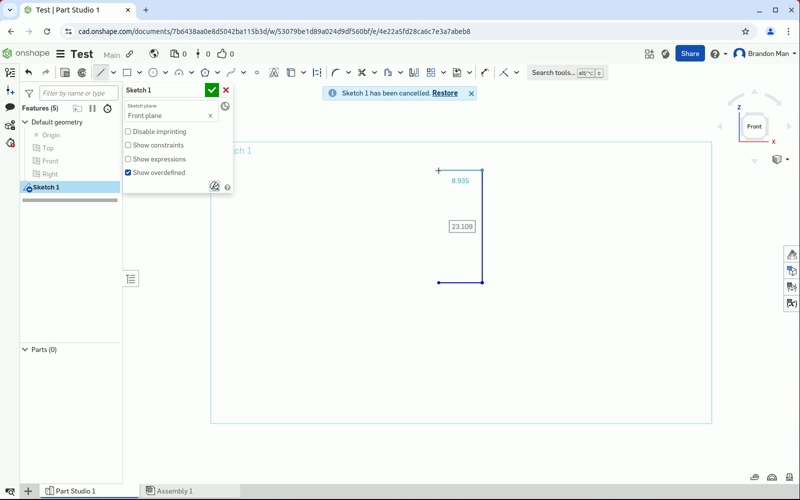
click(438, 170)
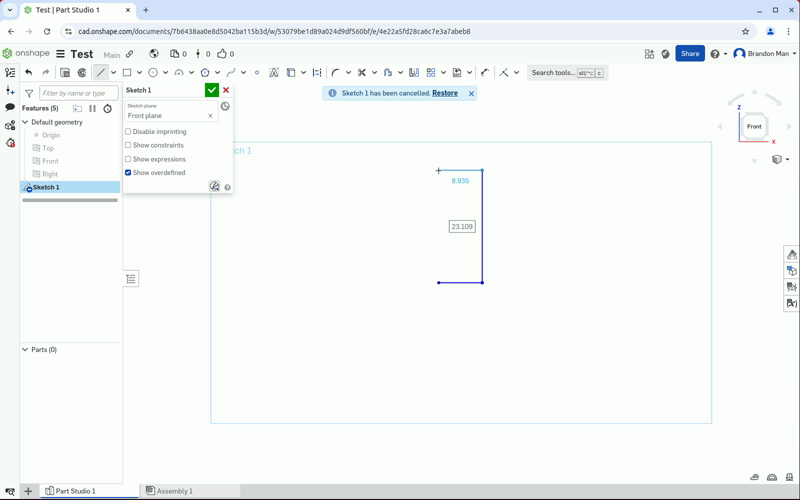
key_up(shift)
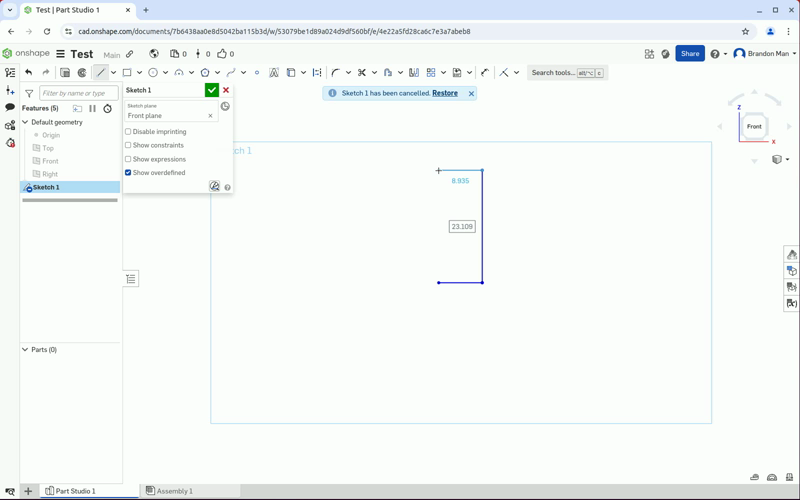
key_down(shift)
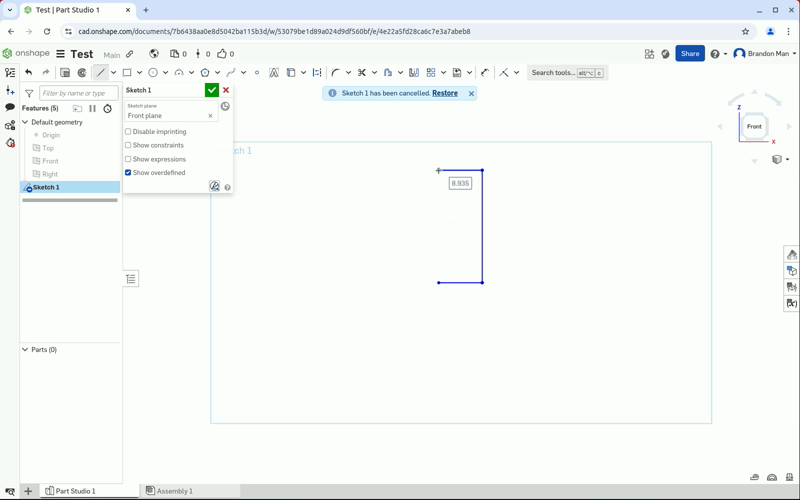
mouse_move(438, 282)
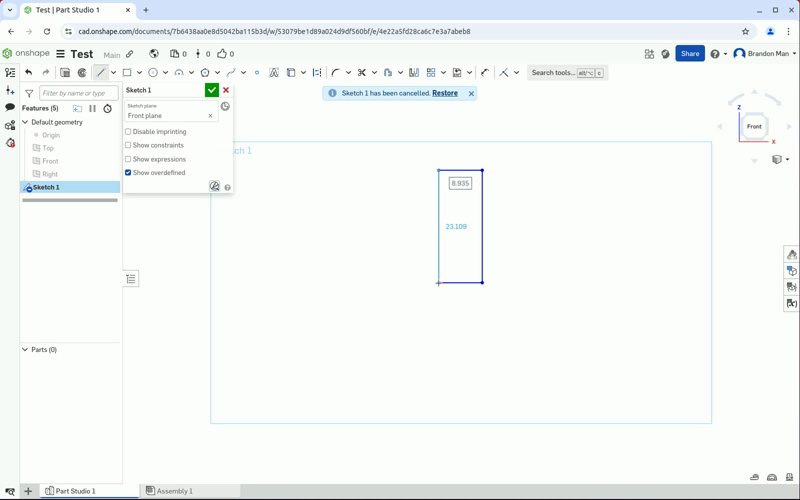
key_up(shift)
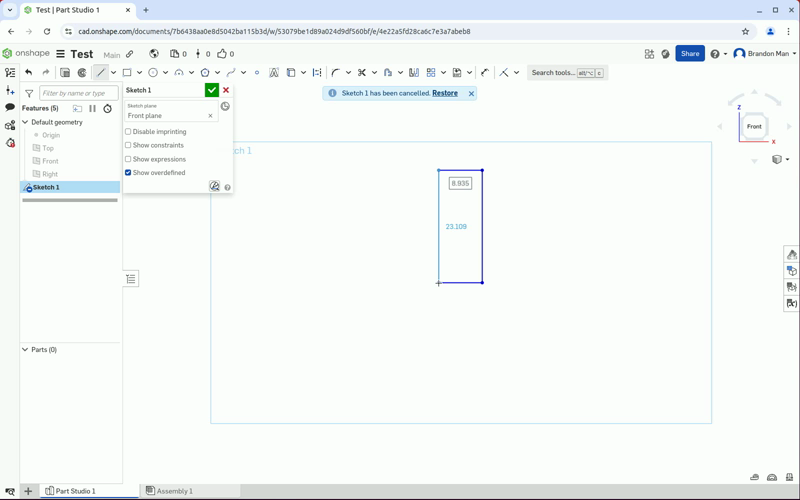
click(438, 282)
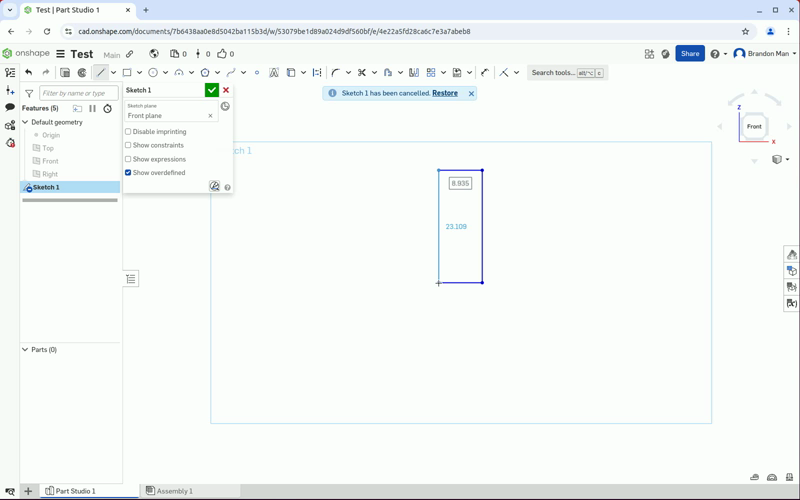
key(esc)
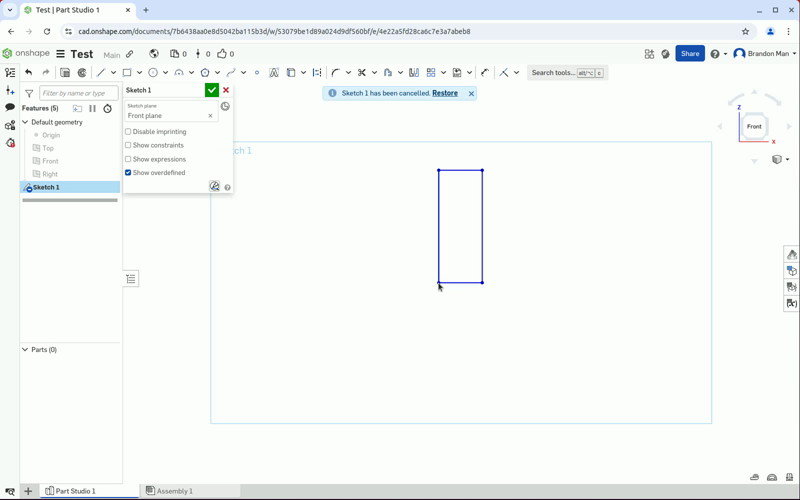
key(l)
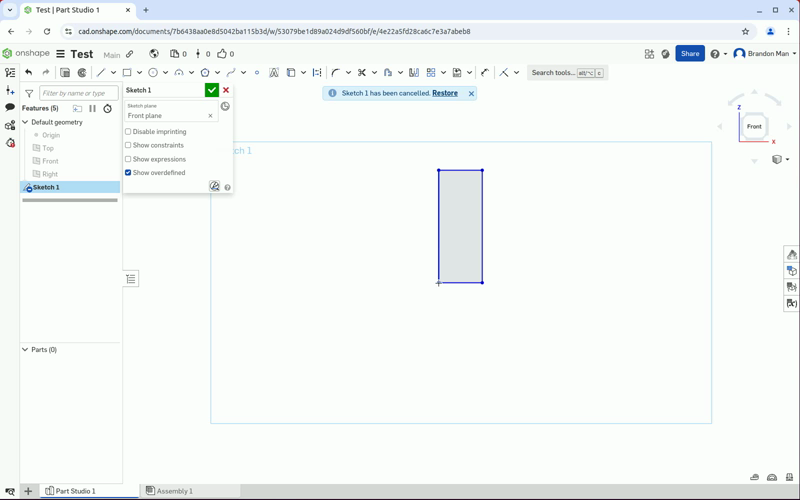
key_down(shift)
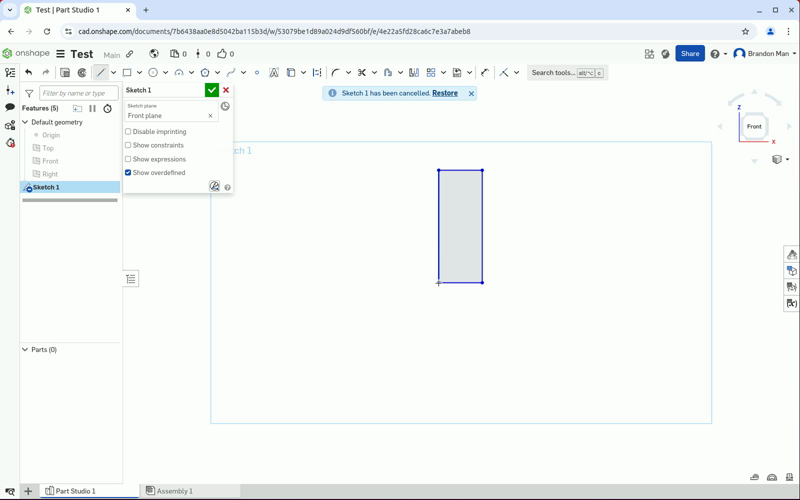
mouse_move(447, 275)
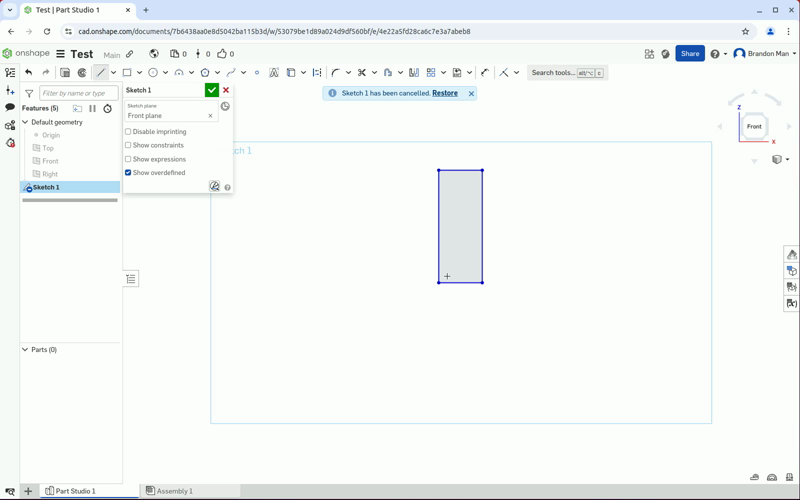
click(447, 275)
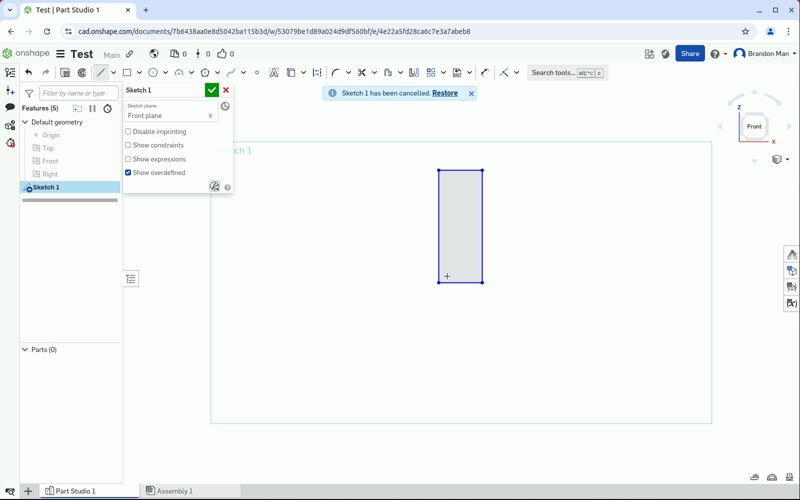
key_up(shift)
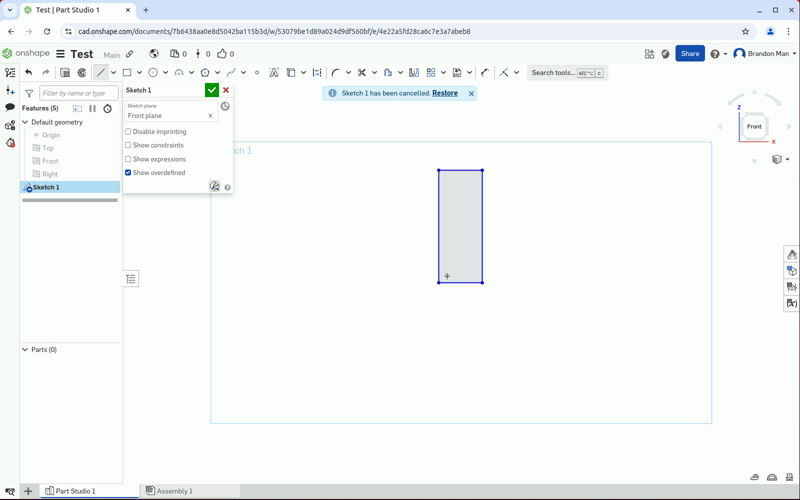
key_down(shift)
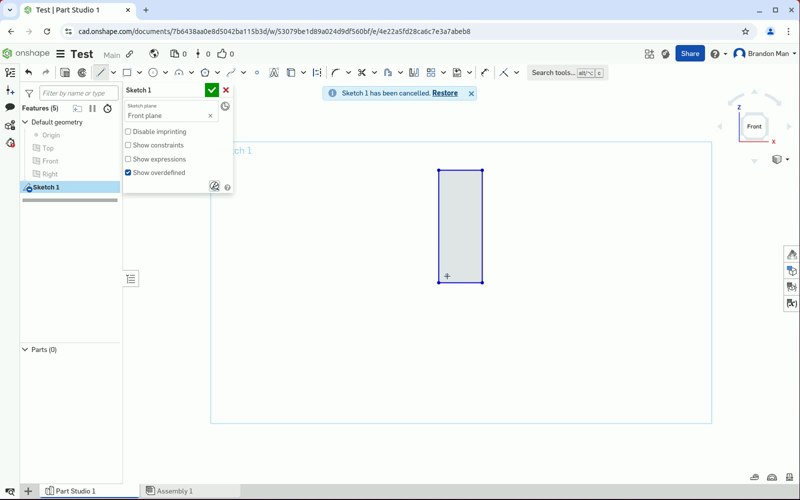
mouse_move(477, 275)
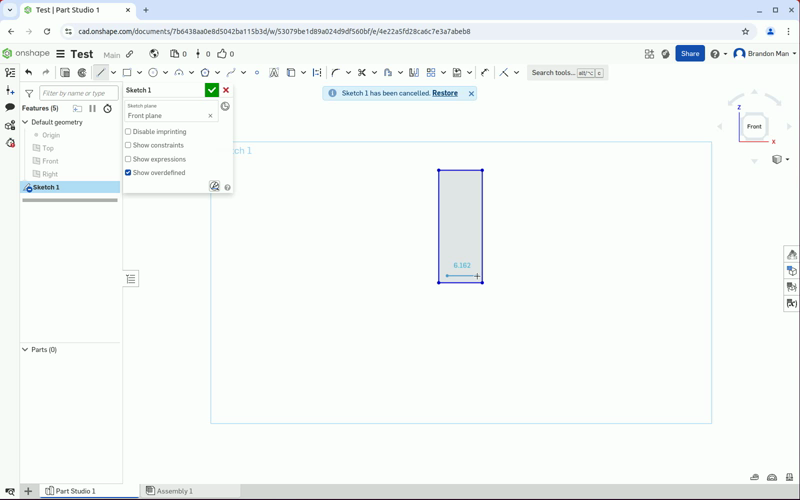
mouse_move(474, 275)
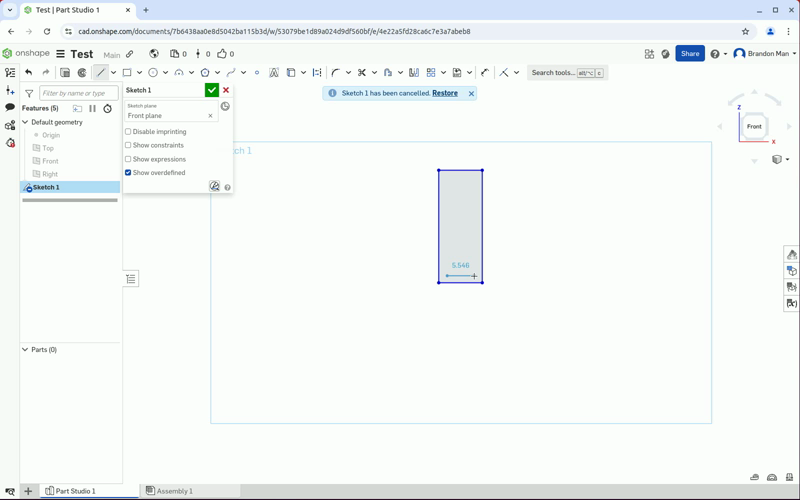
click(474, 275)
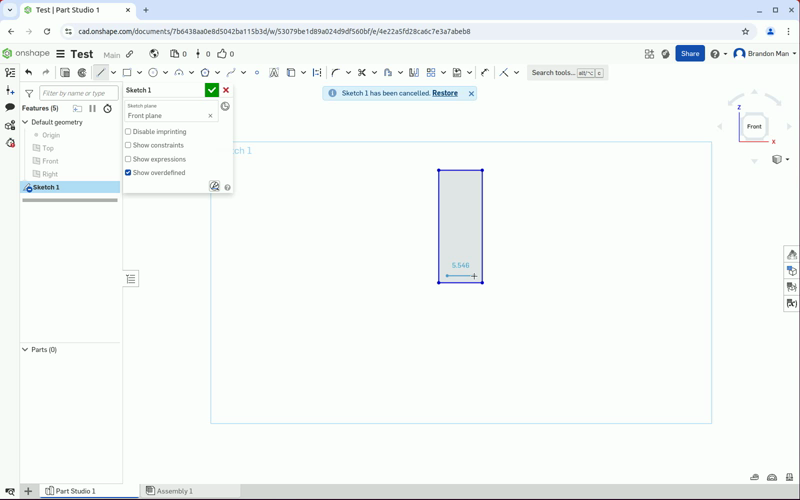
key_up(shift)
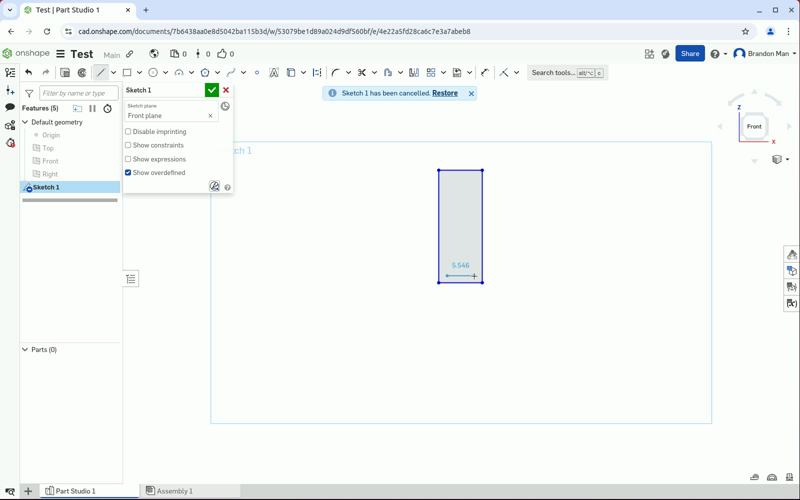
key_down(shift)
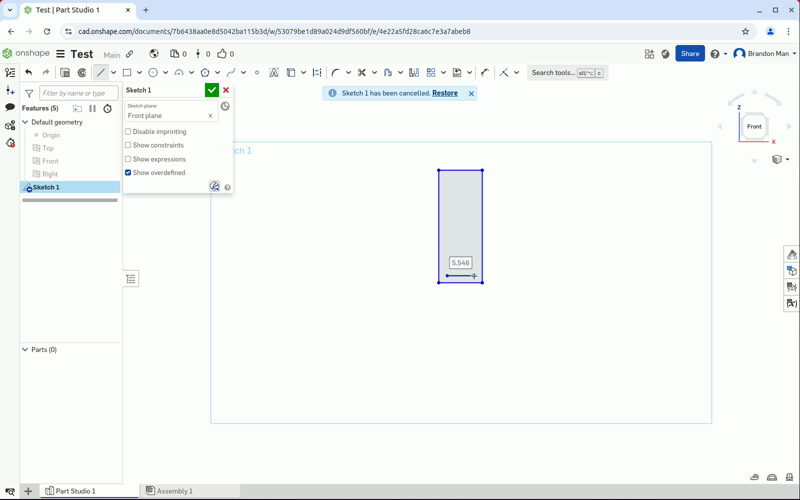
mouse_move(474, 175)
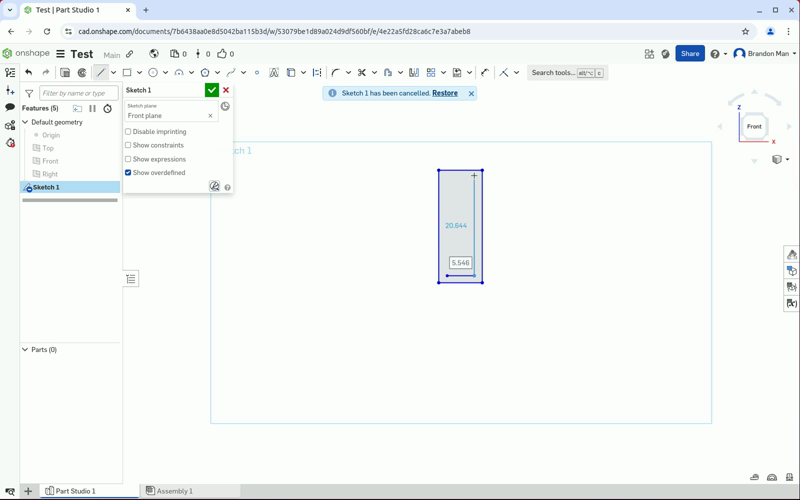
click(474, 175)
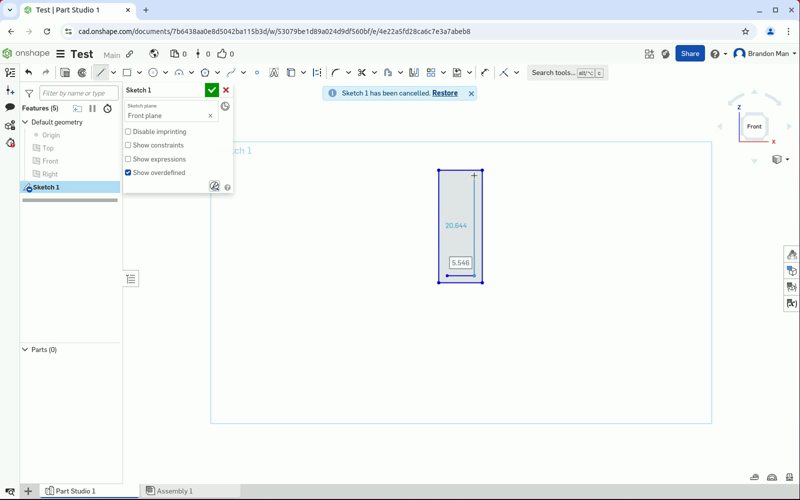
key_up(shift)
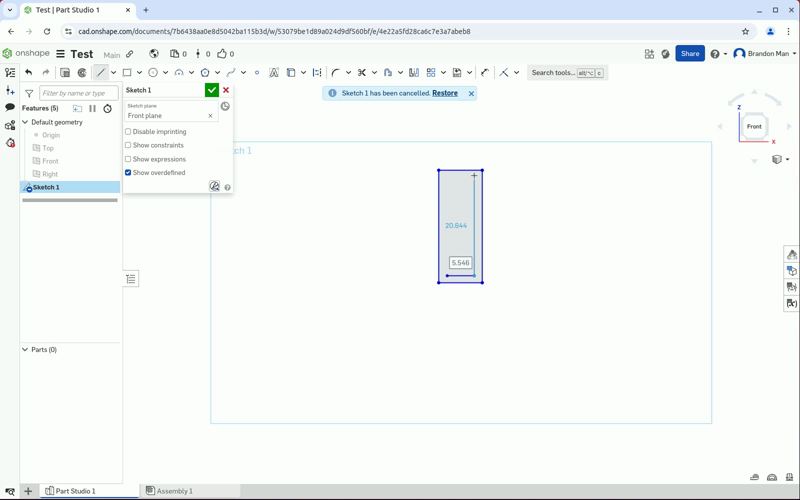
key_down(shift)
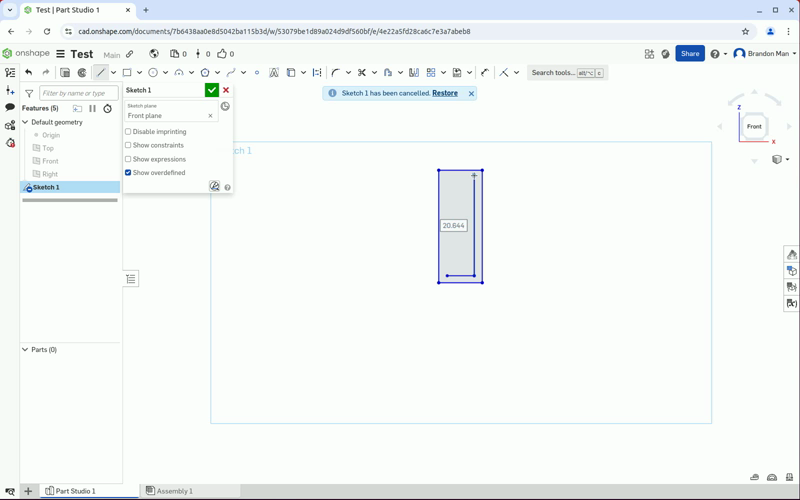
mouse_move(504, 175)
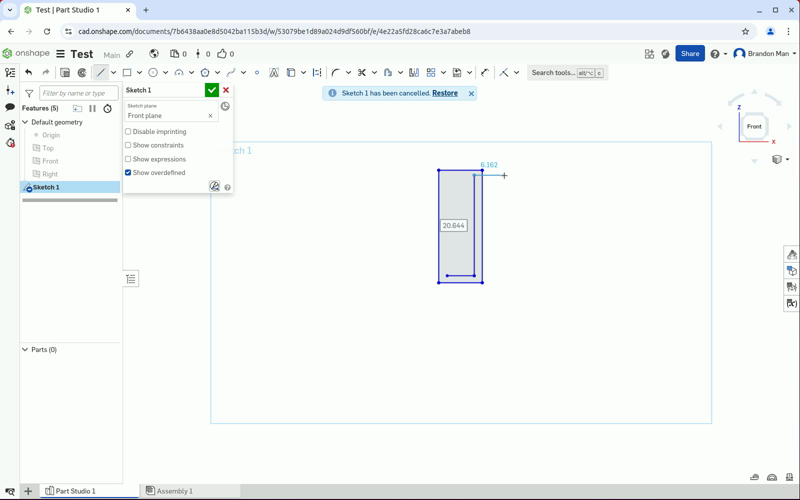
mouse_move(447, 175)
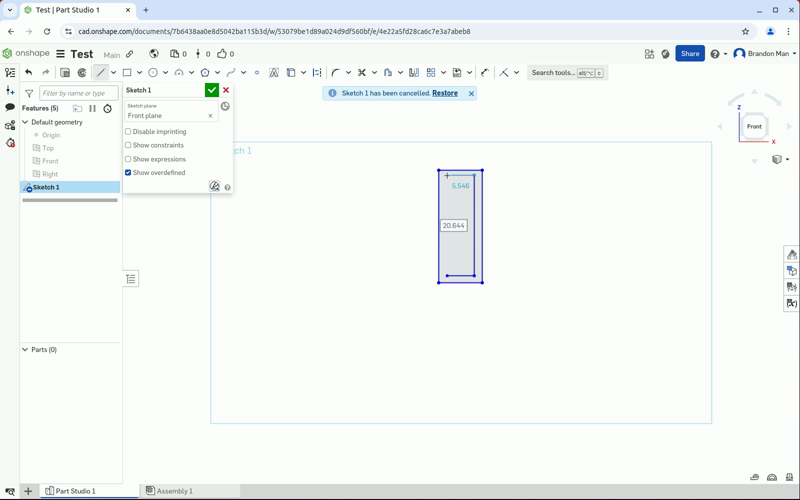
click(447, 175)
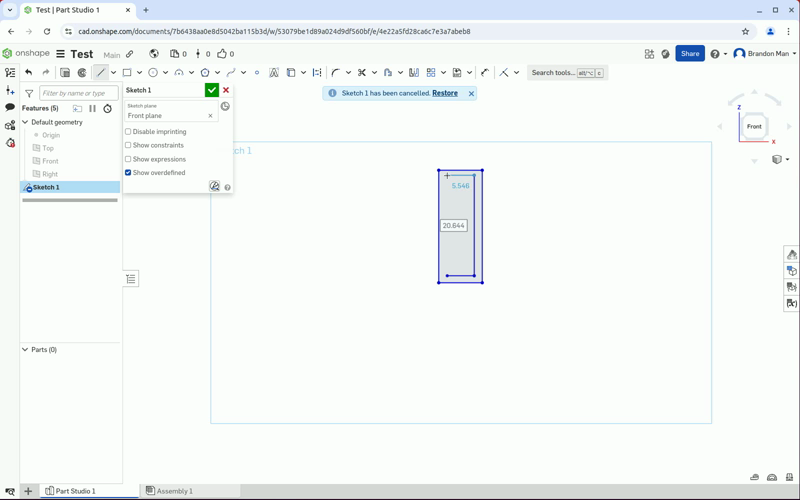
key_up(shift)
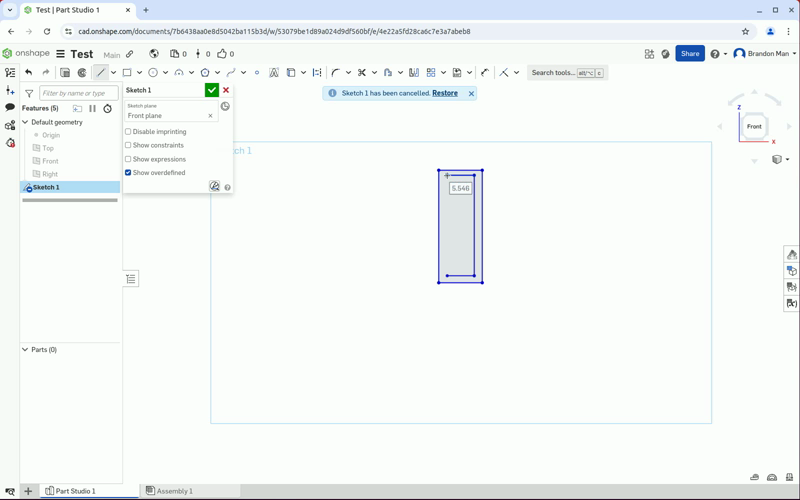
key_down(shift)
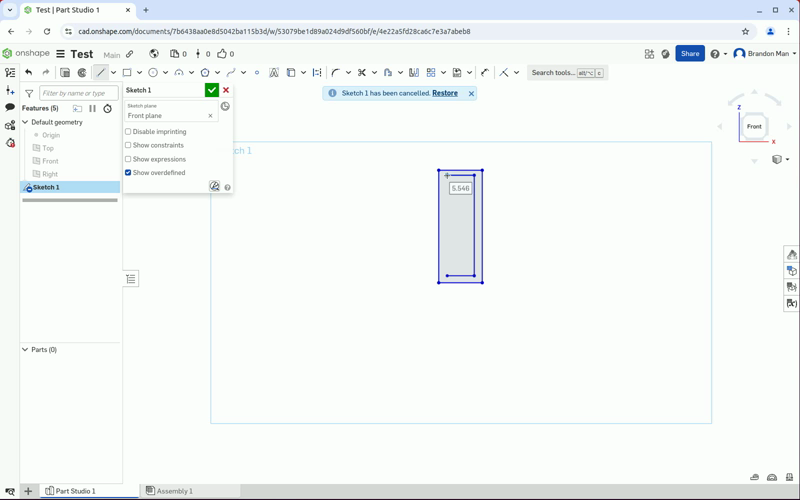
mouse_move(447, 275)
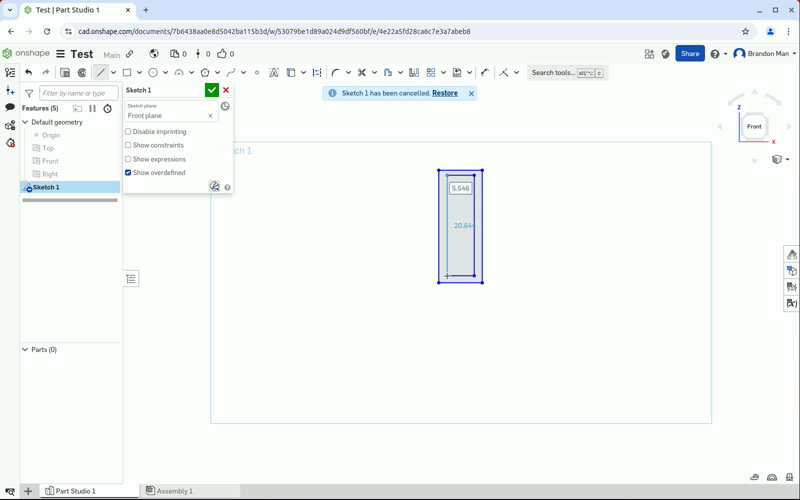
key_up(shift)
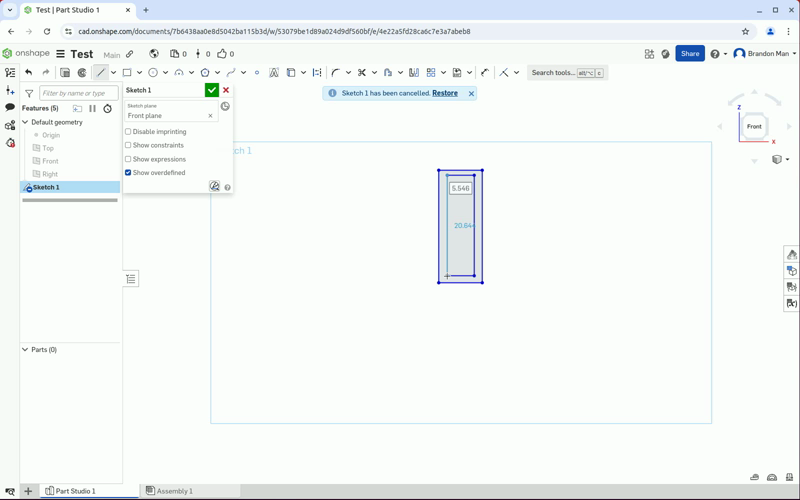
click(447, 275)
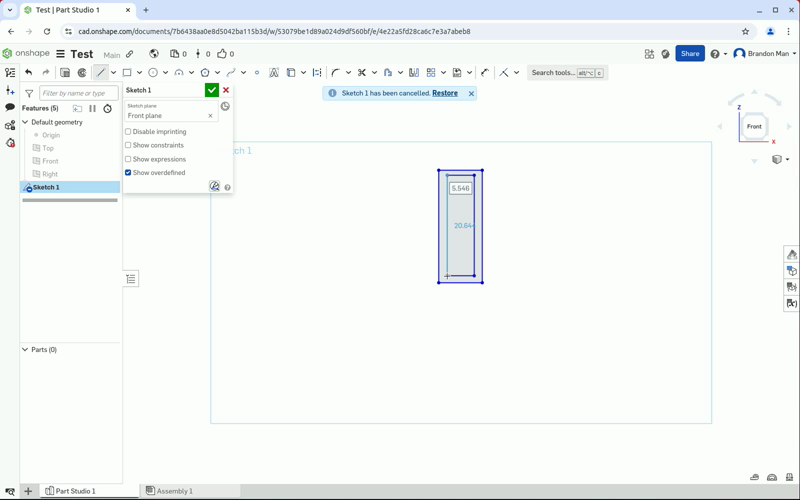
key(esc)
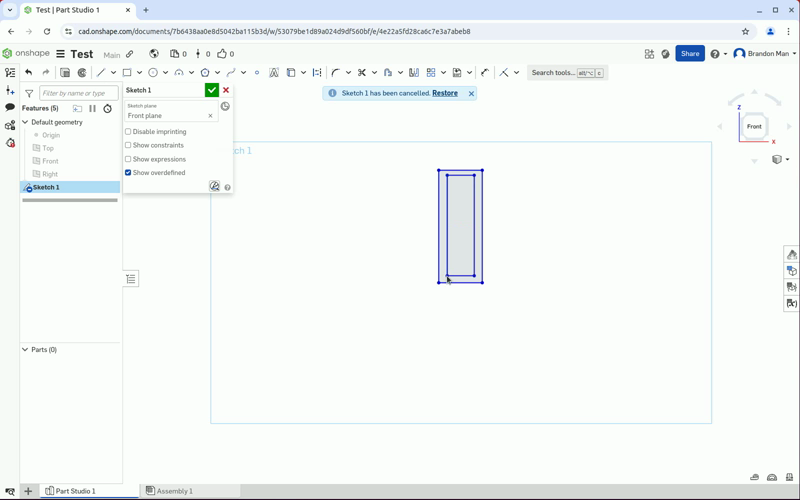
mouse_move(444, 206)
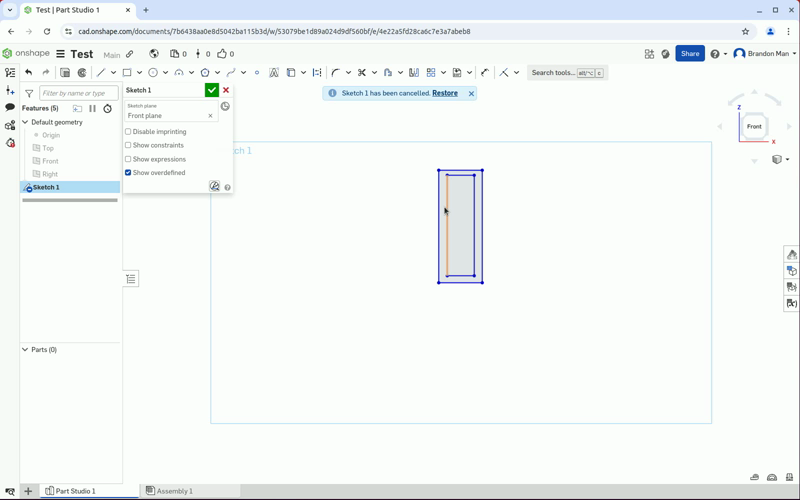
click(444, 206)
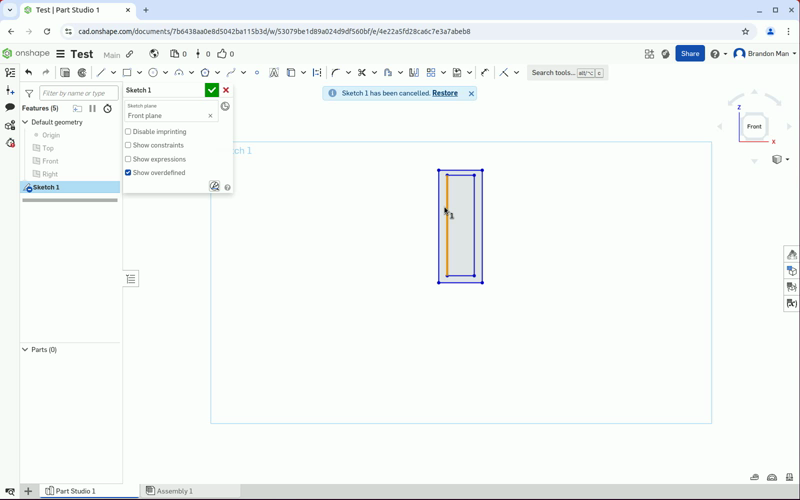
mouse_move(73, 352)
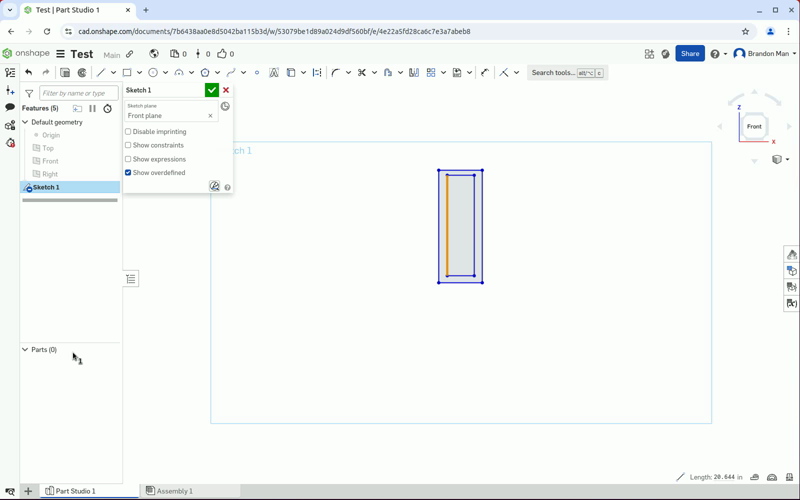
key(shift+y)
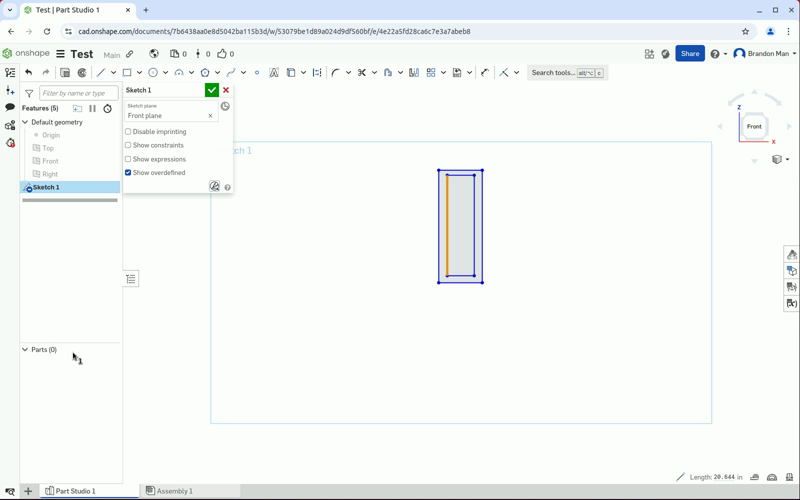
key(shift+e)
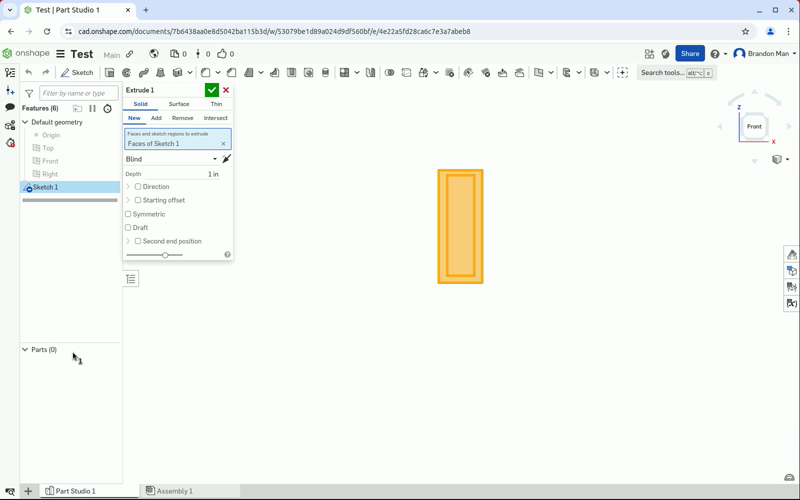
mouse_move(143, 106)
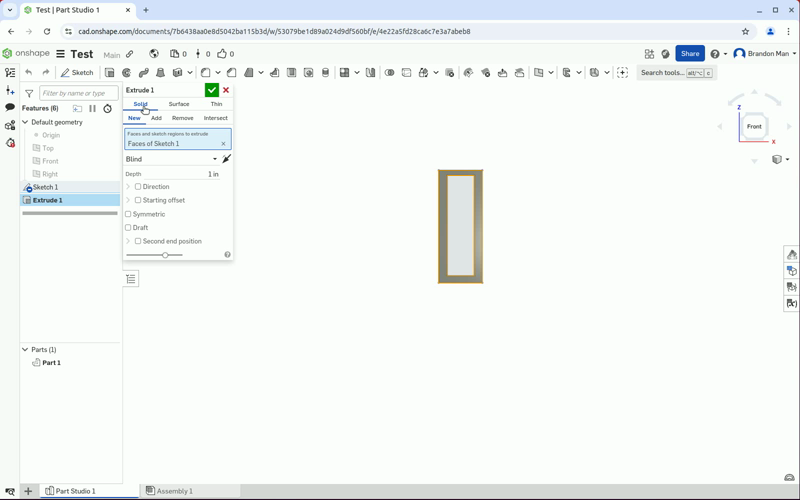
click(143, 106)
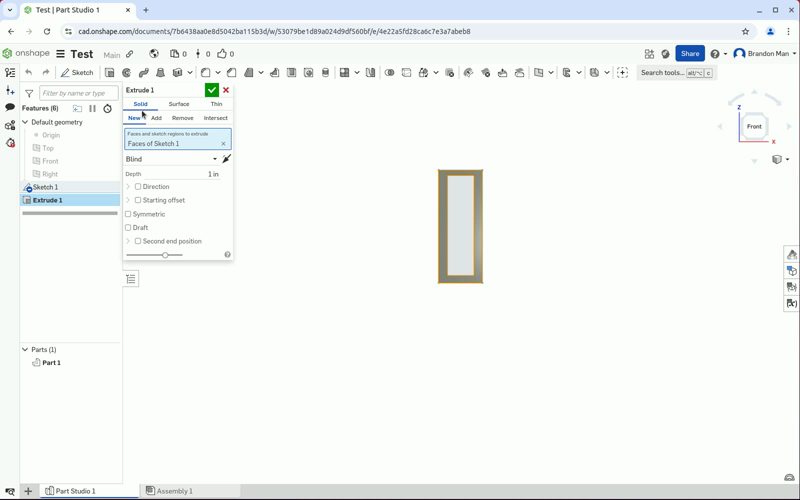
mouse_move(137, 120)
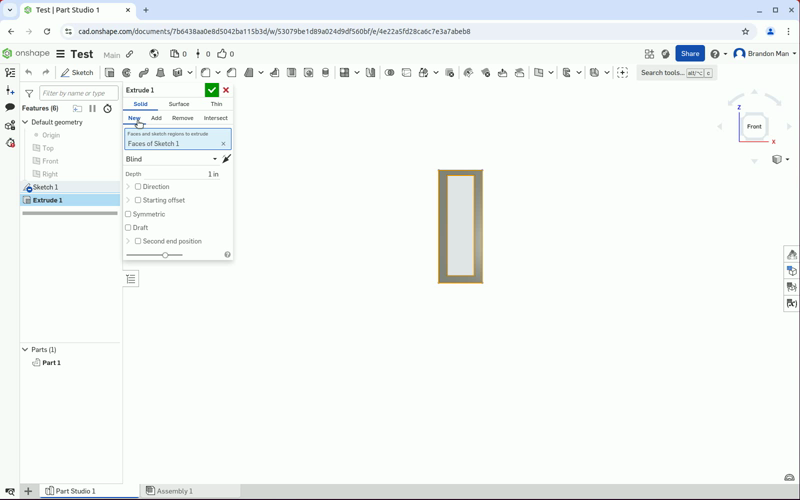
click(137, 120)
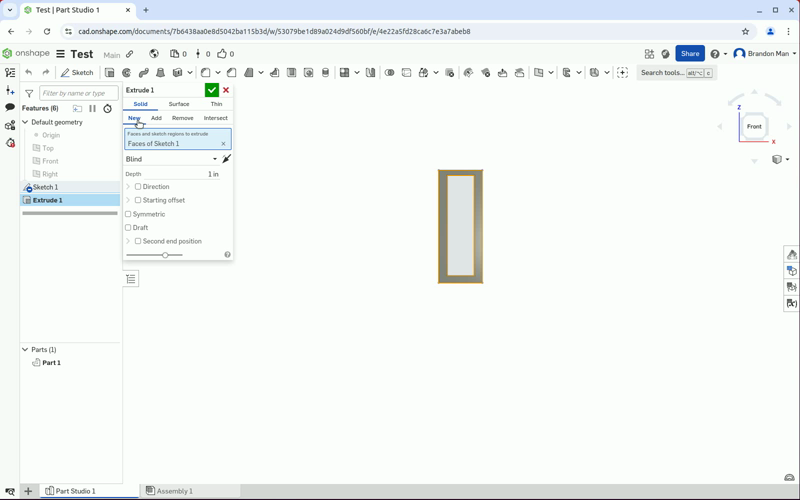
key(tab, 4)
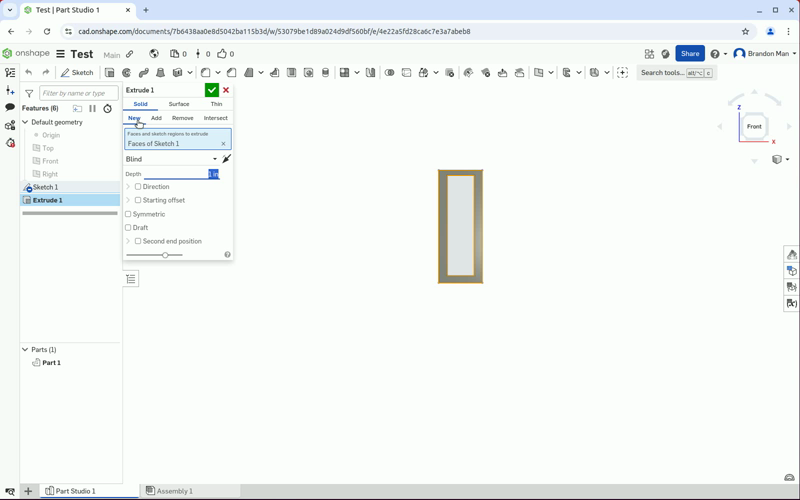
text(2.889)
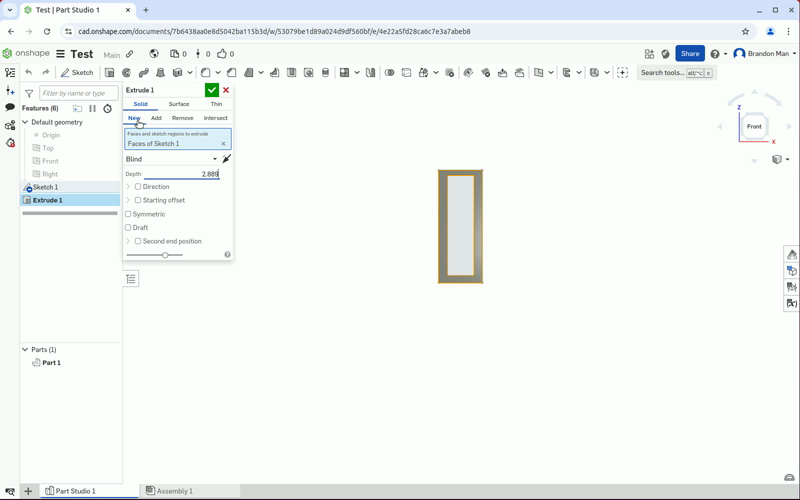
key(enter)
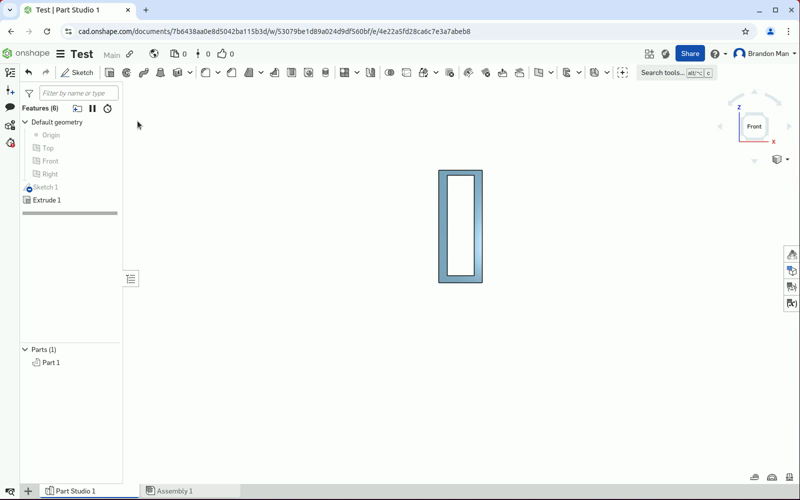
key(shift+h)
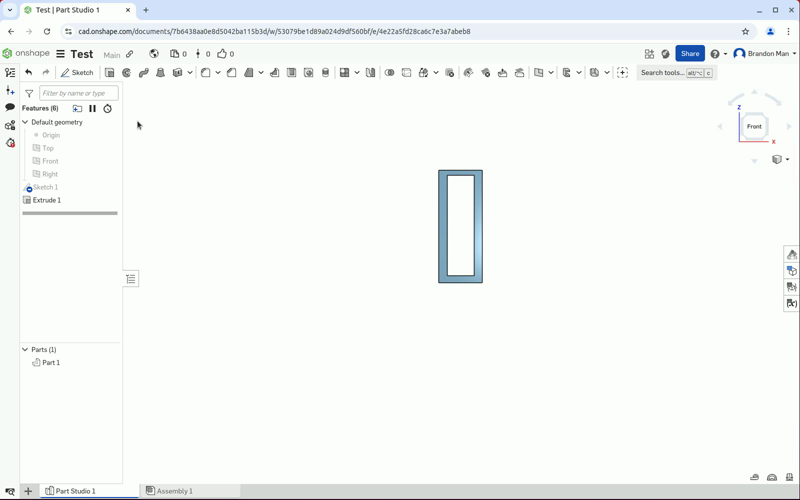
key(shift+h)
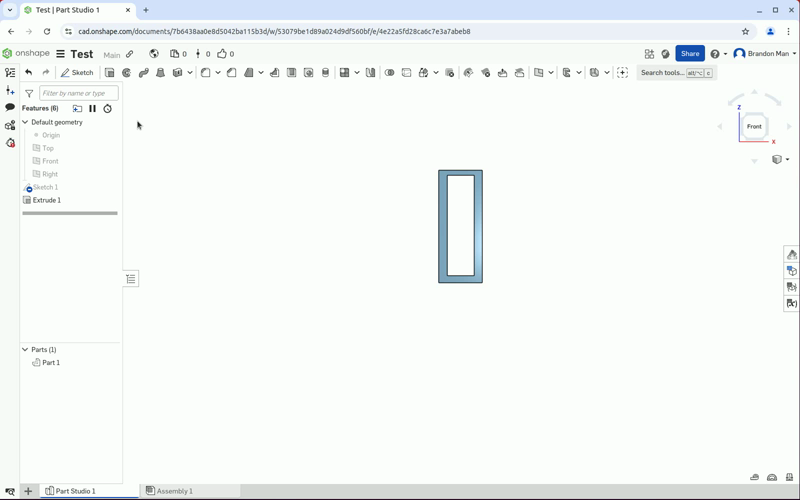
mouse_move(73, 189)
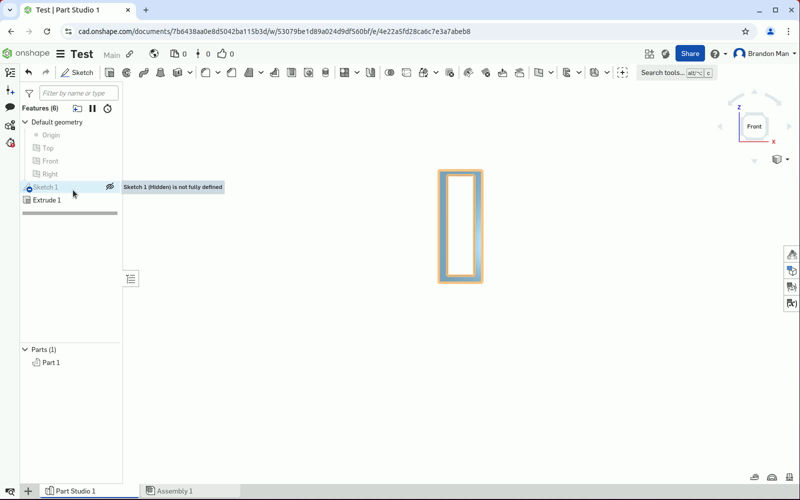
click(73, 189)
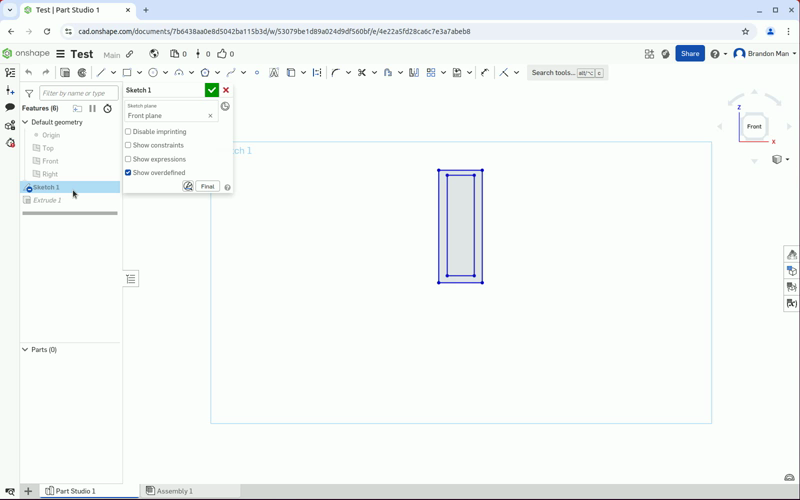
mouse_move(229, 92)
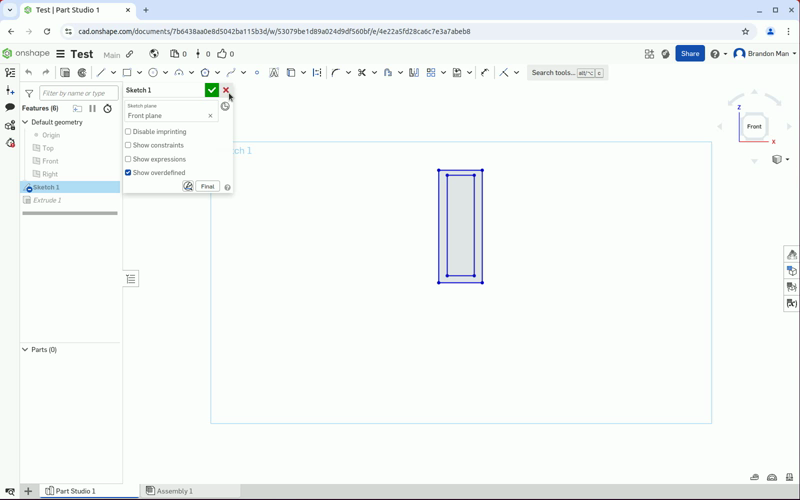
click(229, 92)
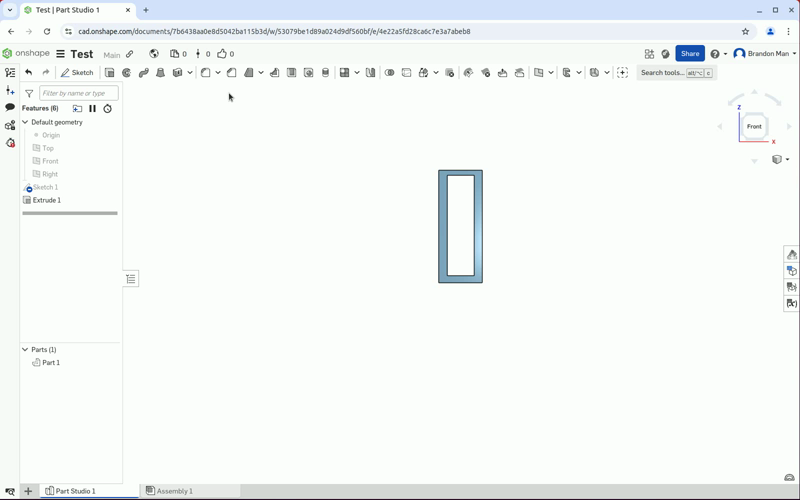
mouse_move(73, 352)
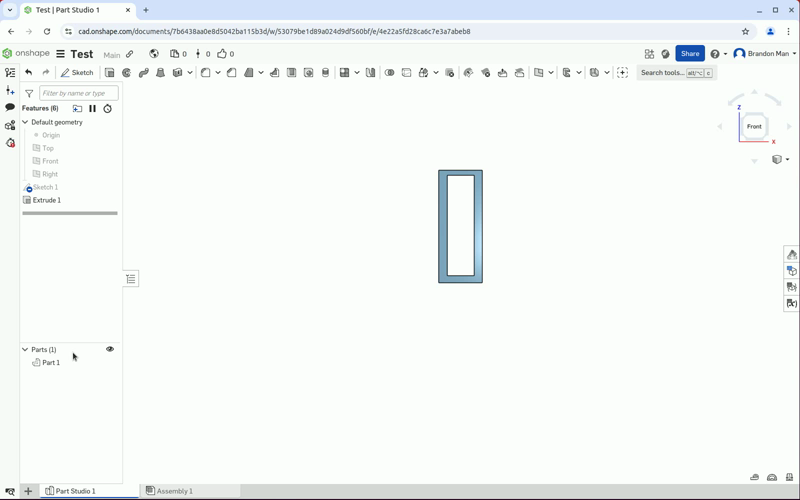
key(y)
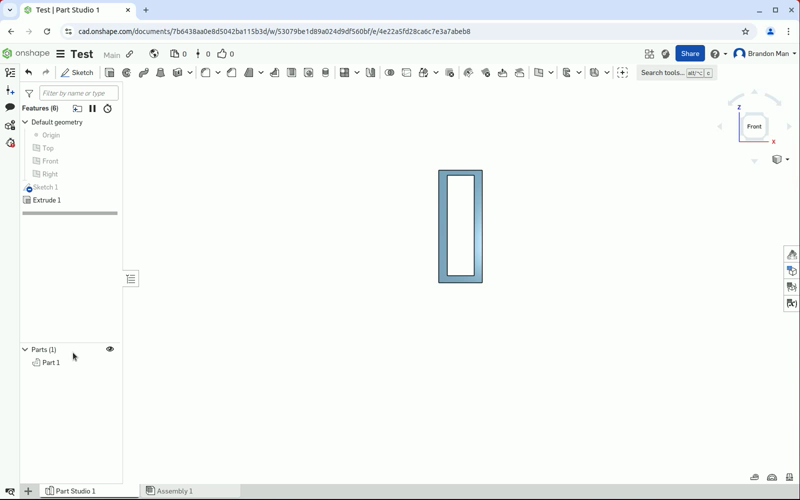
key(shift+p)
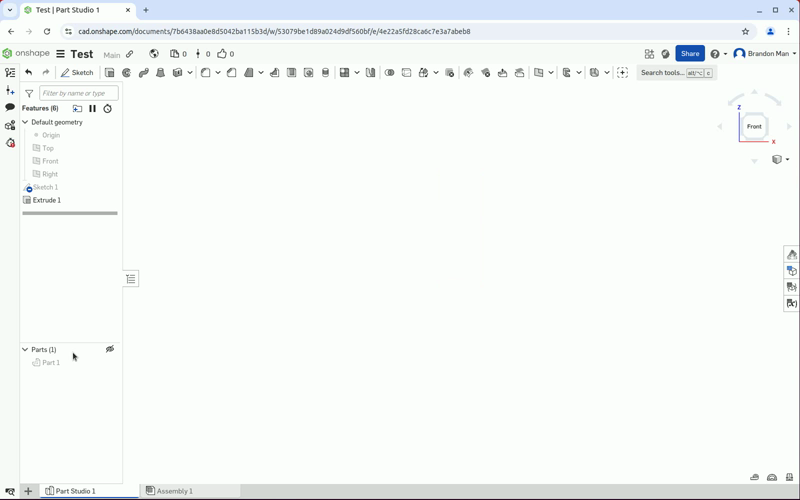
key(space)
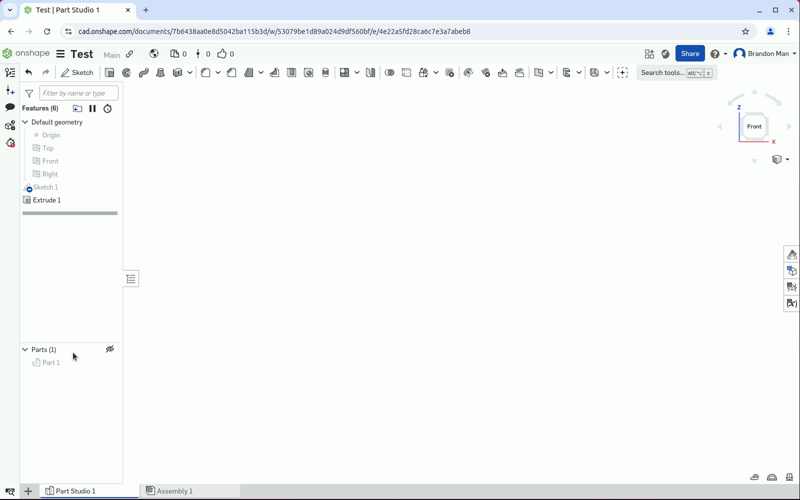
key_down(shift)
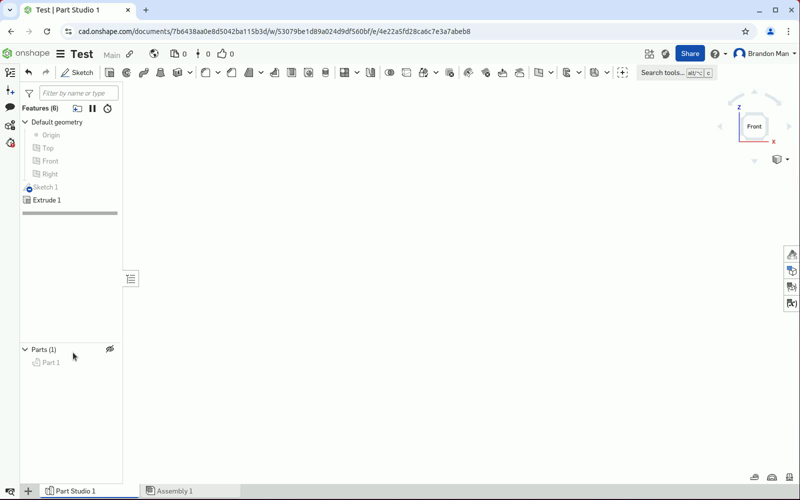
key(left)
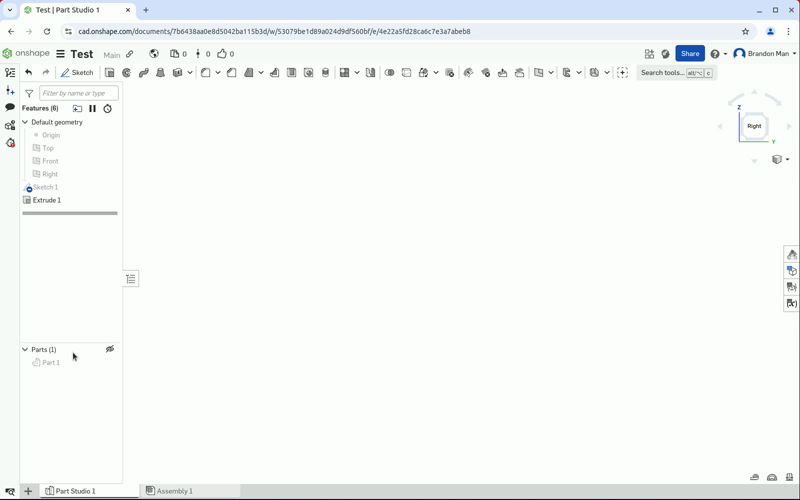
key_up(shift)
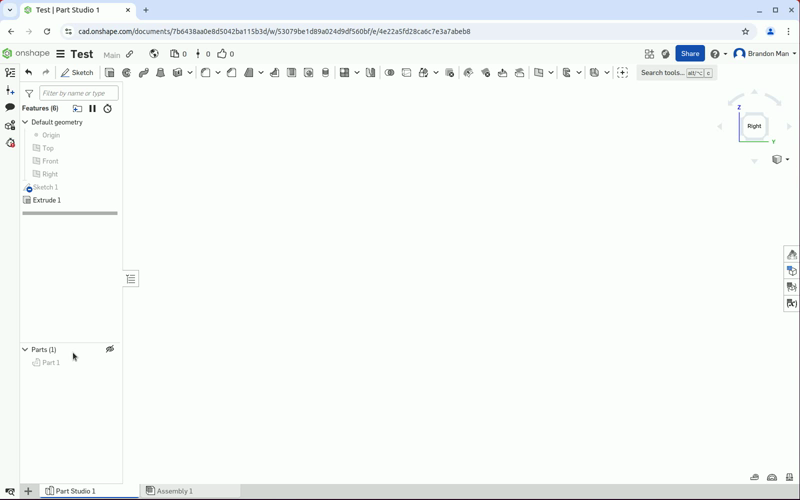
mouse_move(73, 352)
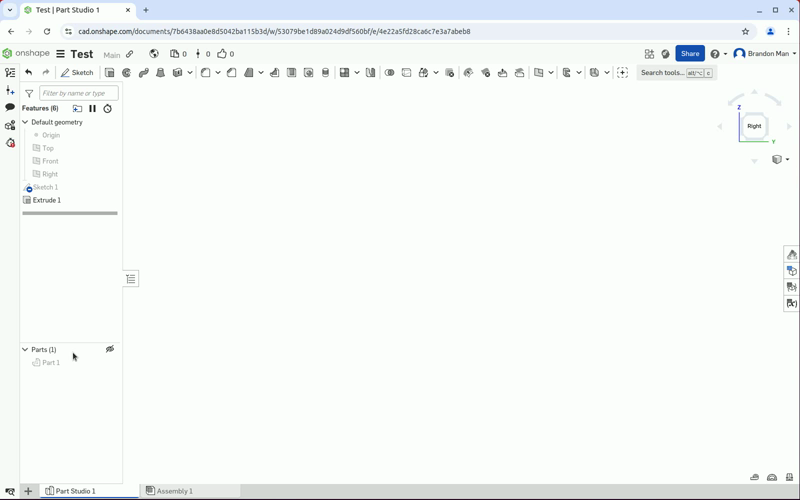
key(shift+y)
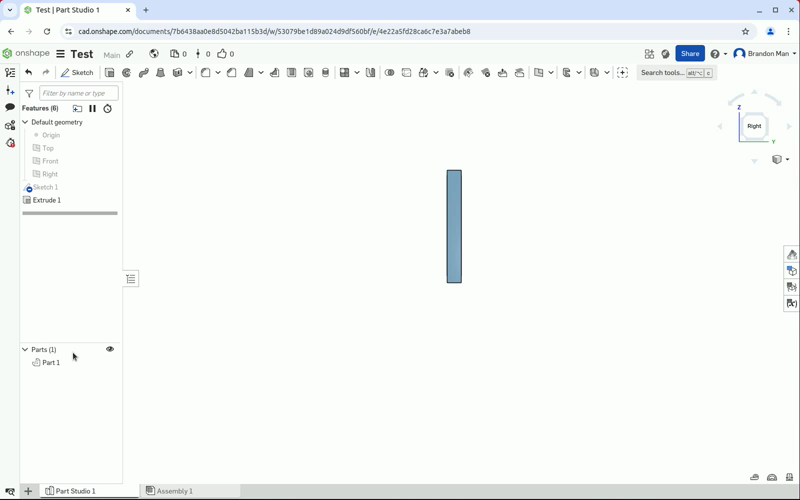
mouse_move(541, 75)
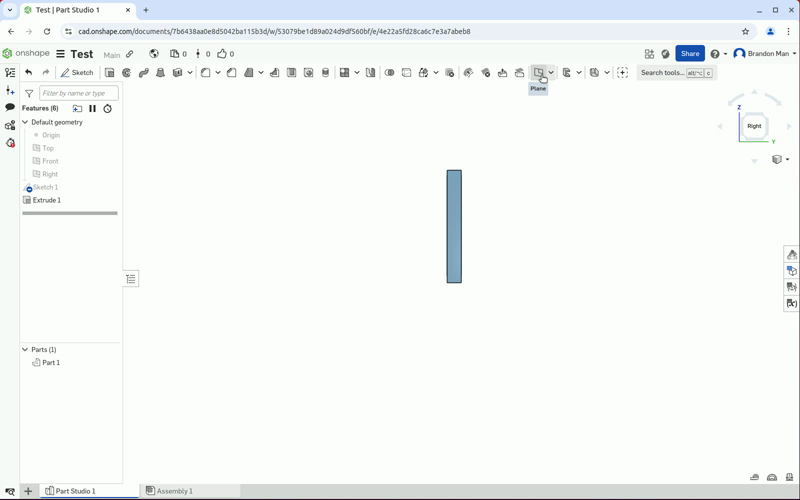
click(541, 75)
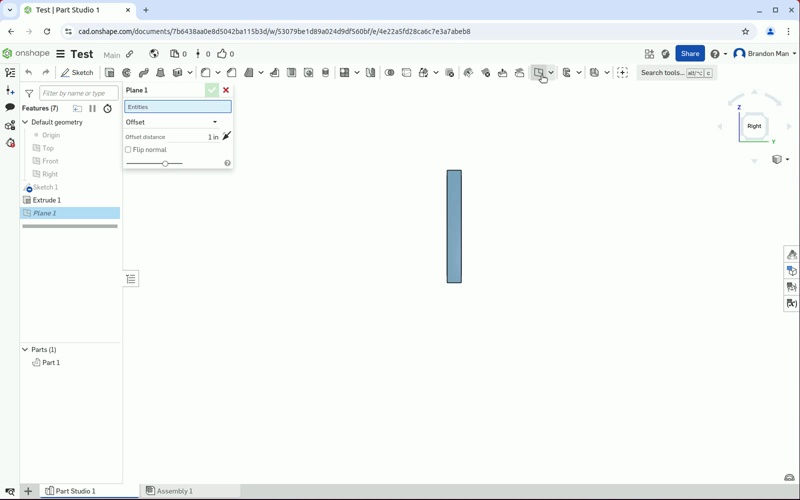
mouse_move(73, 176)
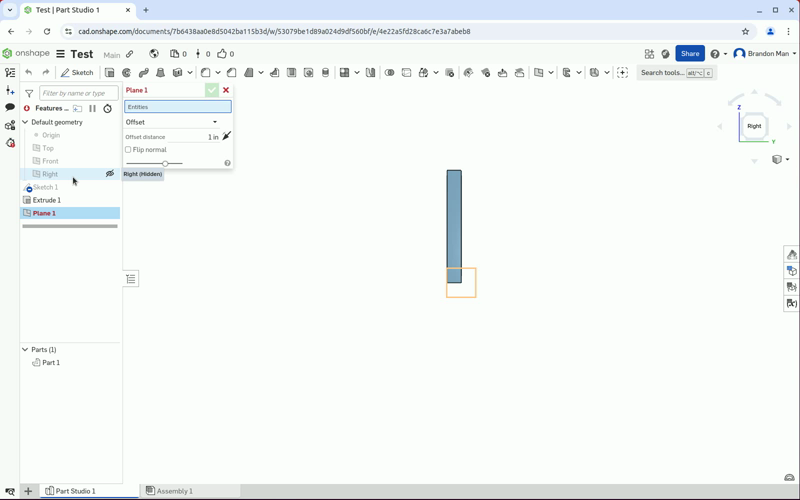
click(73, 176)
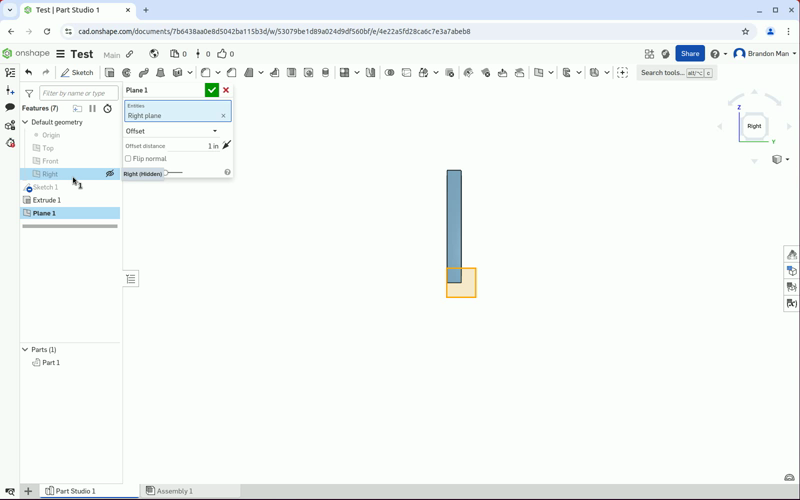
key(tab, 2)
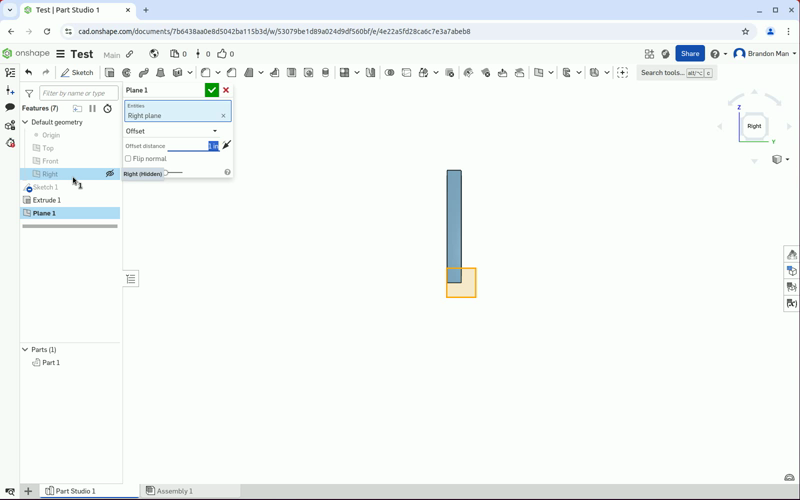
text(4.56)
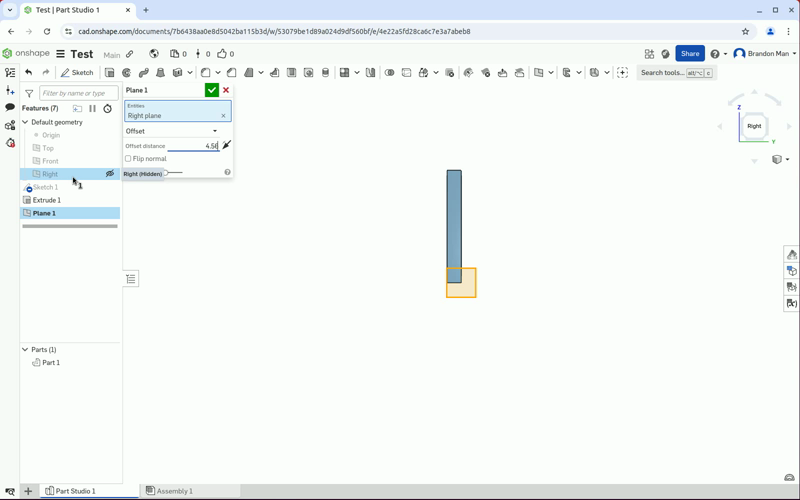
key(enter, 2)
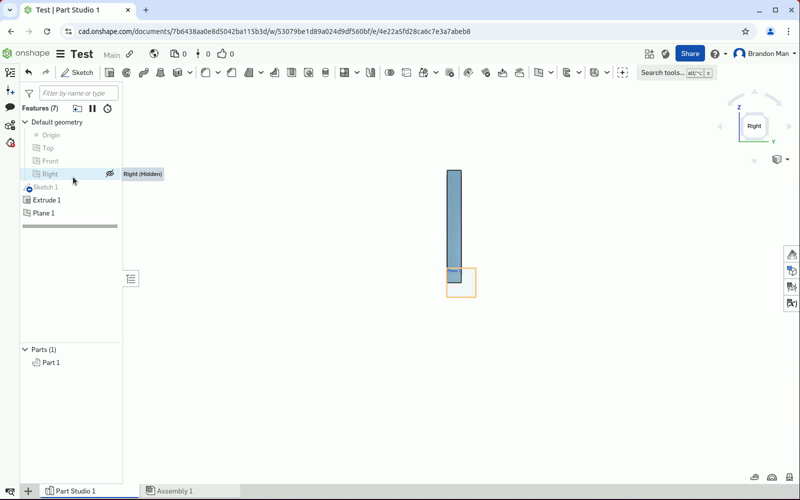
key(shift+s)
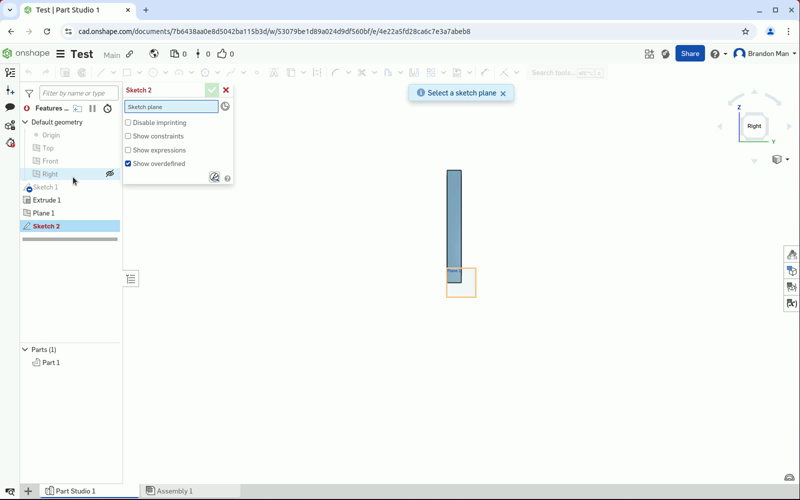
mouse_move(73, 215)
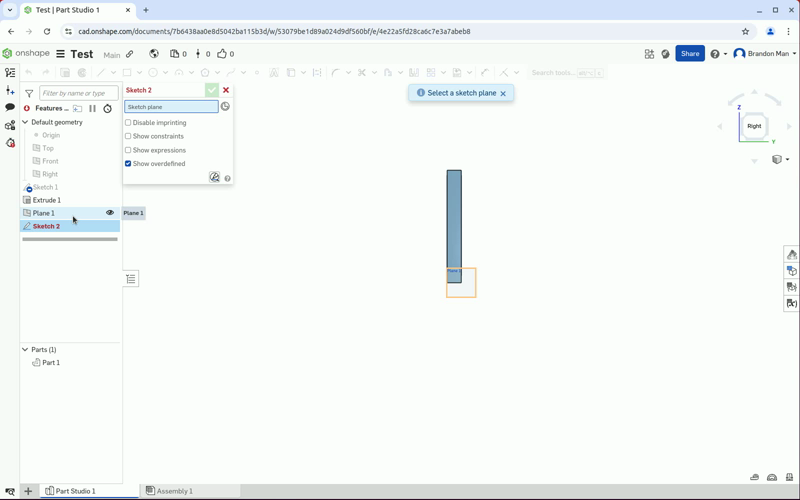
click(73, 215)
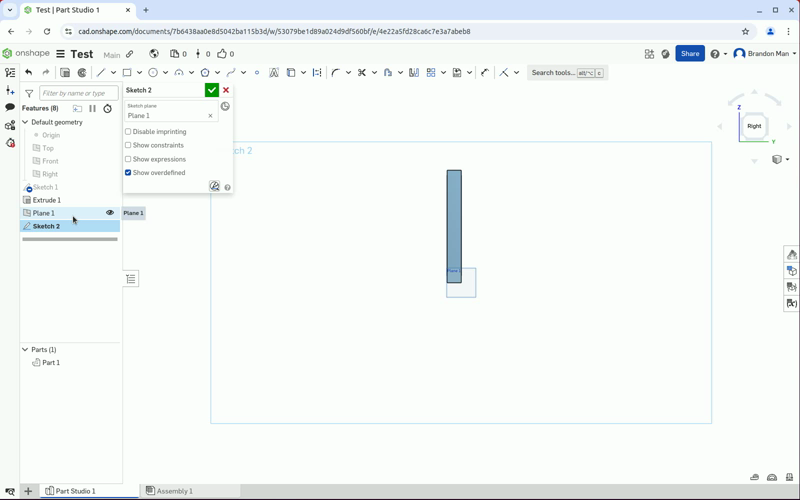
mouse_move(73, 352)
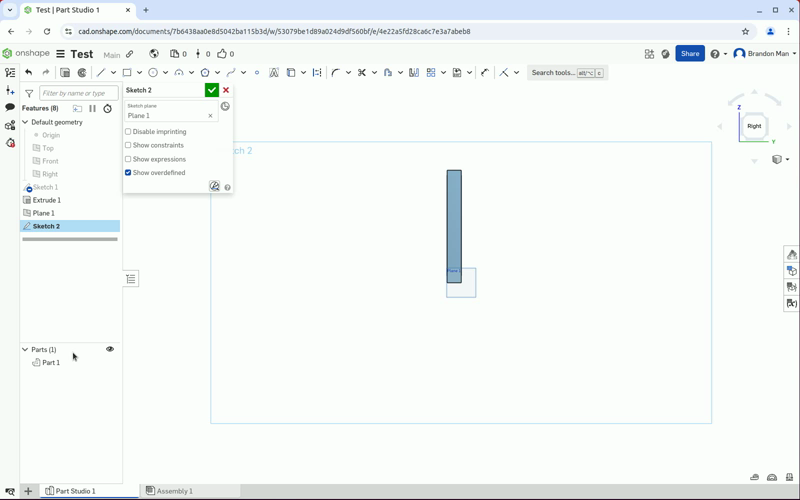
key(y)
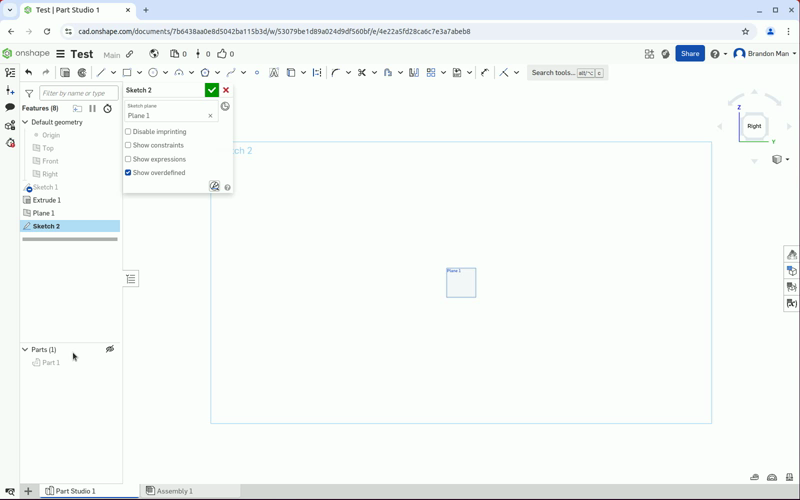
key(l)
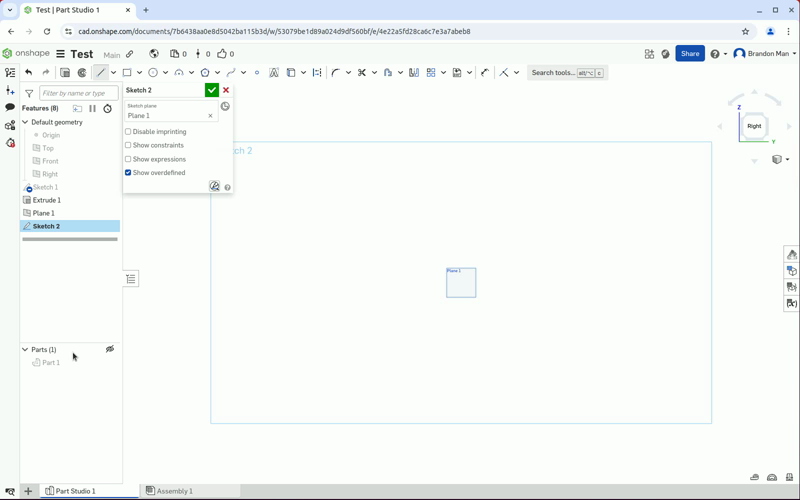
key_down(shift)
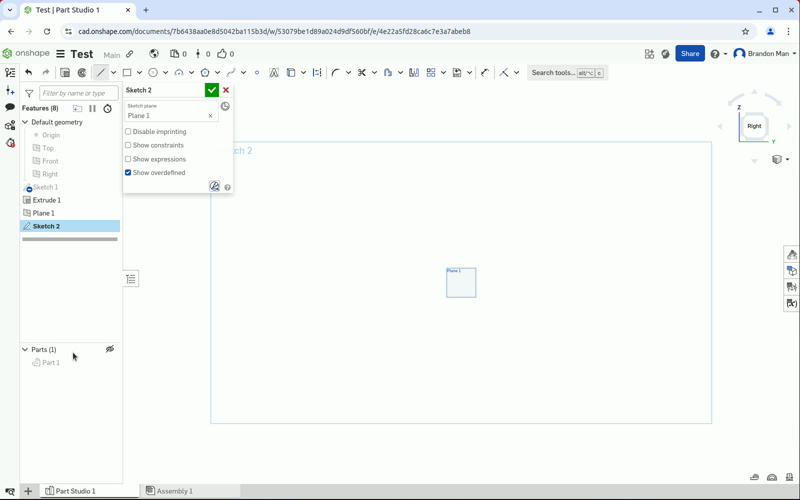
mouse_move(450, 170)
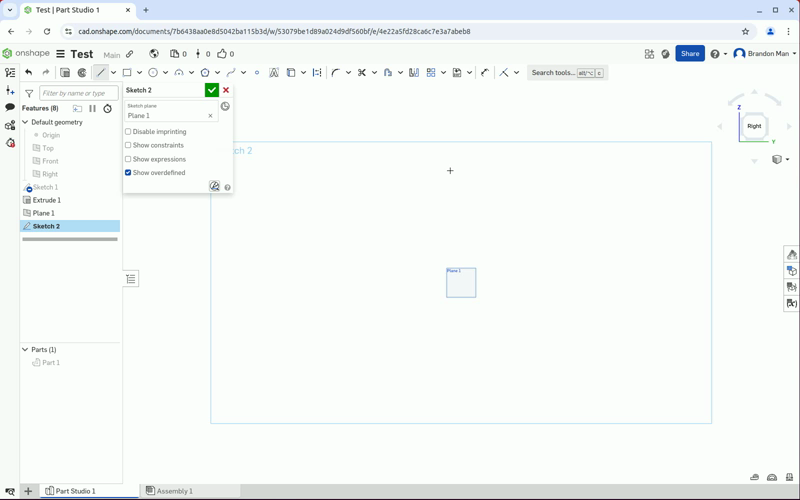
click(450, 170)
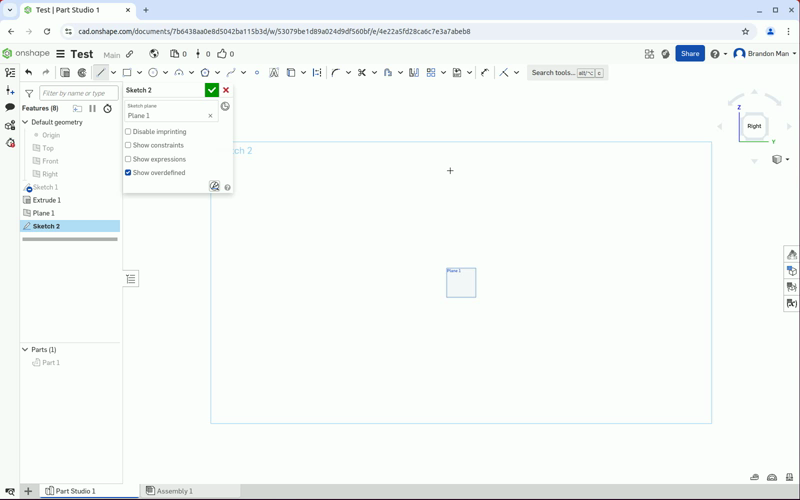
key_up(shift)
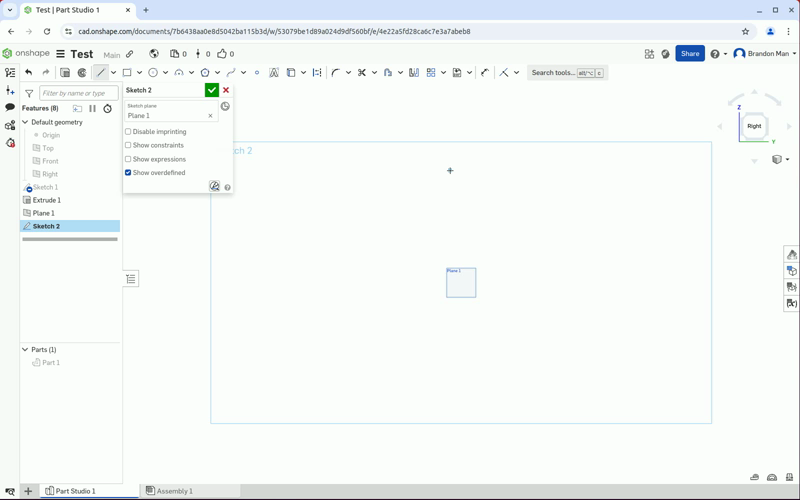
key_down(shift)
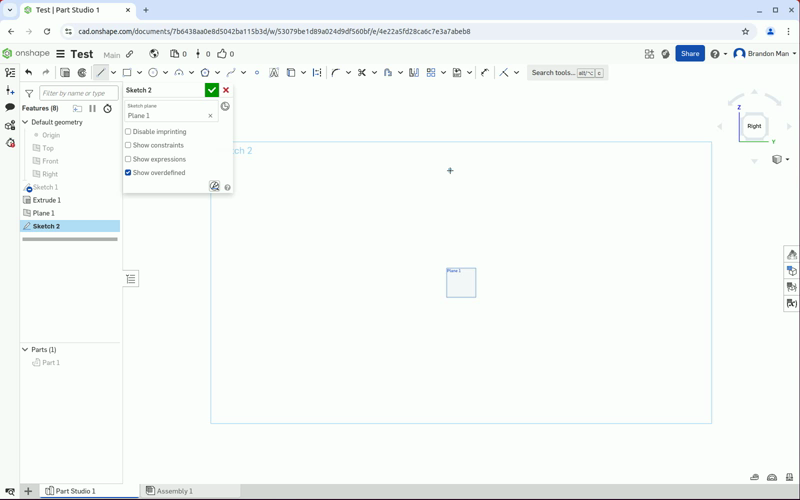
mouse_move(480, 170)
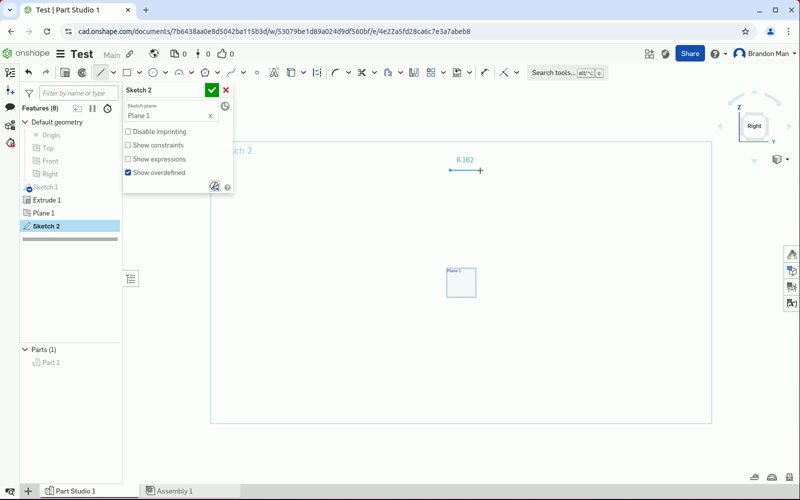
mouse_move(457, 170)
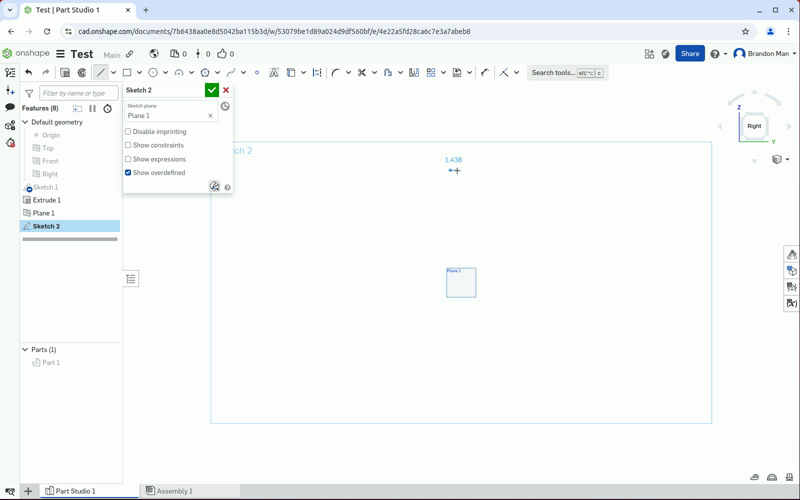
scroll(6)
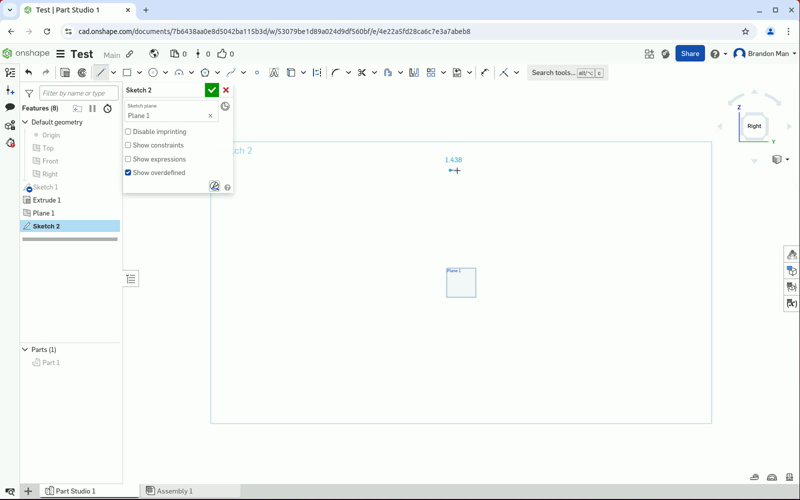
scroll(6)
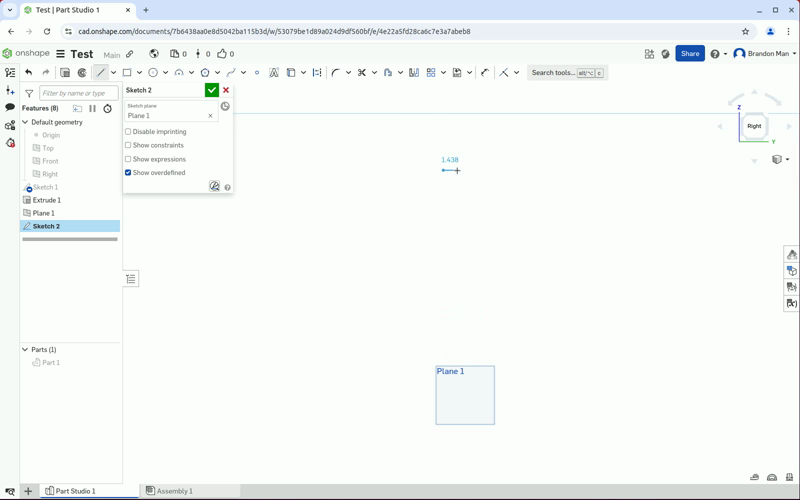
scroll(6)
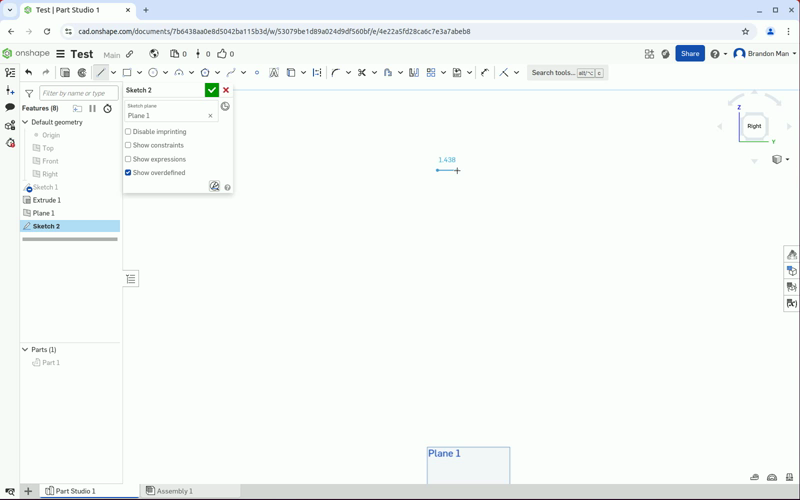
scroll(6)
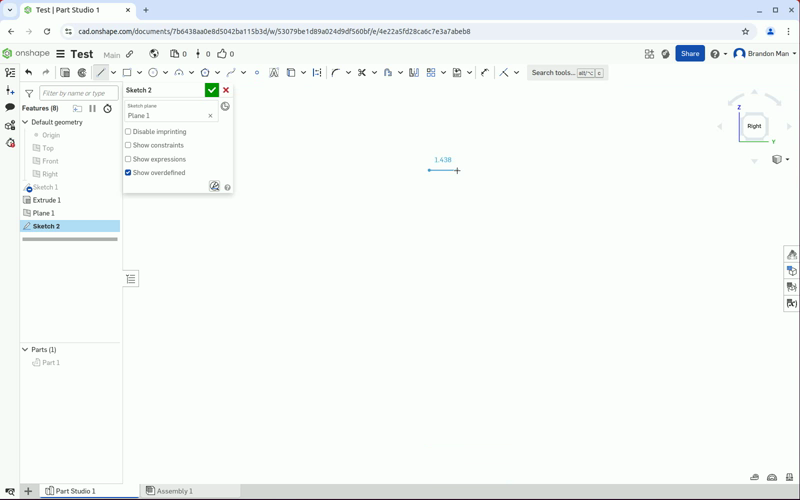
scroll(6)
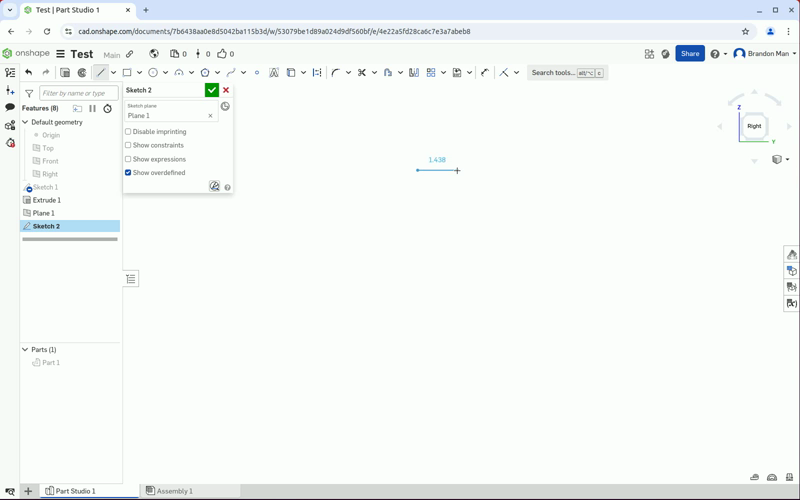
scroll(6)
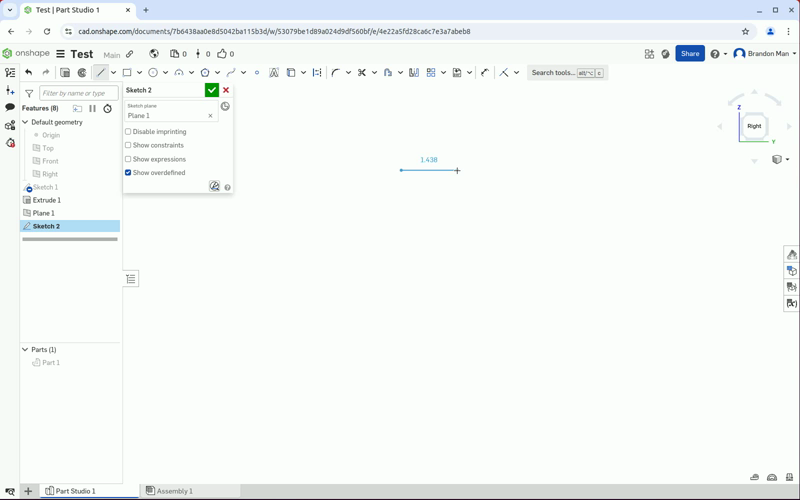
scroll(6)
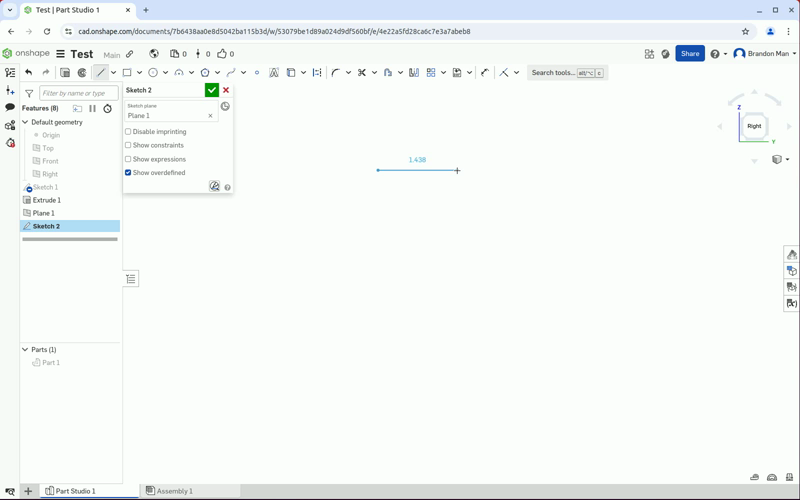
click(457, 170)
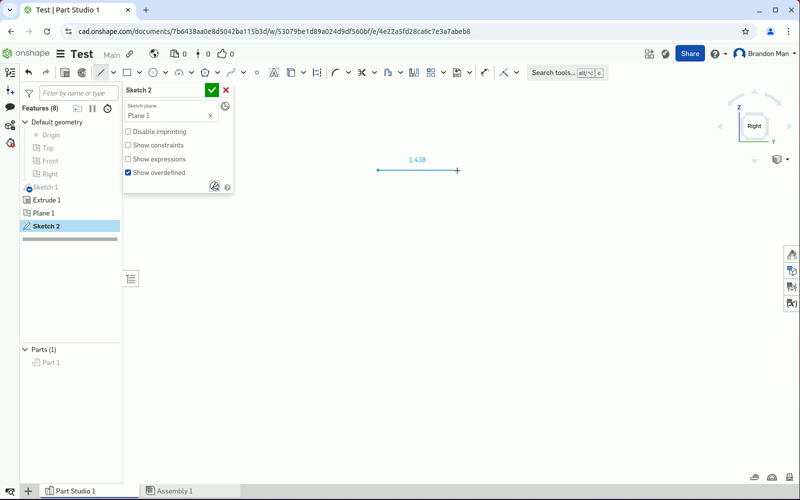
scroll(-6)
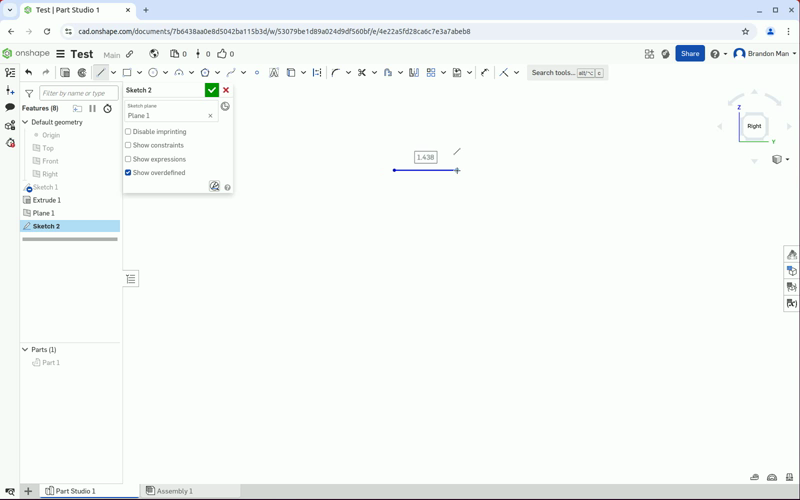
scroll(-6)
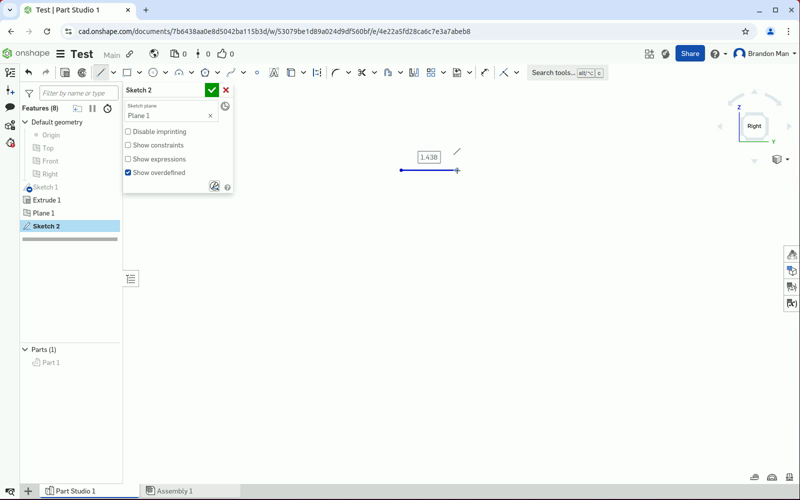
scroll(-6)
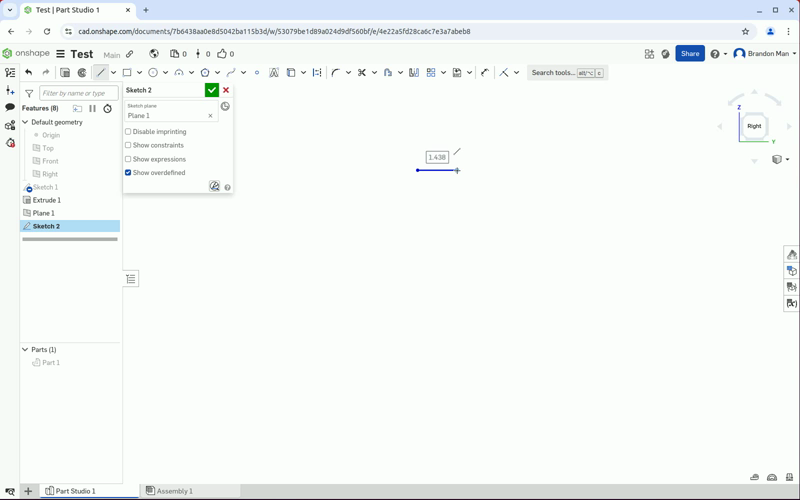
scroll(-6)
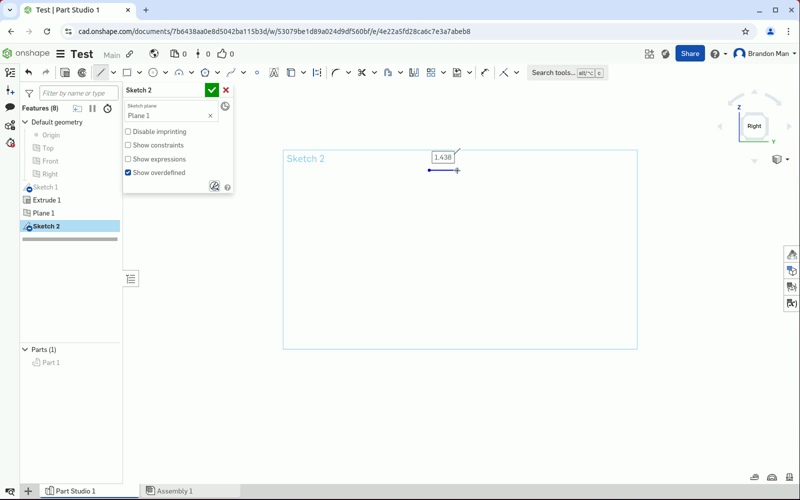
scroll(-6)
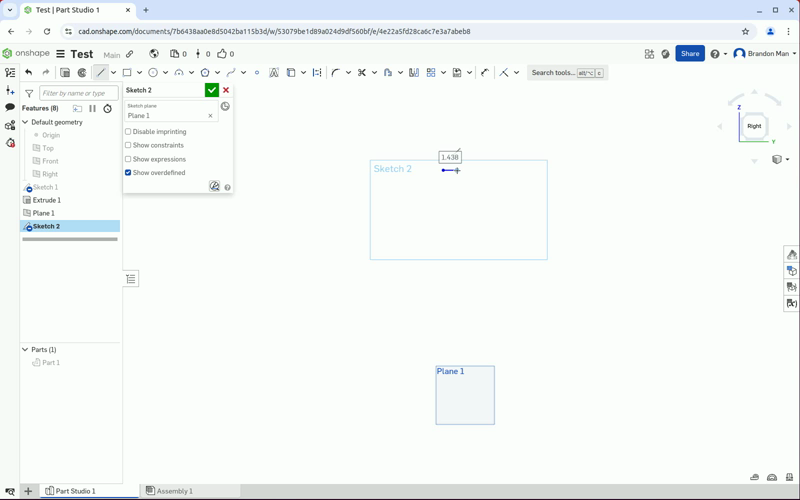
scroll(-6)
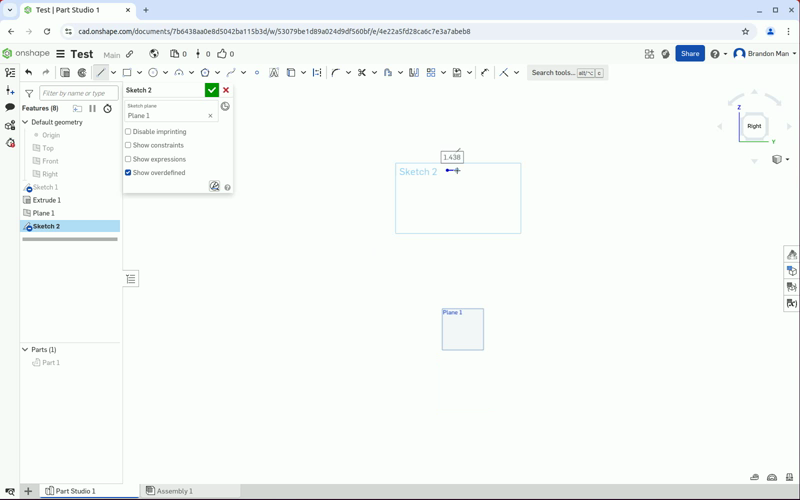
scroll(-6)
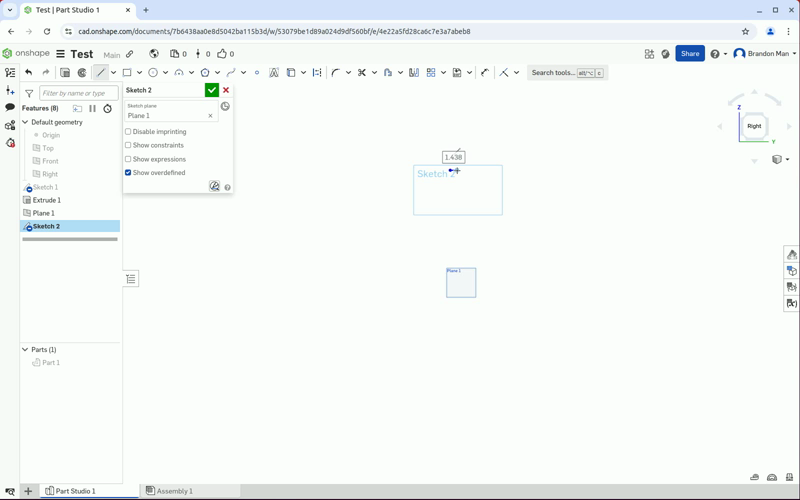
key_up(shift)
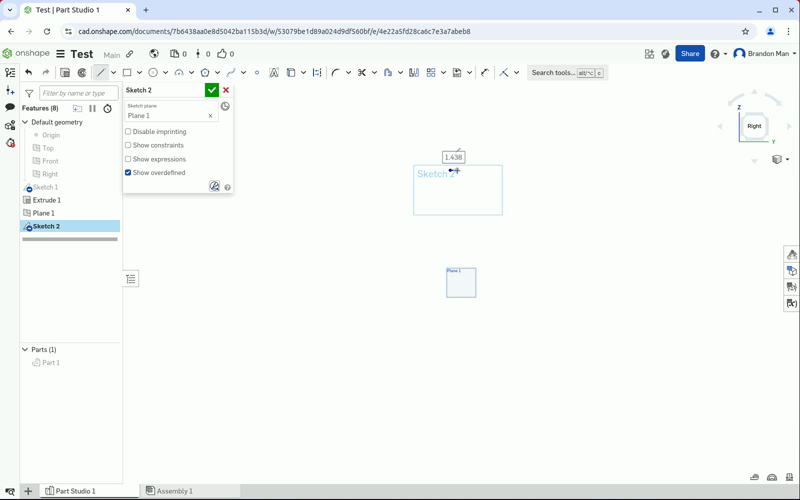
key(esc)
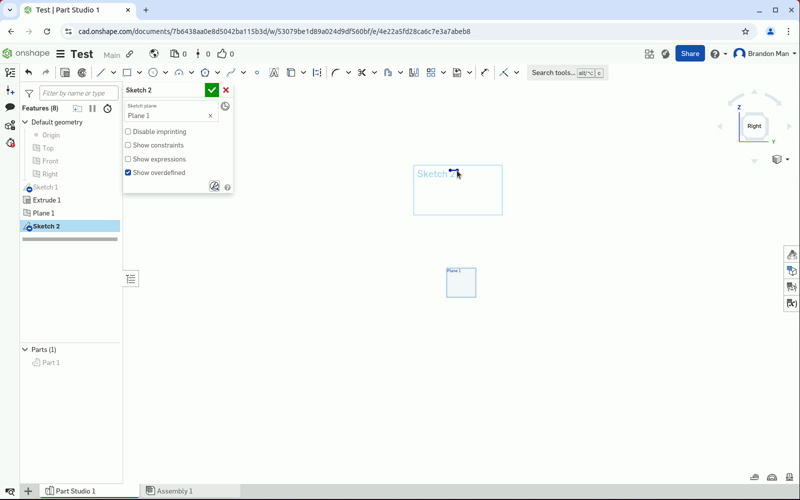
key(a)
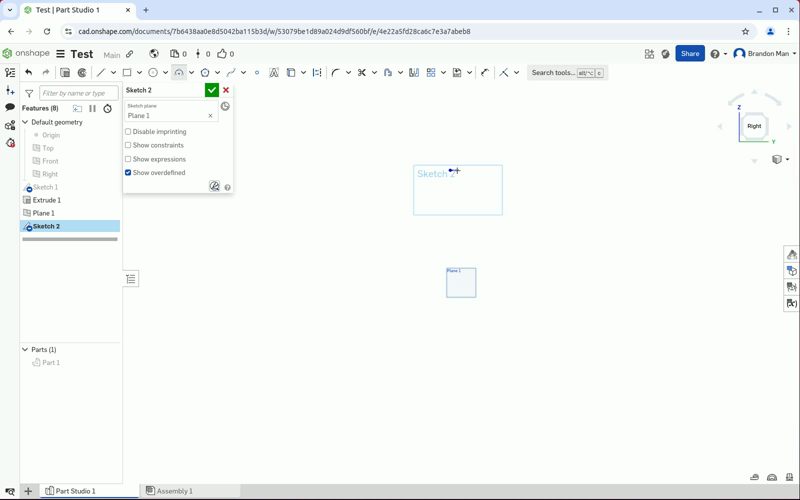
mouse_move(457, 170)
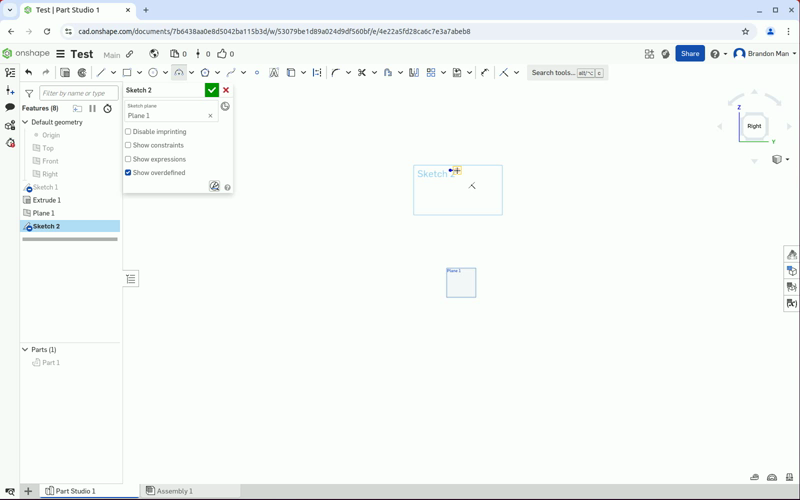
click(457, 170)
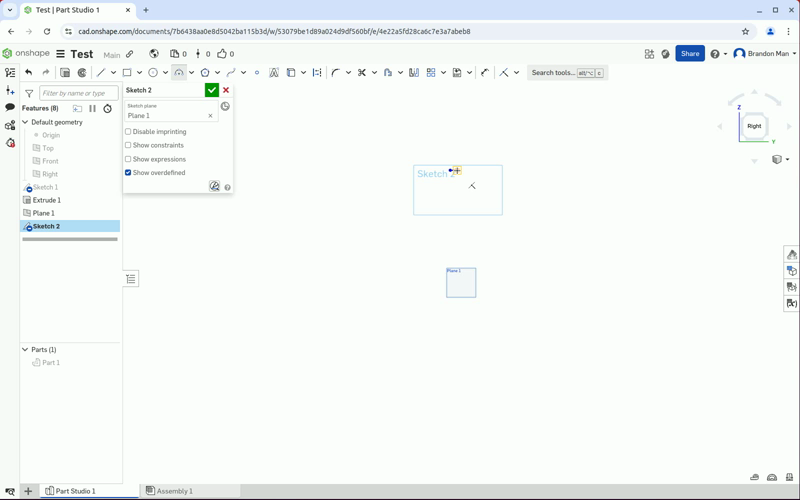
mouse_move(450, 170)
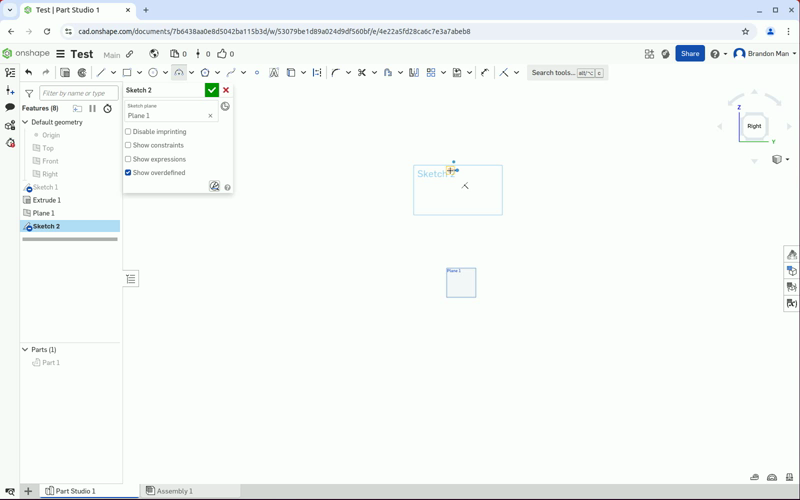
scroll(6)
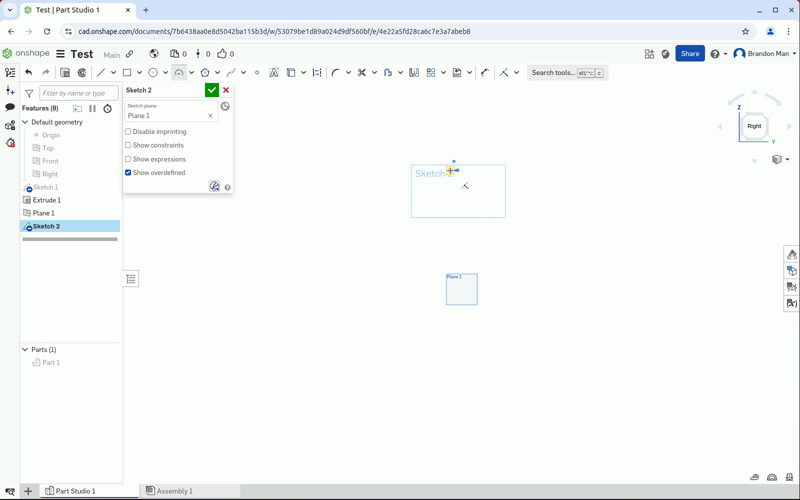
scroll(6)
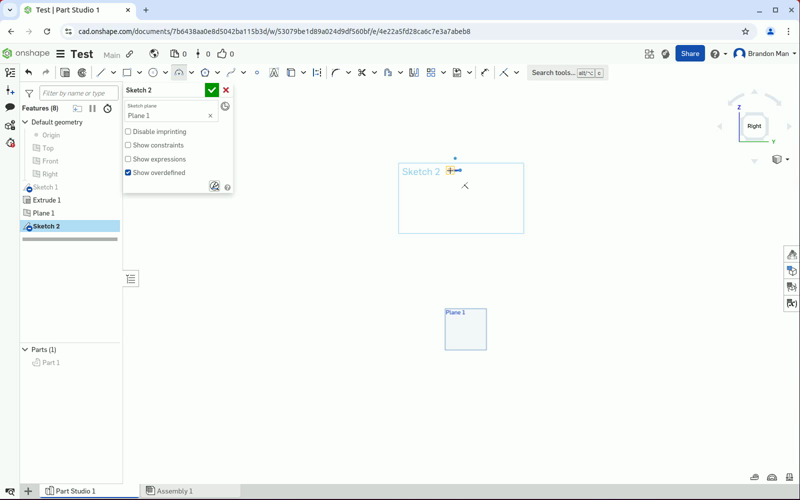
scroll(6)
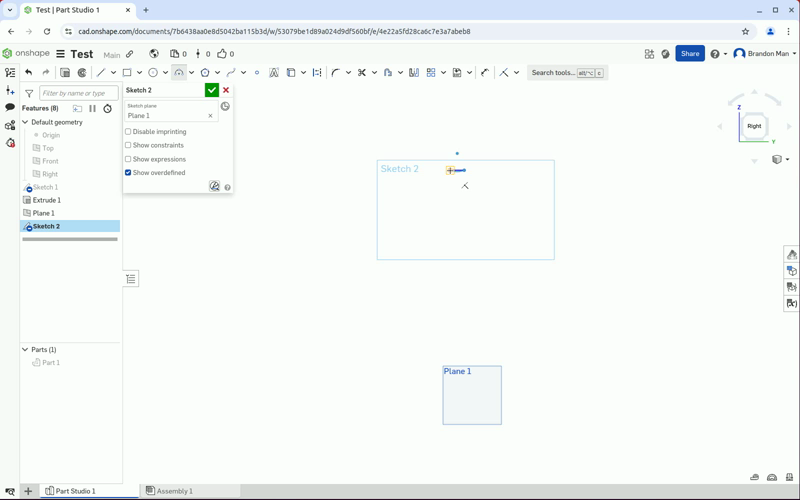
scroll(6)
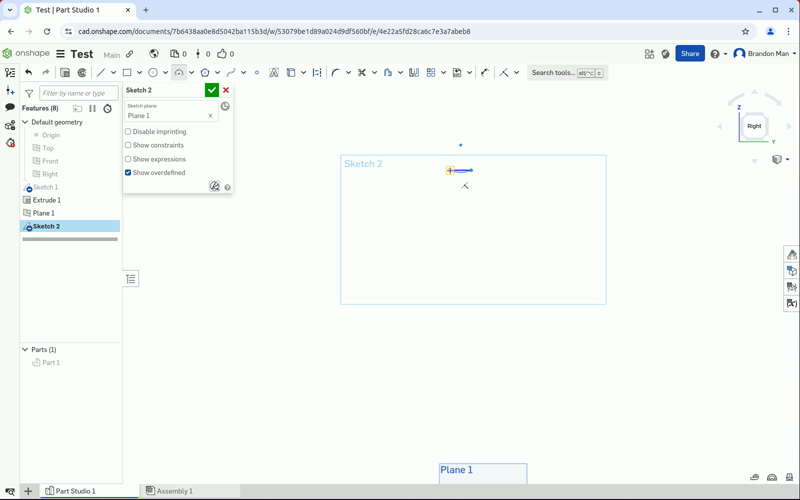
scroll(6)
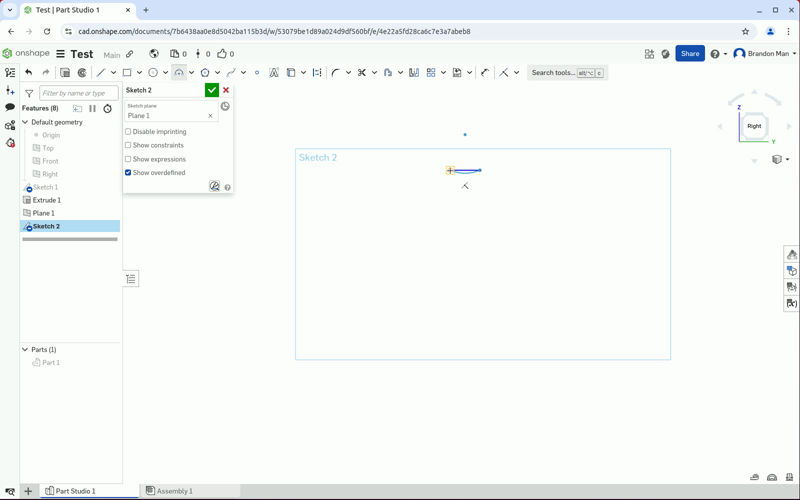
scroll(6)
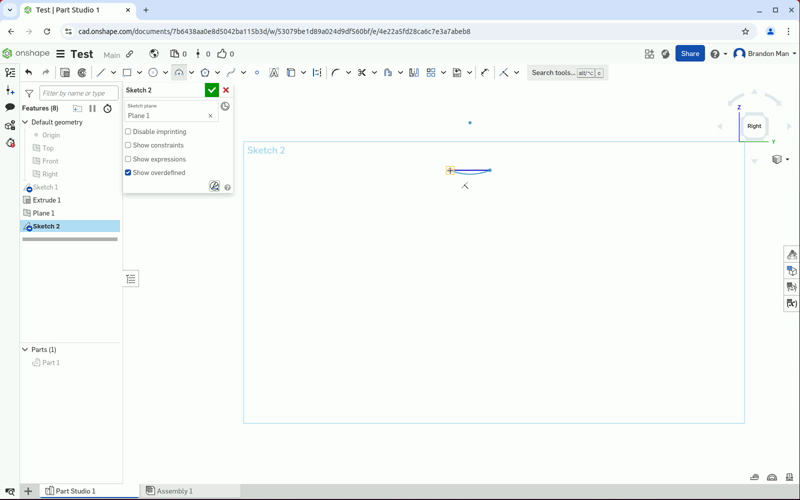
scroll(6)
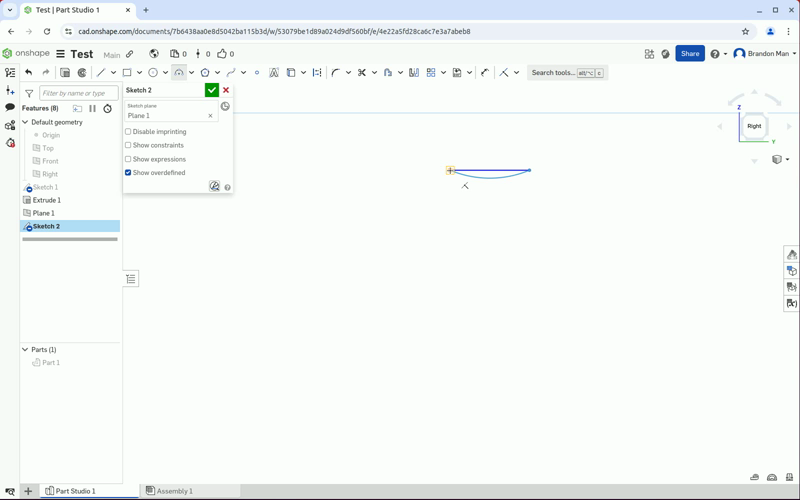
click(450, 170)
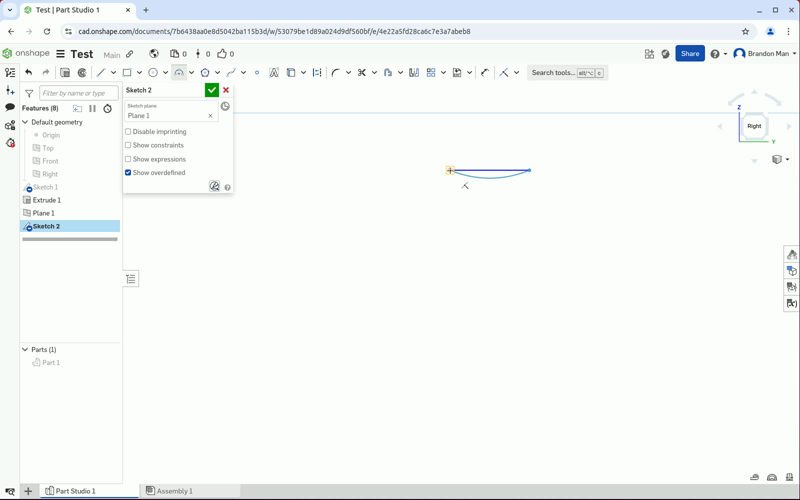
scroll(-6)
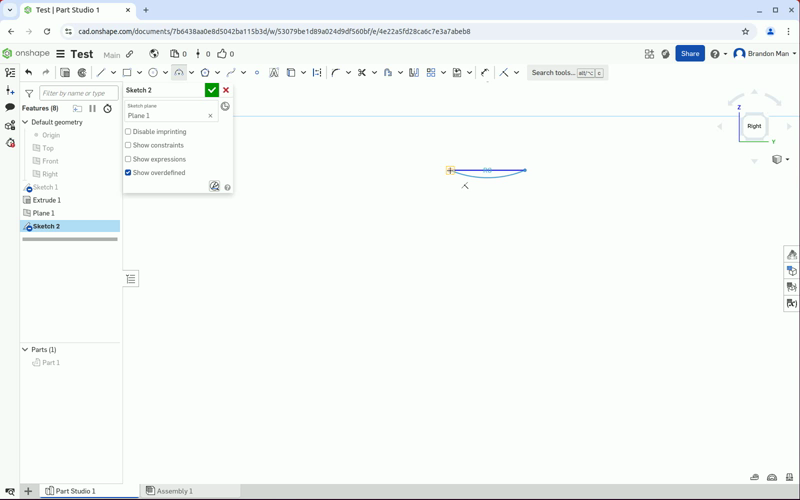
scroll(-6)
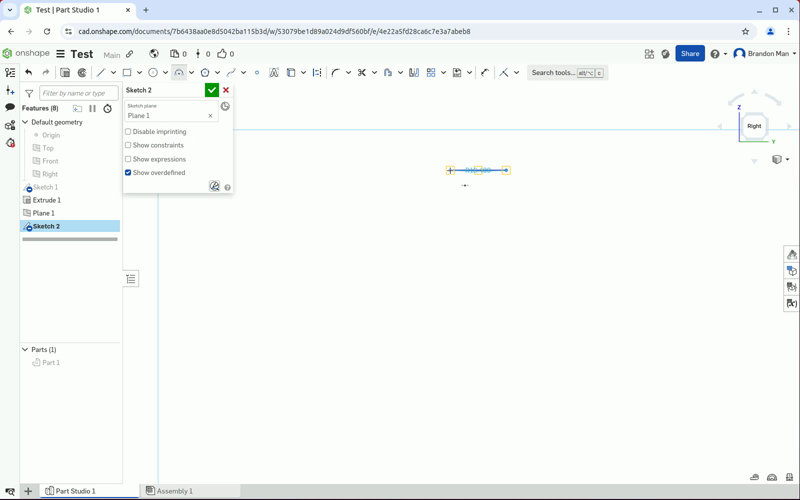
scroll(-6)
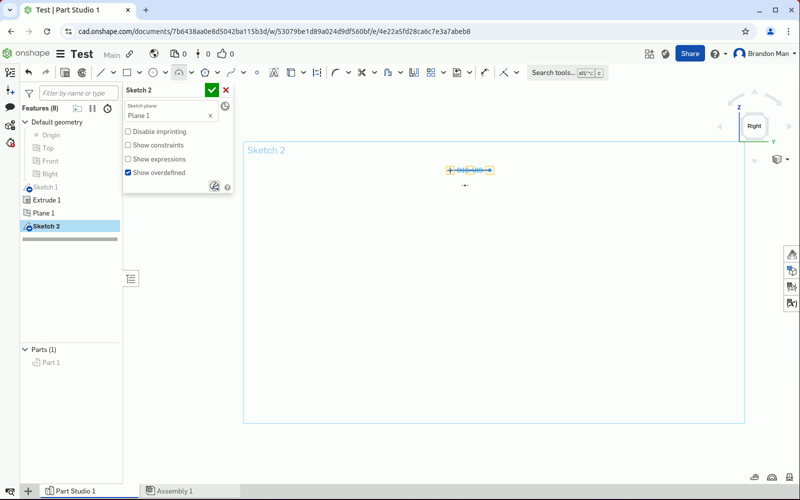
scroll(-6)
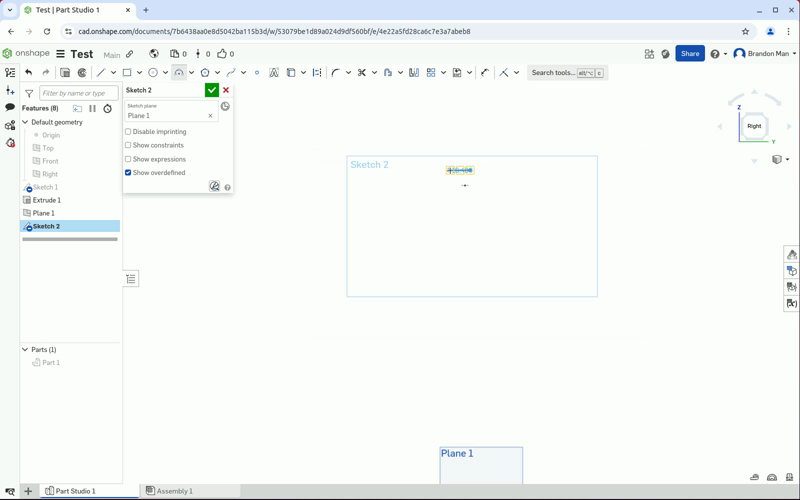
scroll(-6)
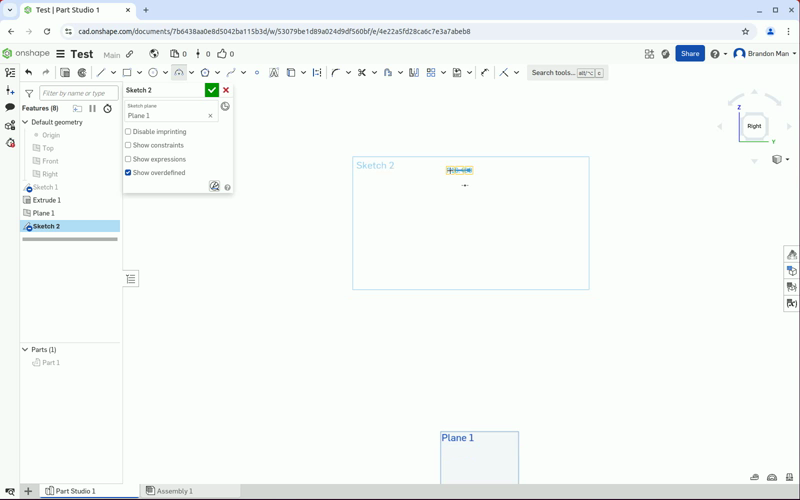
scroll(-6)
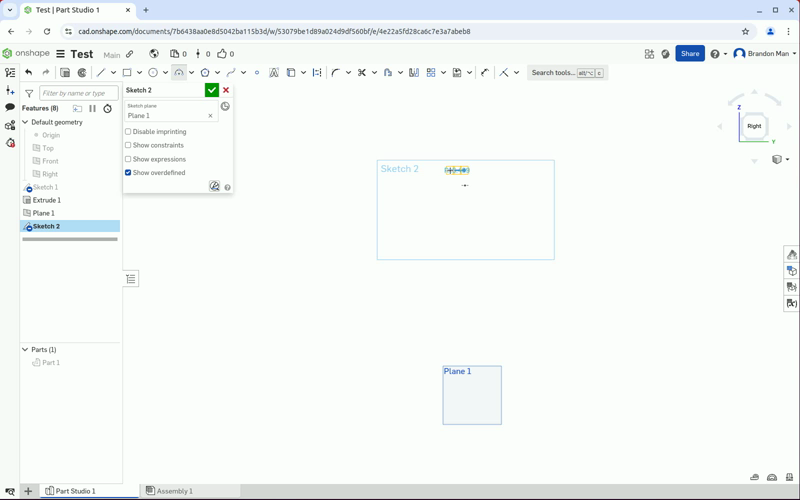
scroll(-6)
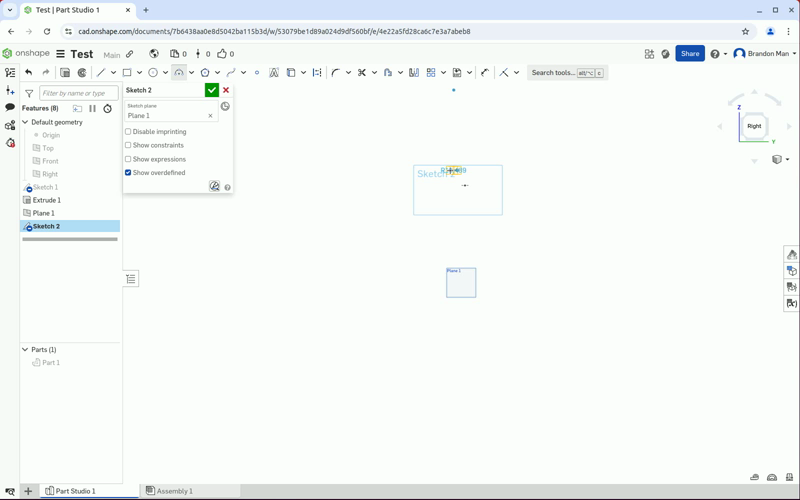
key_down(shift)
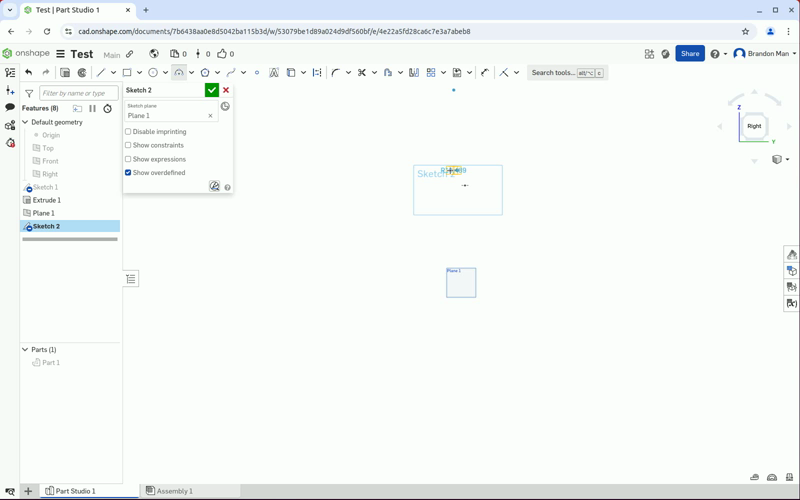
mouse_move(453, 166)
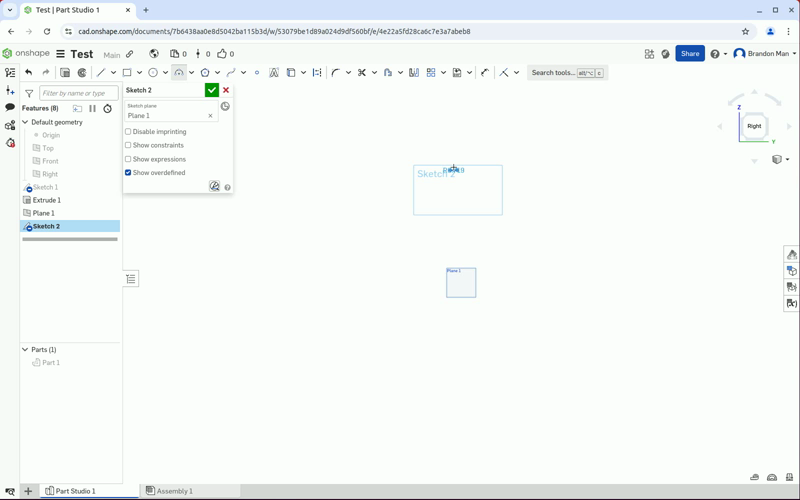
scroll(6)
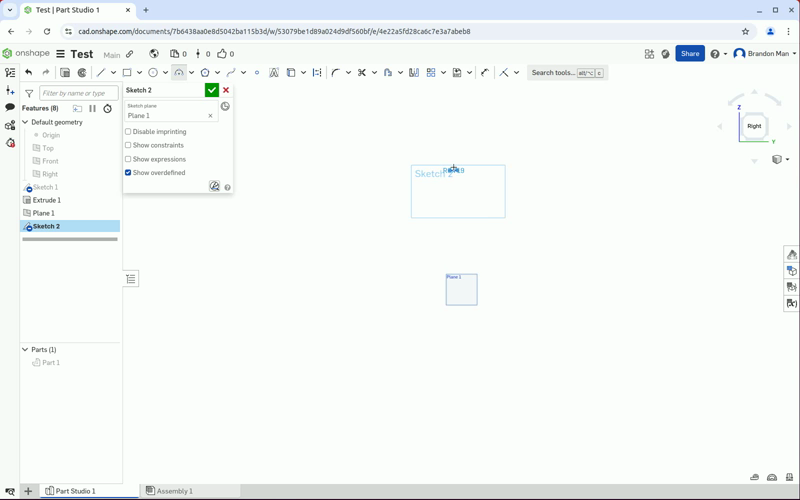
scroll(6)
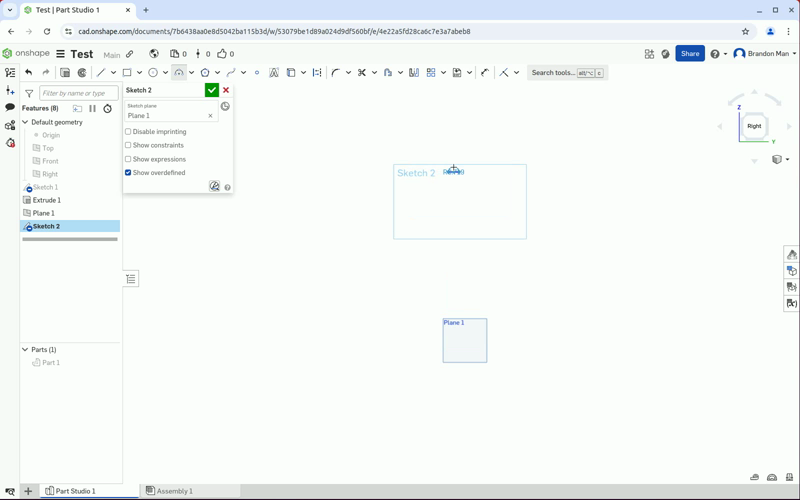
scroll(6)
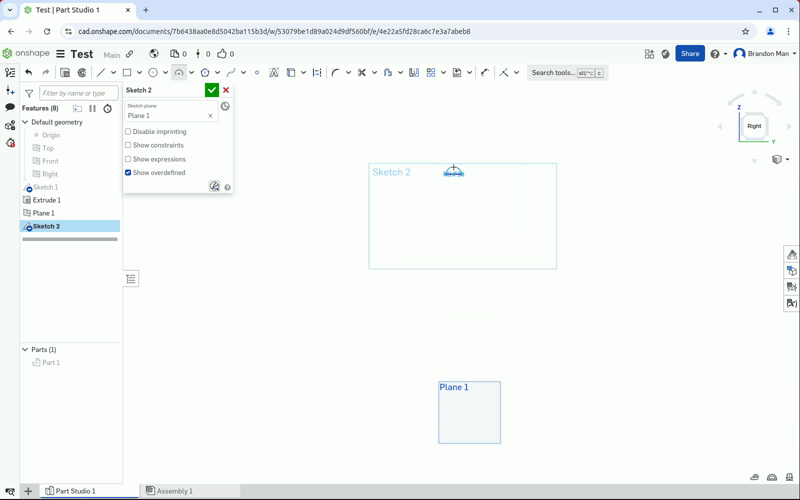
scroll(6)
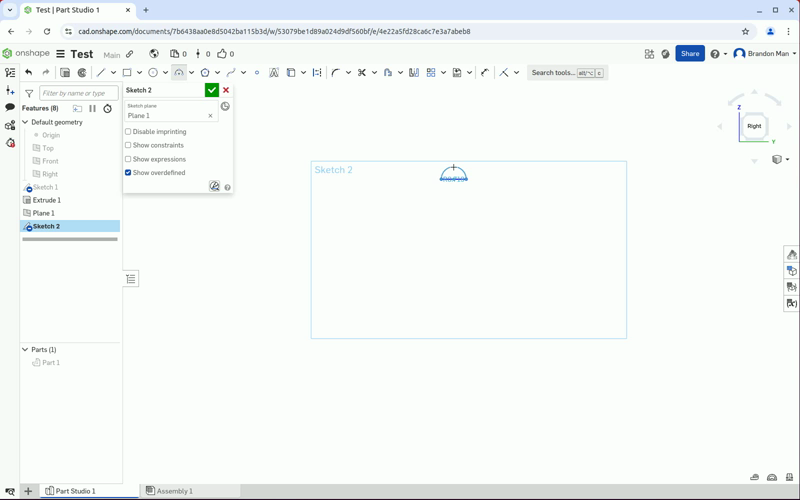
scroll(6)
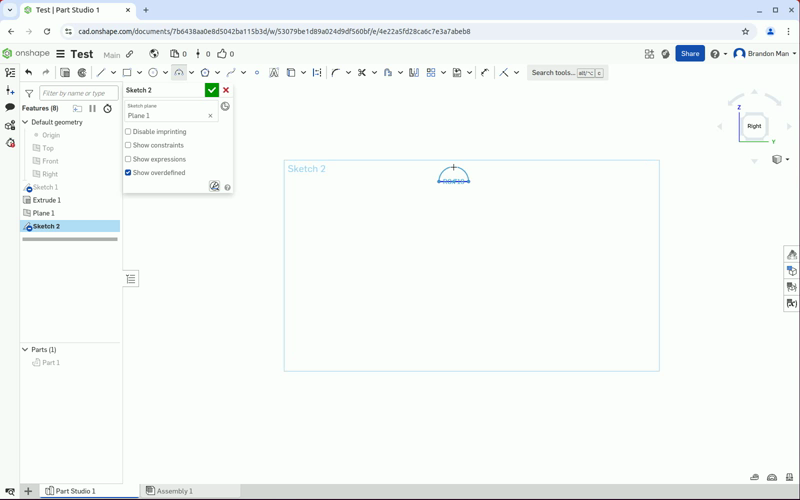
scroll(6)
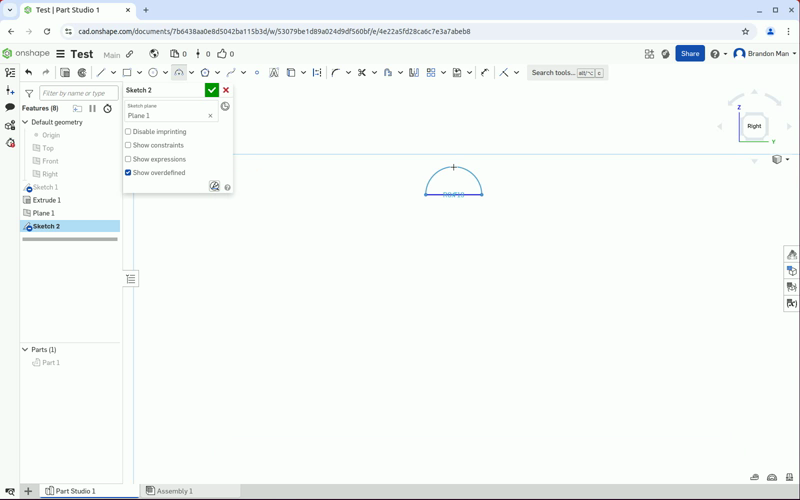
scroll(6)
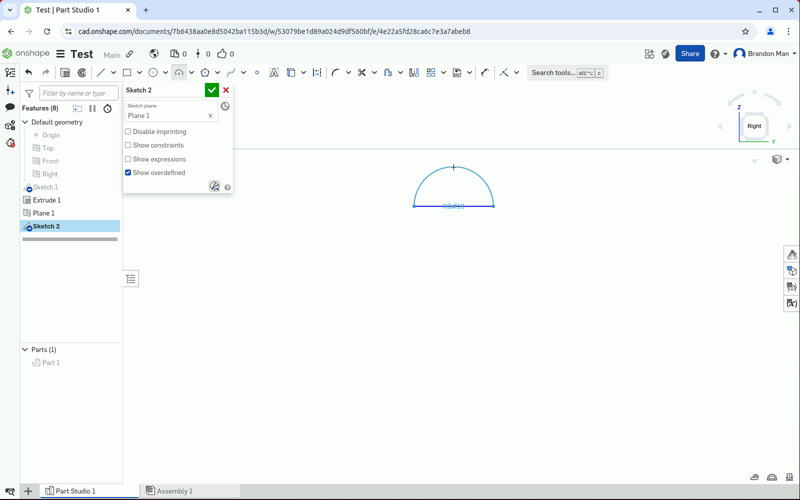
click(453, 166)
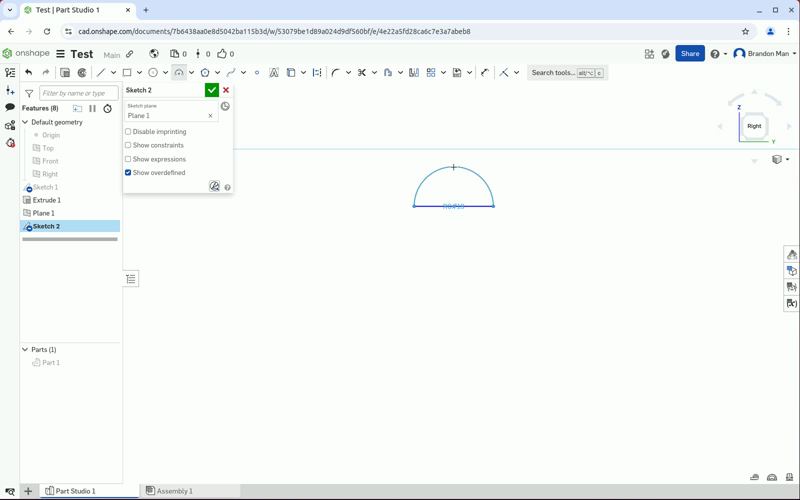
scroll(-6)
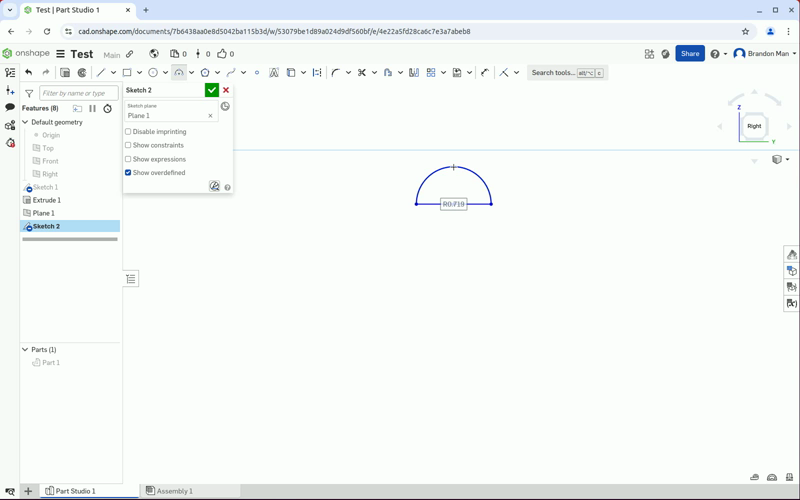
scroll(-6)
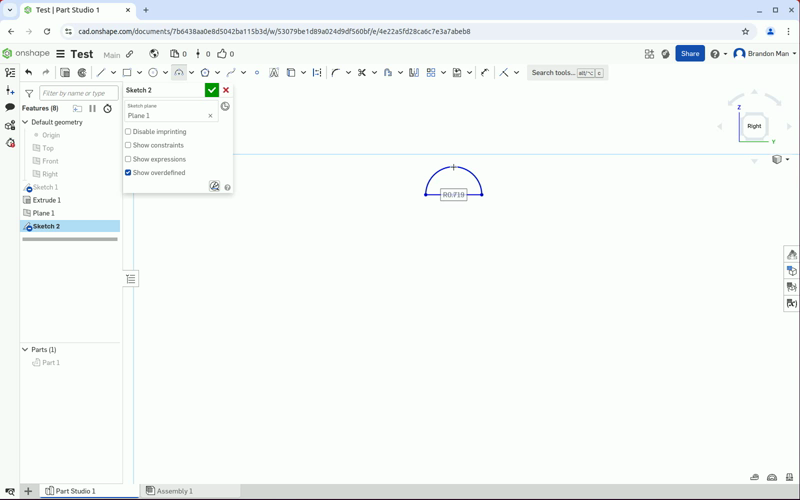
scroll(-6)
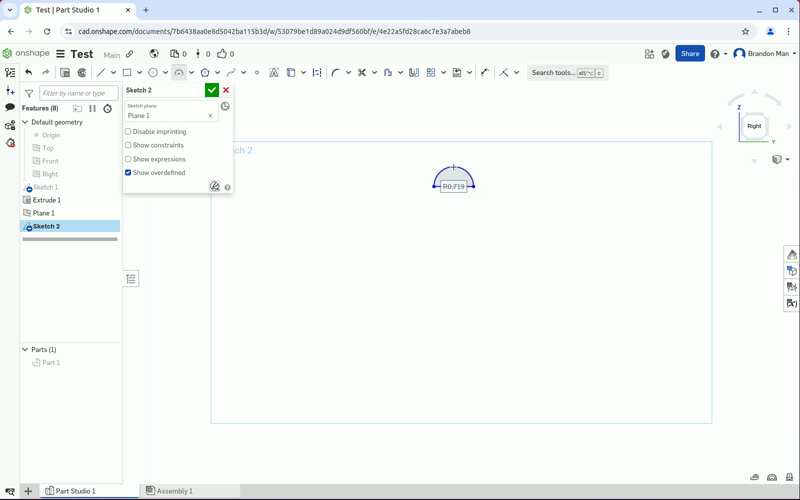
scroll(-6)
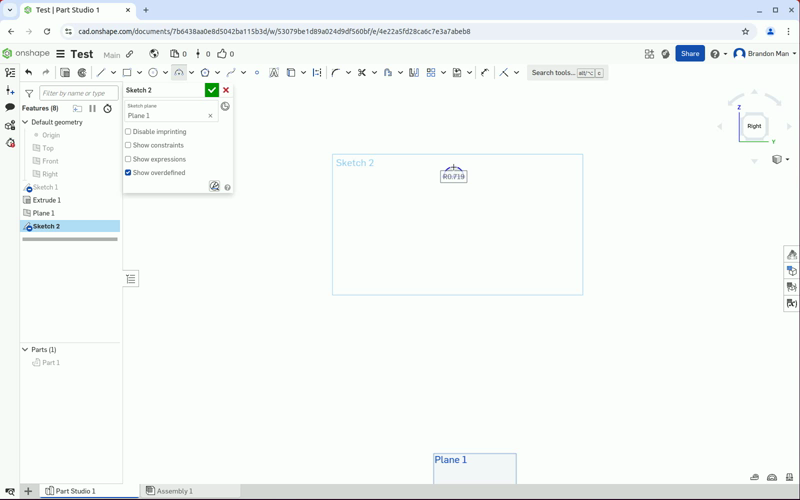
scroll(-6)
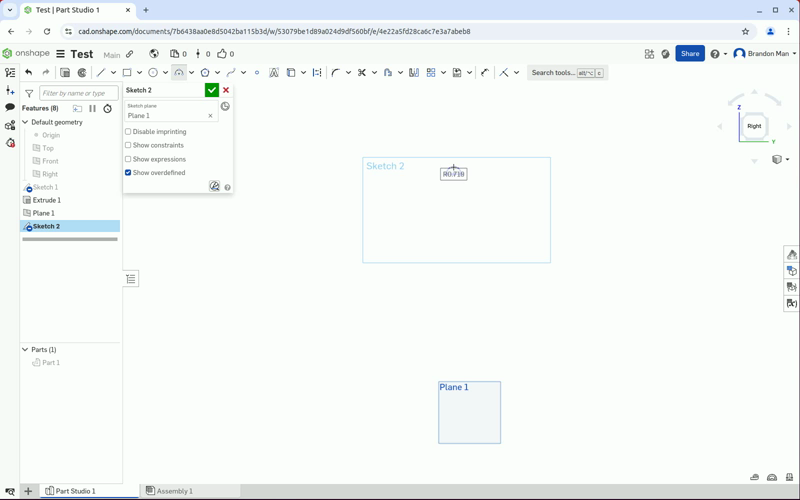
scroll(-6)
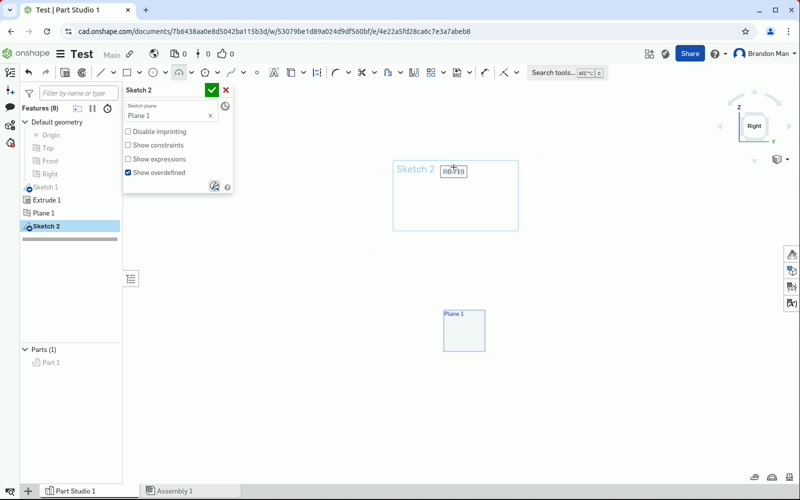
scroll(-6)
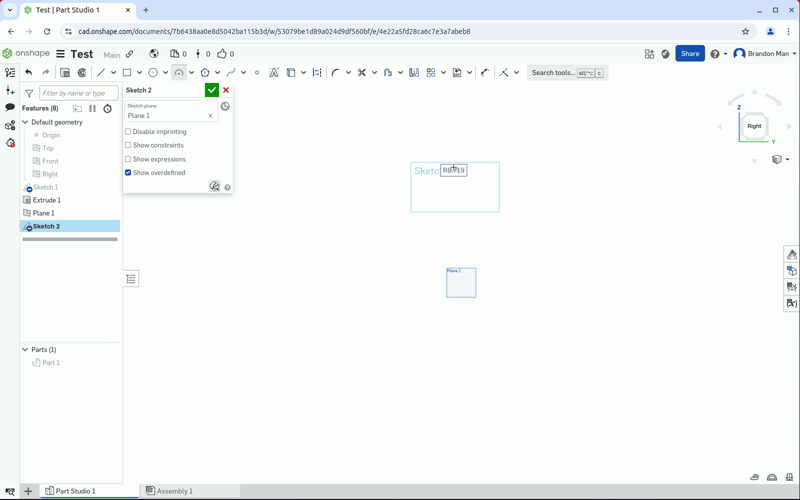
key_up(shift)
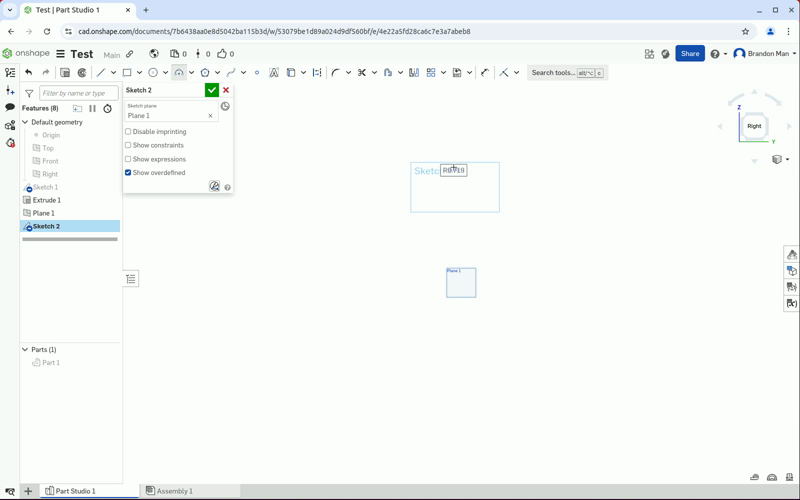
key(esc)
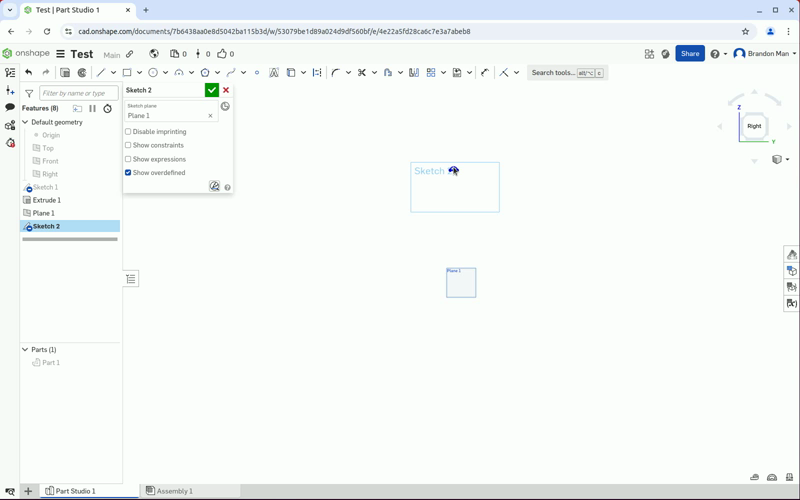
mouse_move(453, 168)
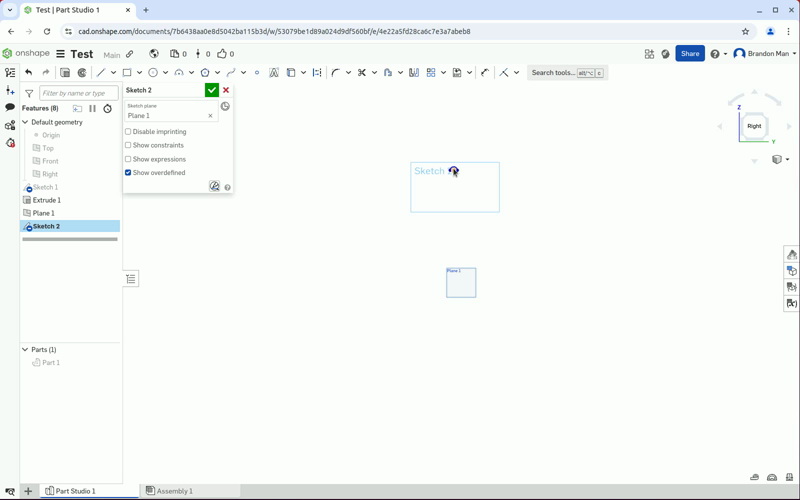
scroll(6)
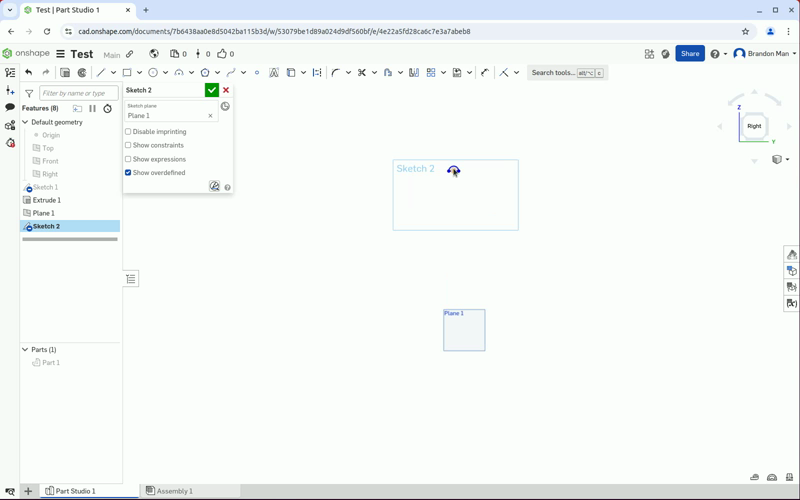
scroll(6)
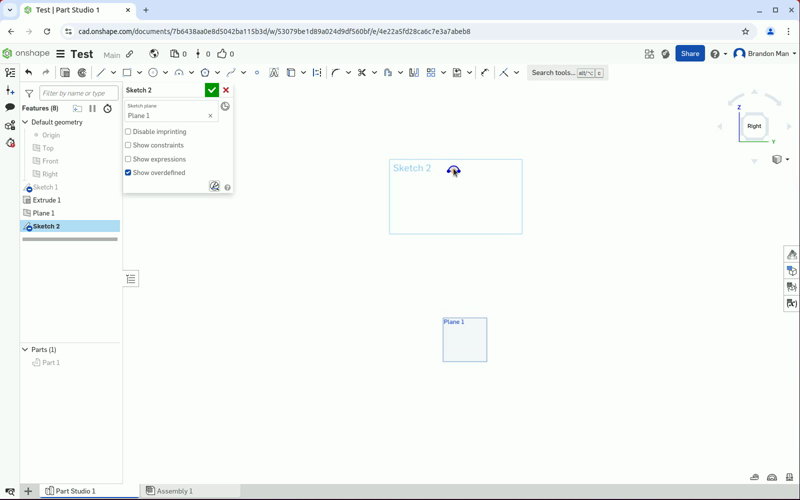
scroll(6)
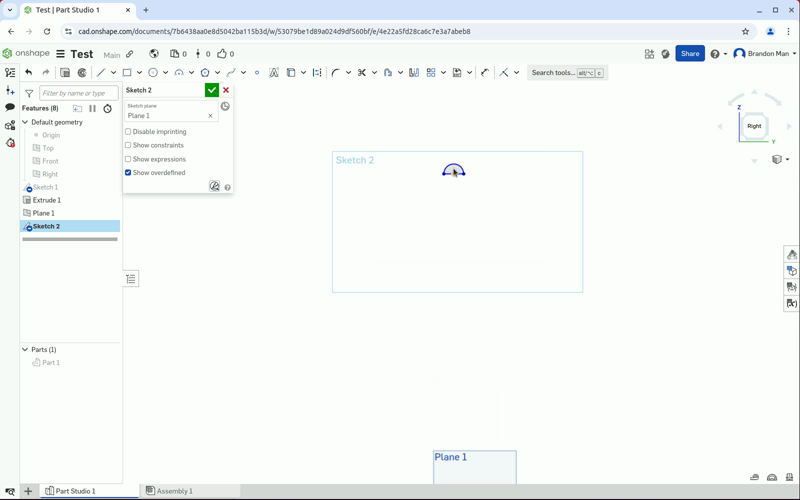
scroll(6)
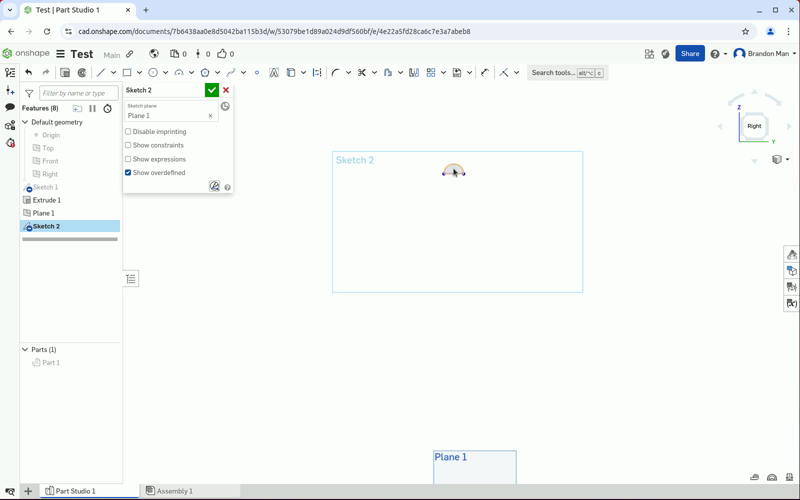
scroll(6)
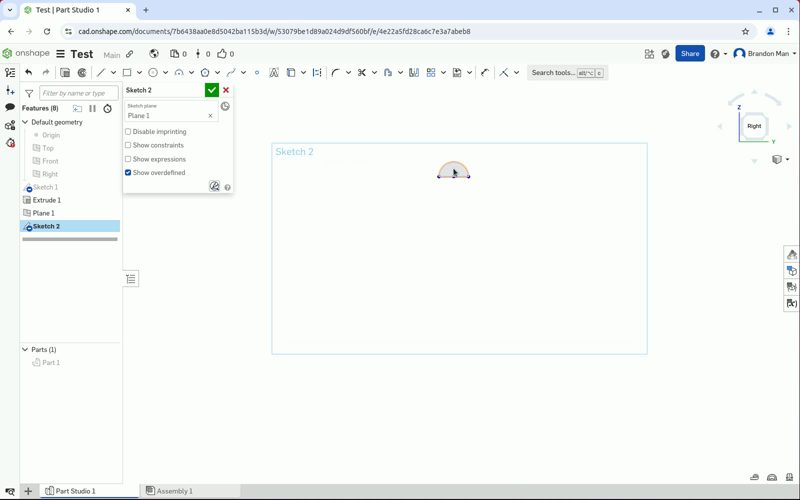
scroll(6)
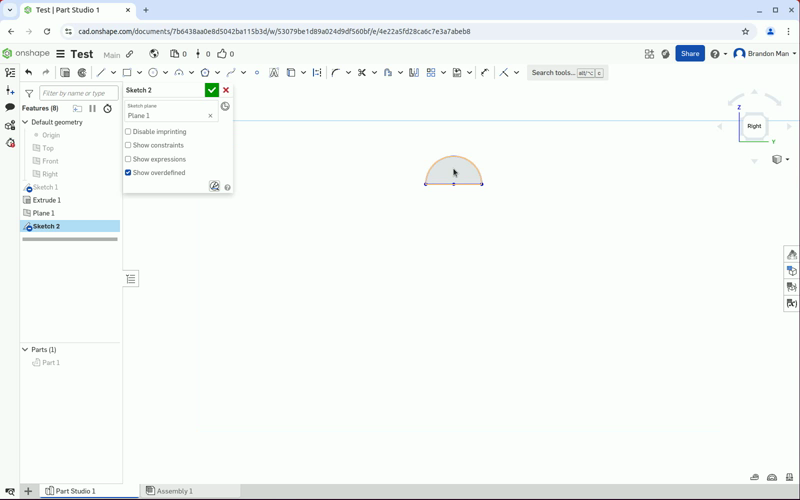
scroll(6)
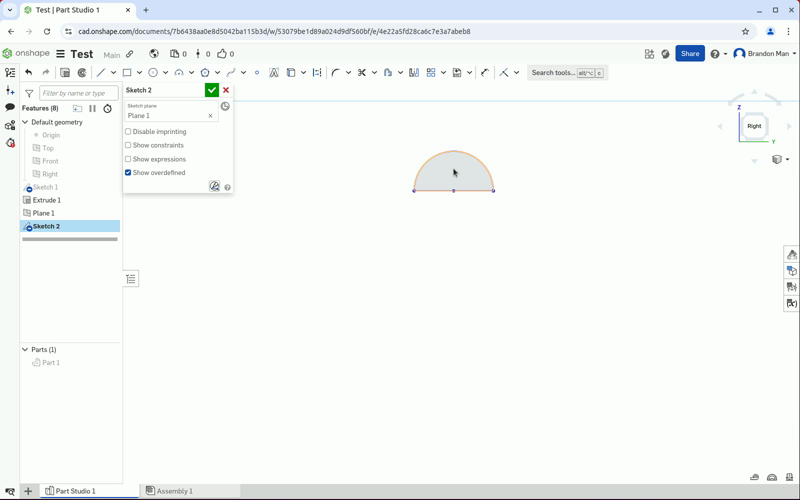
click(453, 168)
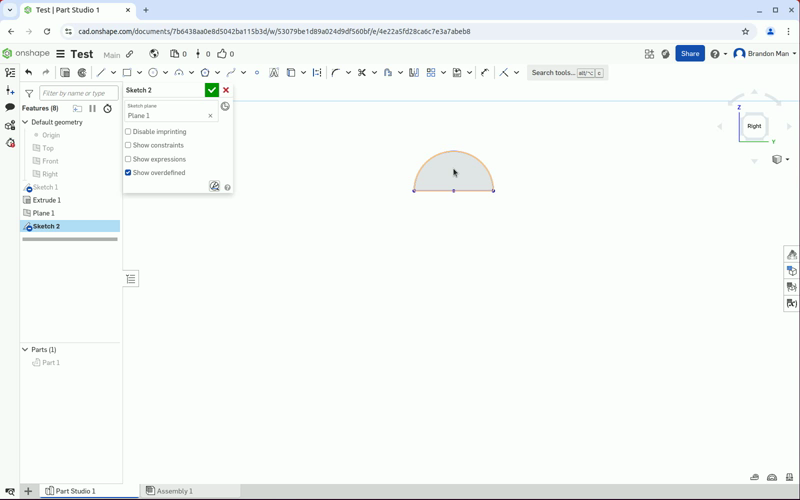
scroll(-6)
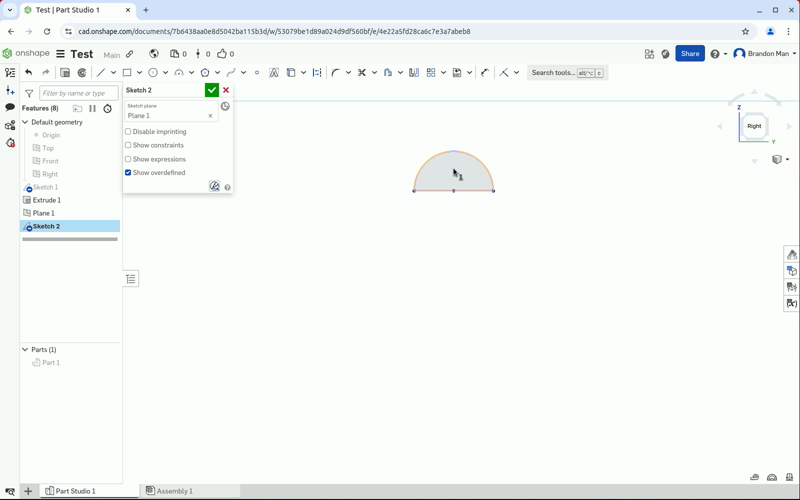
scroll(-6)
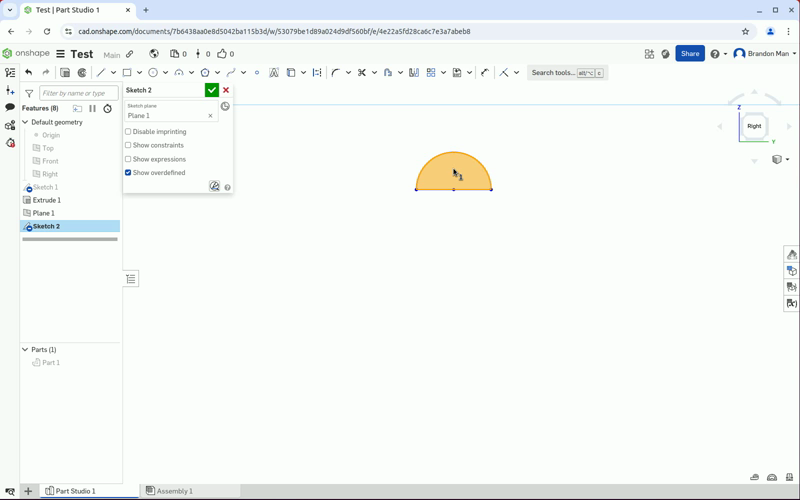
scroll(-6)
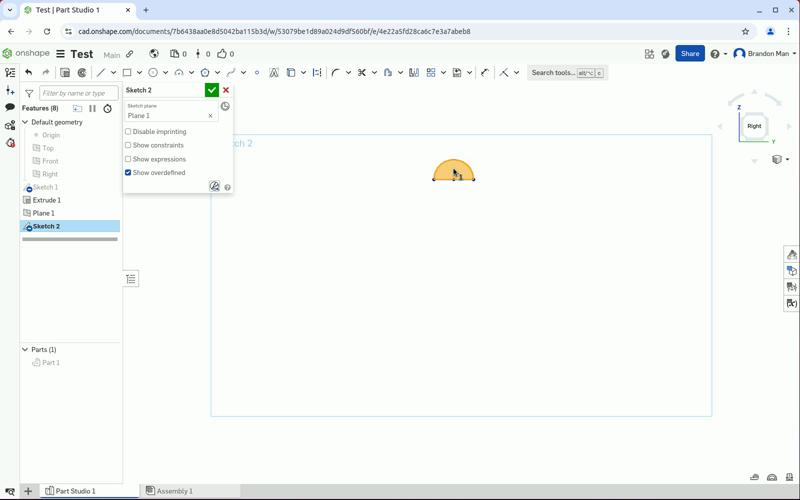
scroll(-6)
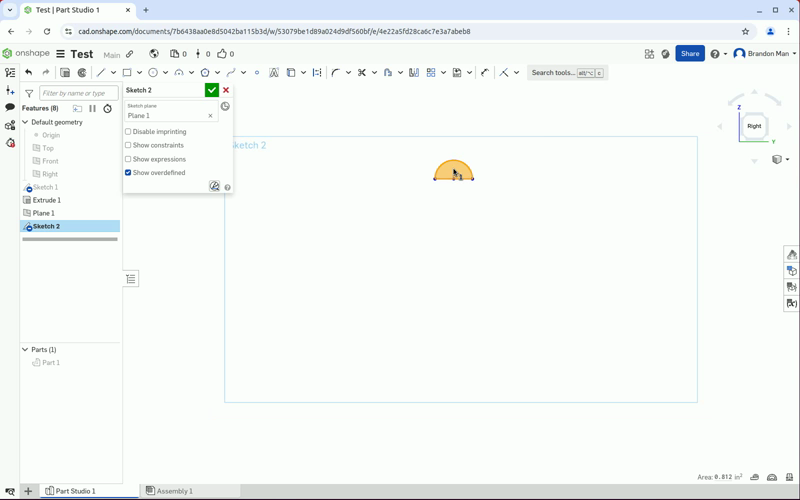
scroll(-6)
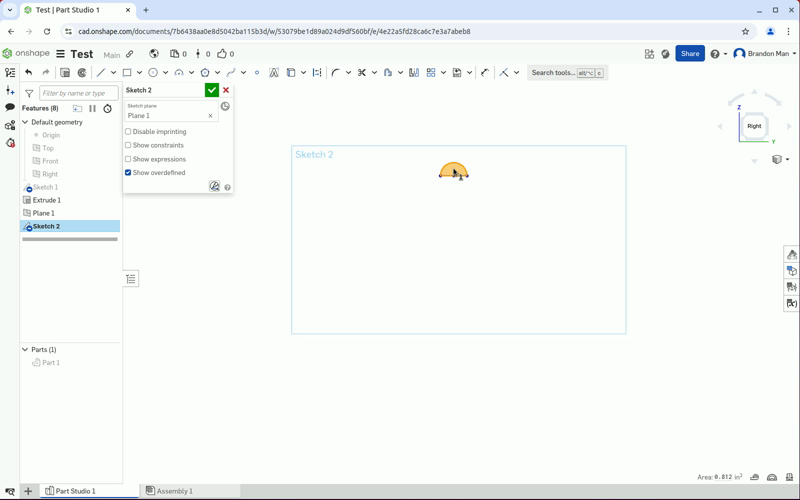
scroll(-6)
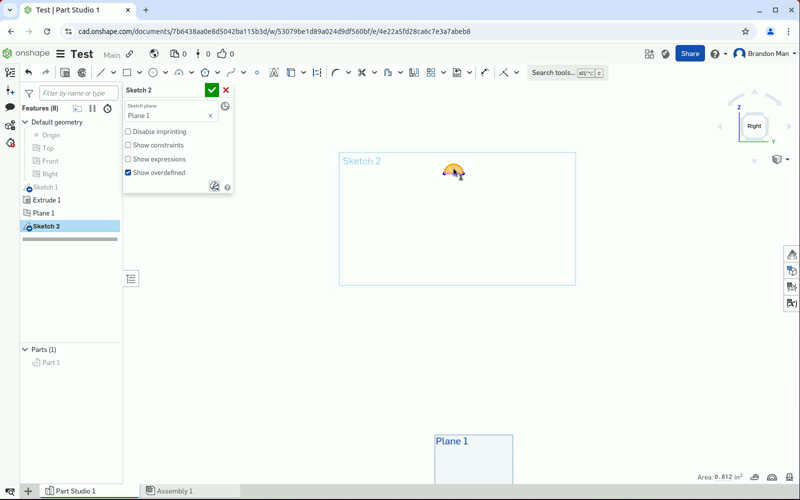
scroll(-6)
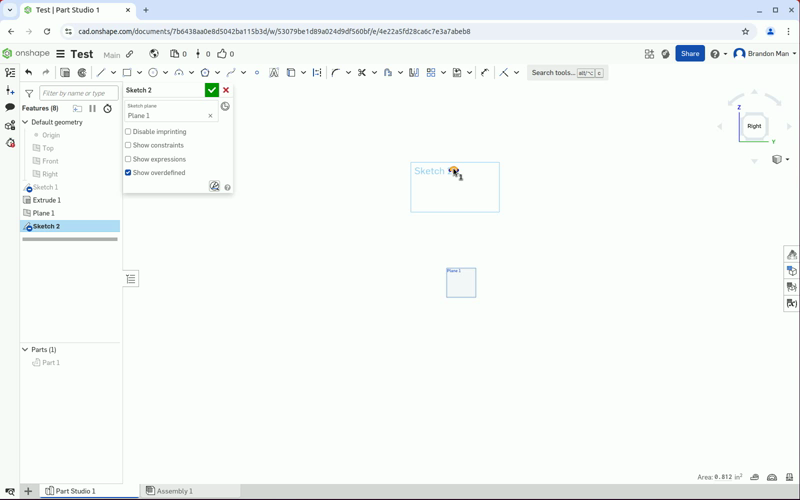
mouse_move(73, 352)
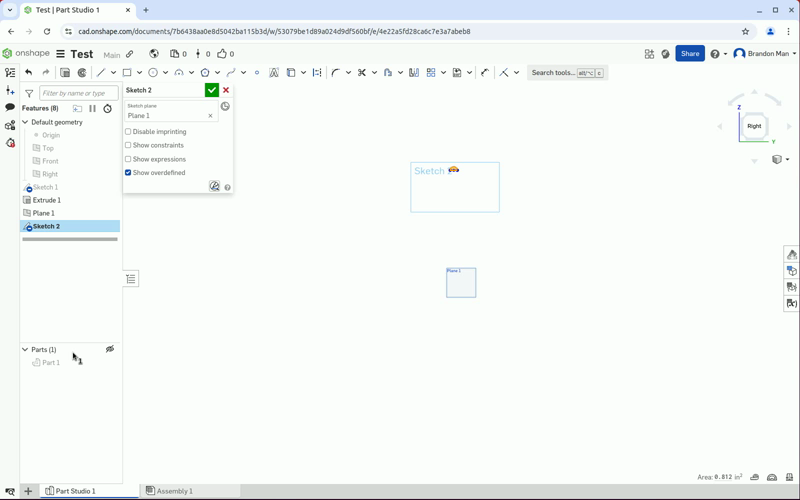
key(shift+y)
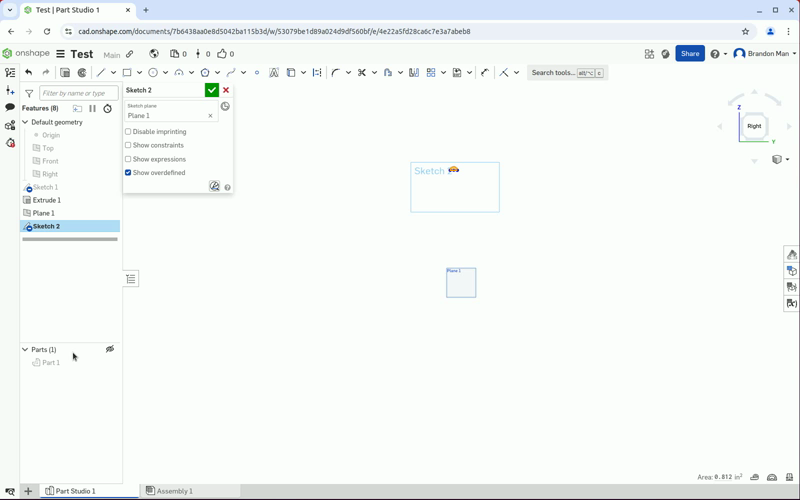
key(shift+e)
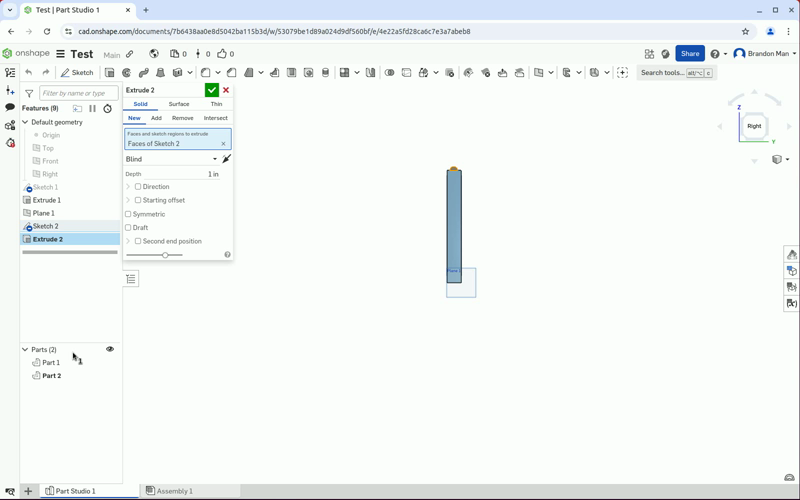
mouse_move(143, 106)
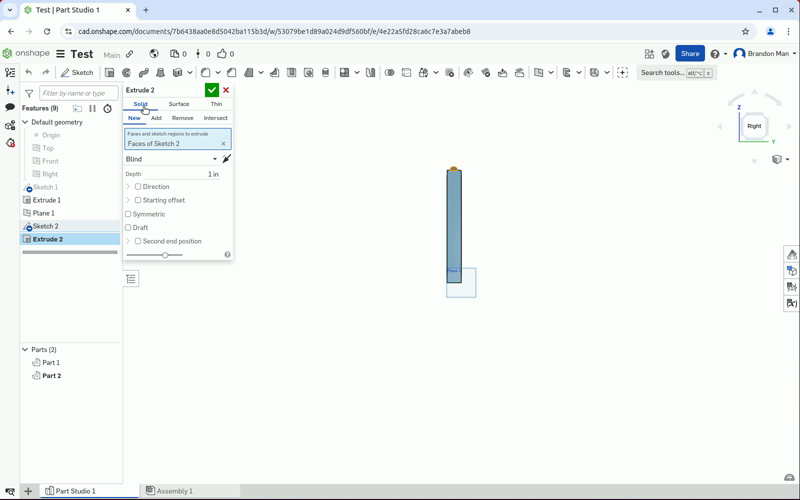
click(143, 106)
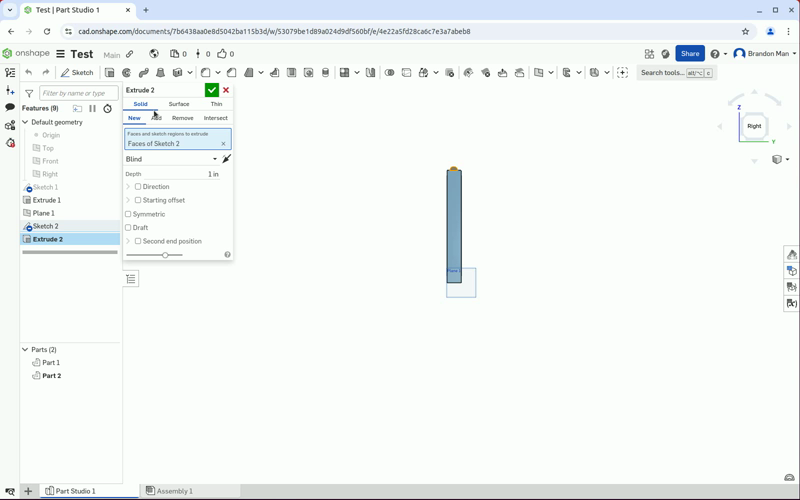
mouse_move(186, 120)
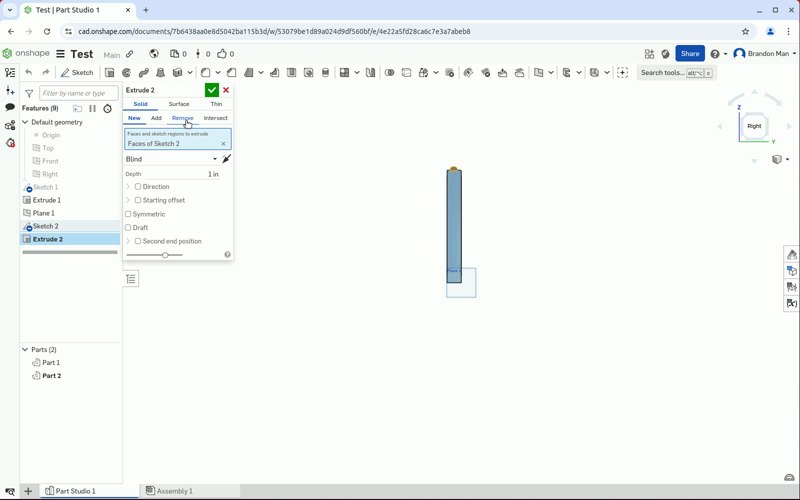
click(186, 120)
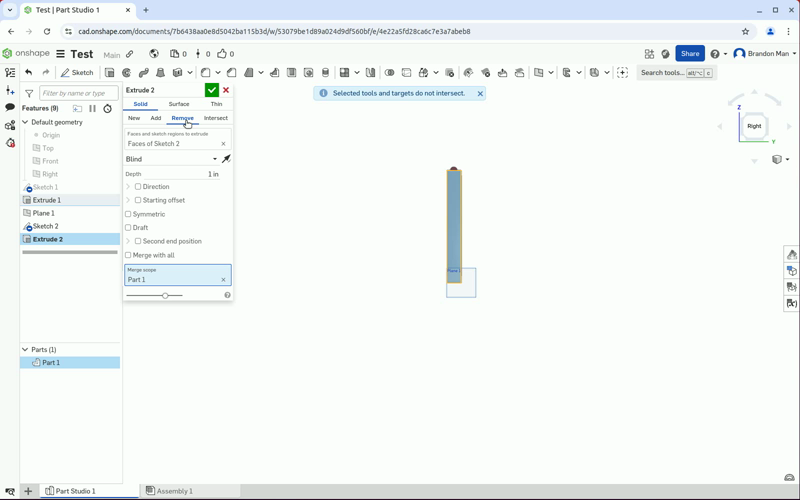
key(tab, 4)
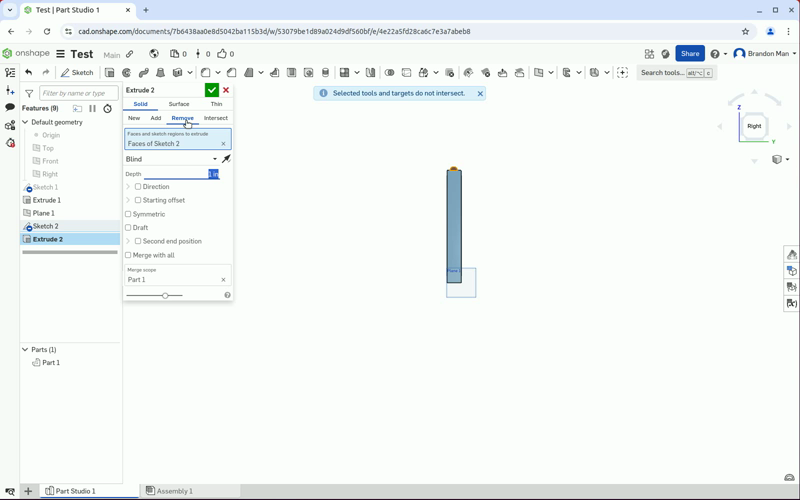
text(14.443)
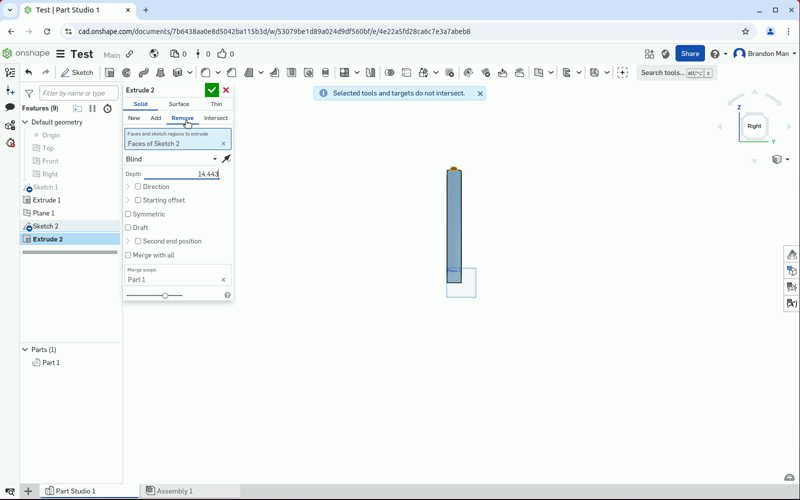
key(tab, 6)
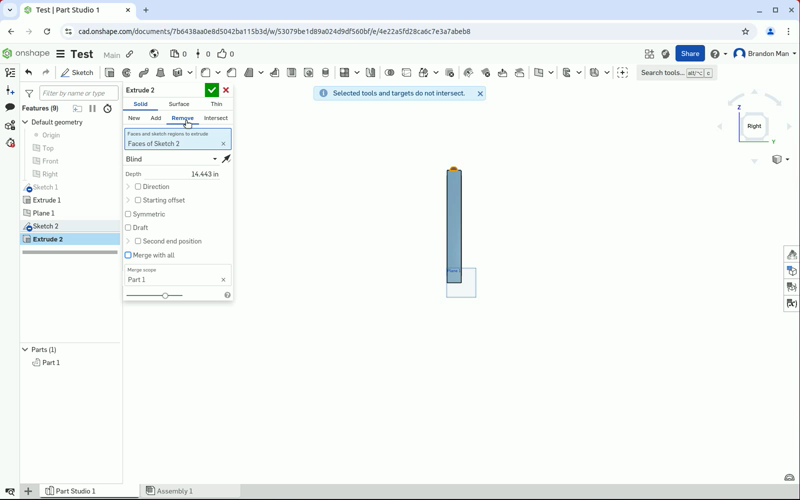
key(space)
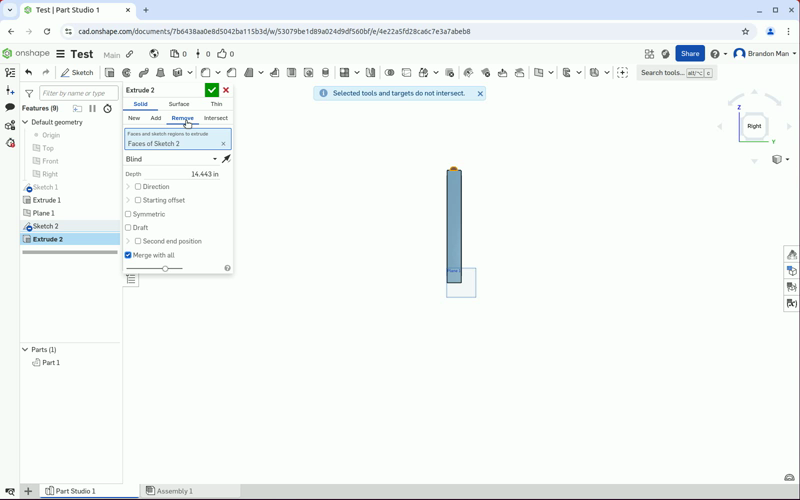
key(enter)
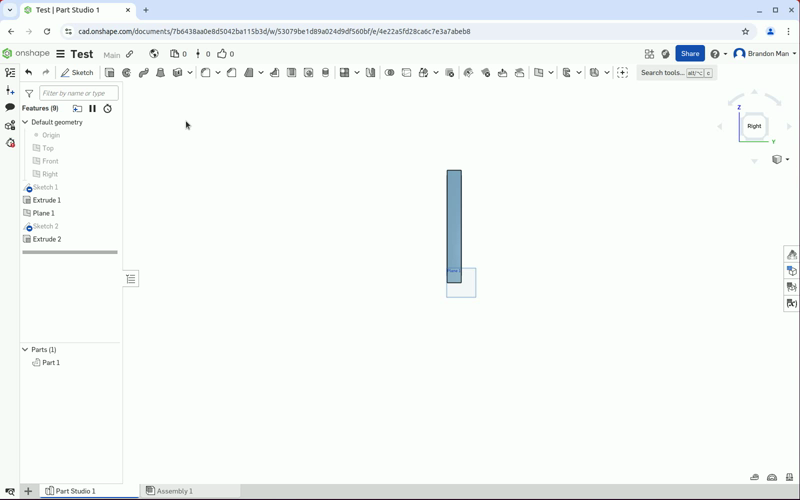
key(shift+h)
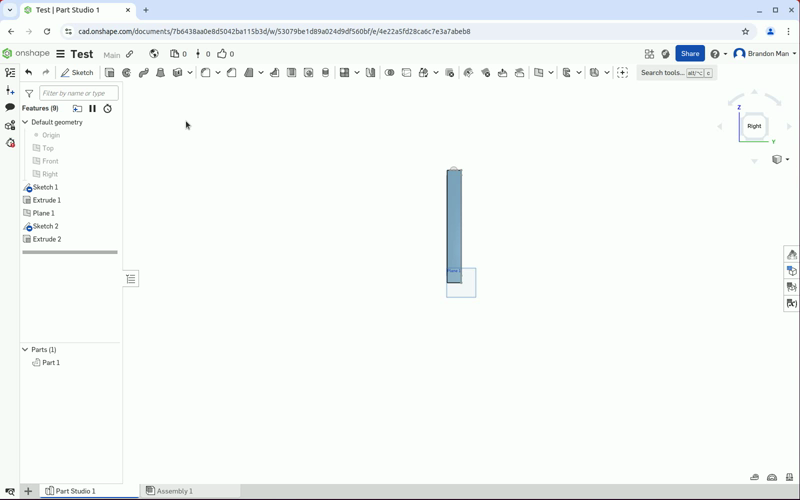
key(shift+h)
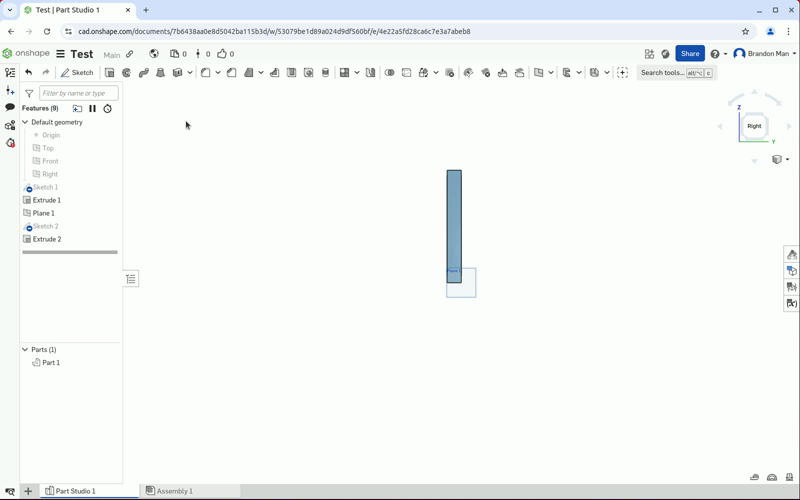
mouse_move(73, 189)
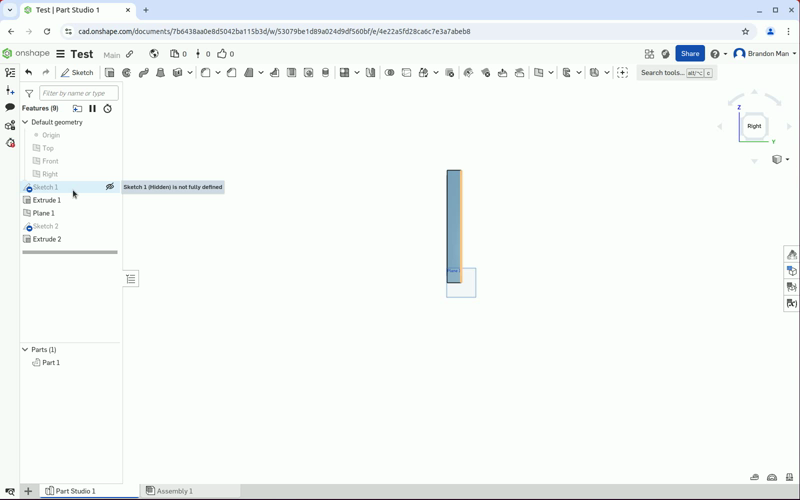
click(73, 189)
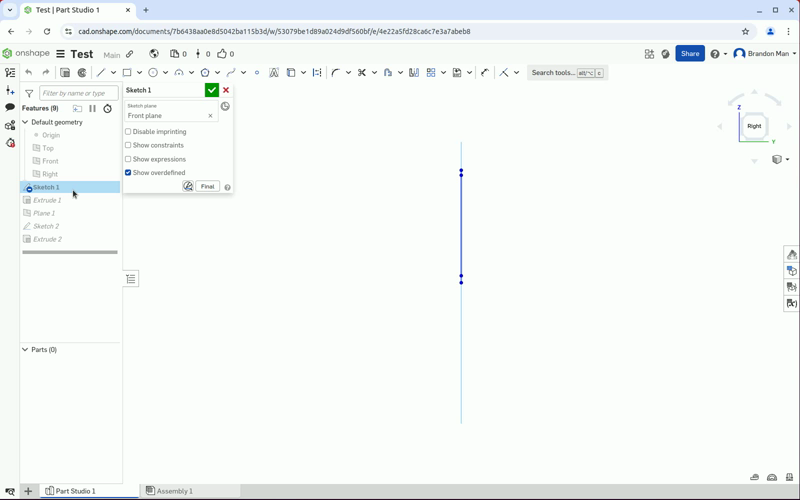
mouse_move(229, 92)
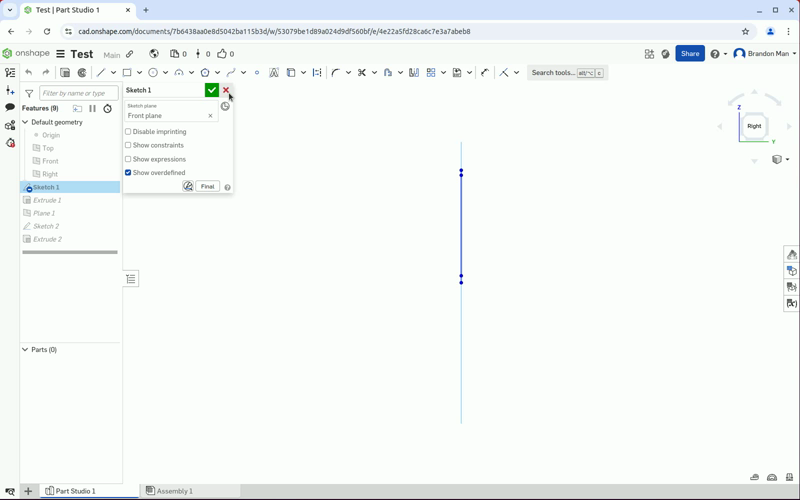
click(229, 92)
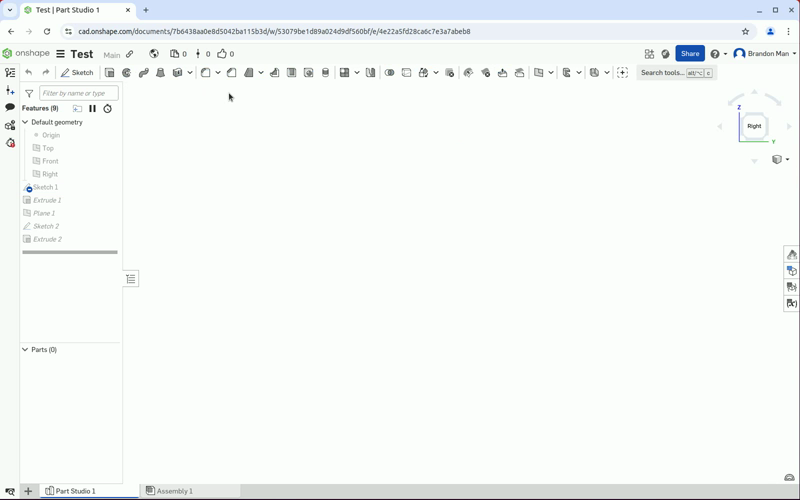
key(shift+s)
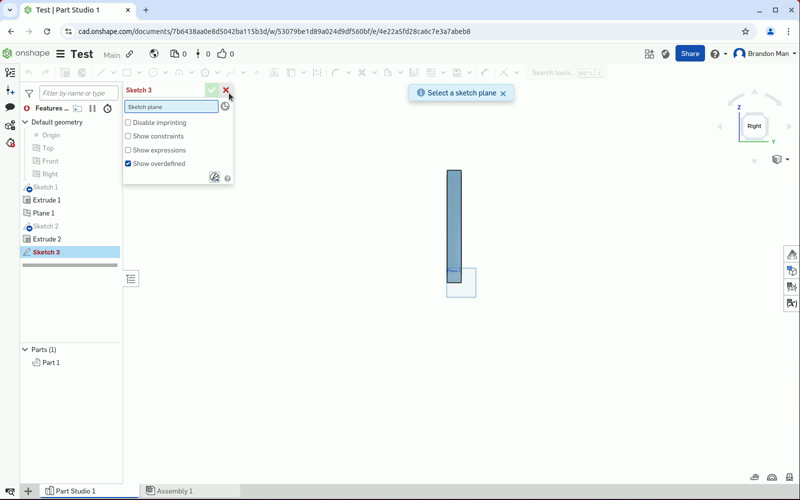
mouse_move(73, 215)
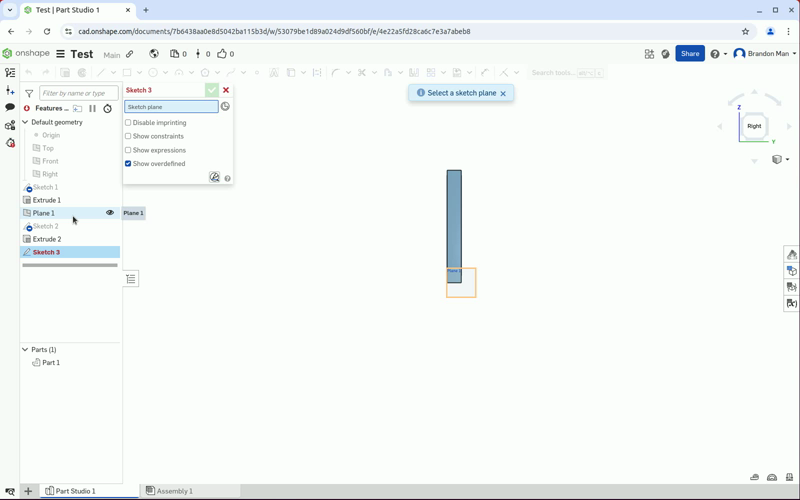
click(73, 215)
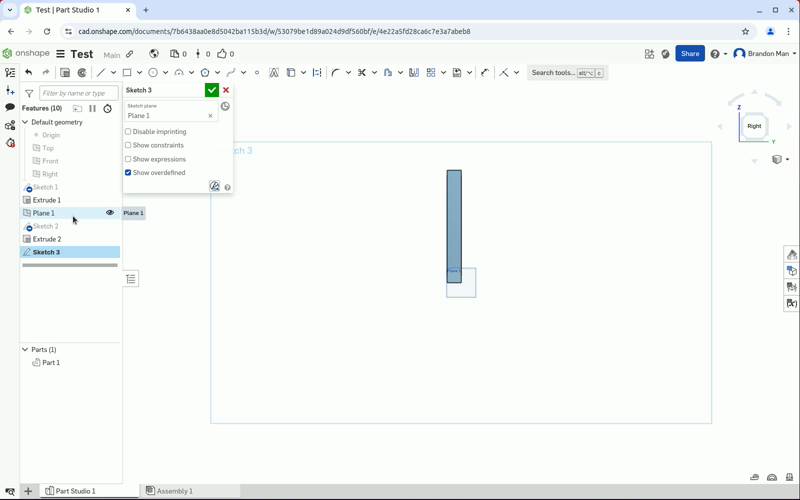
mouse_move(73, 352)
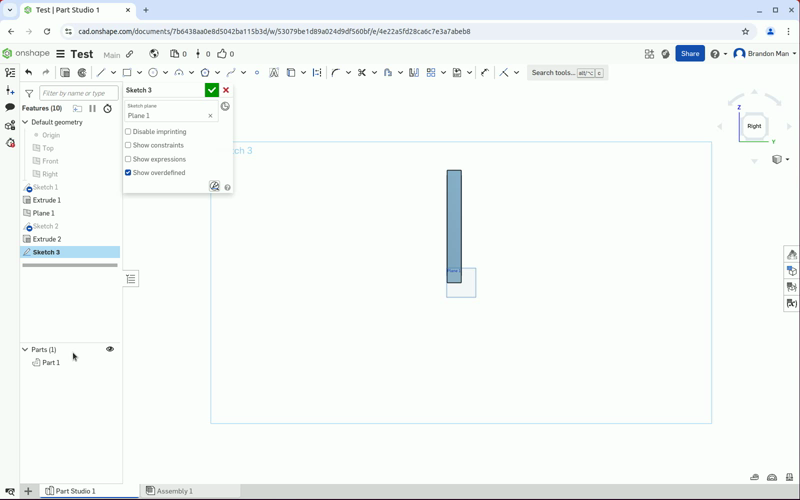
key(y)
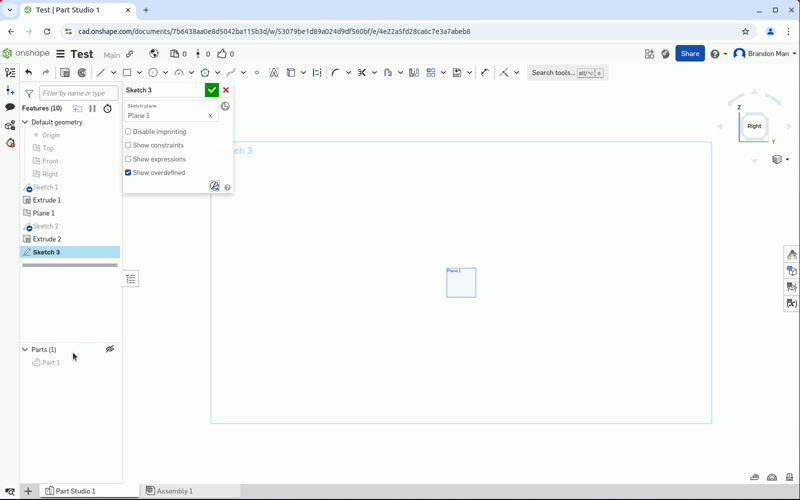
key(a)
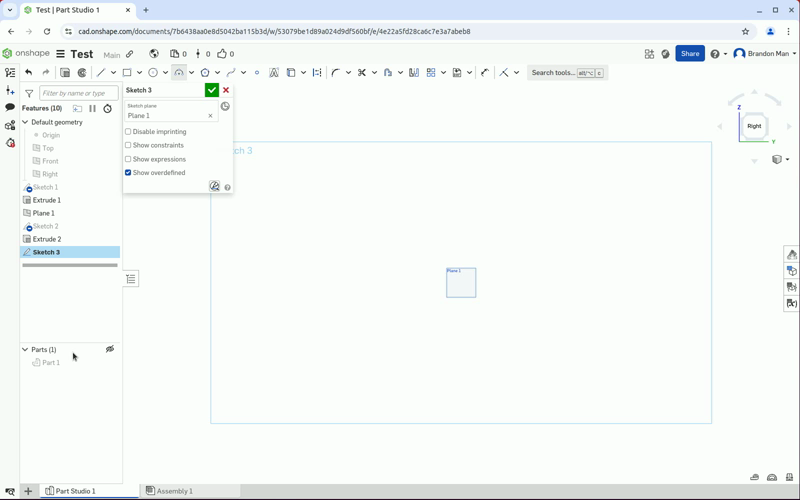
key_down(shift)
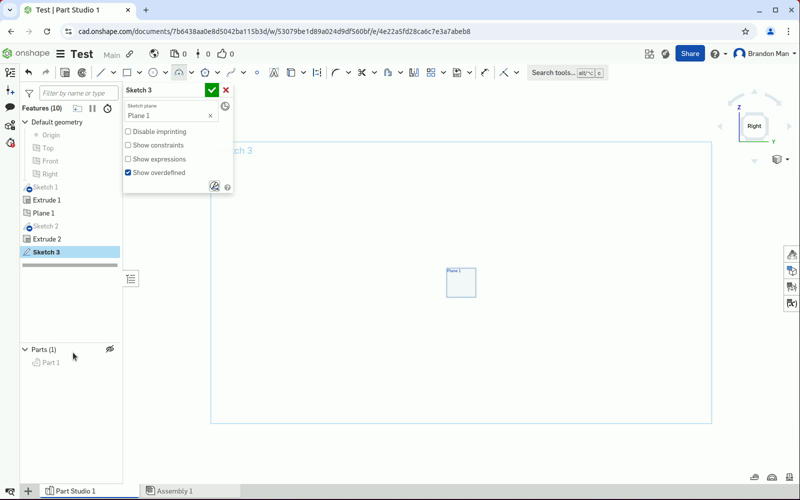
mouse_move(450, 170)
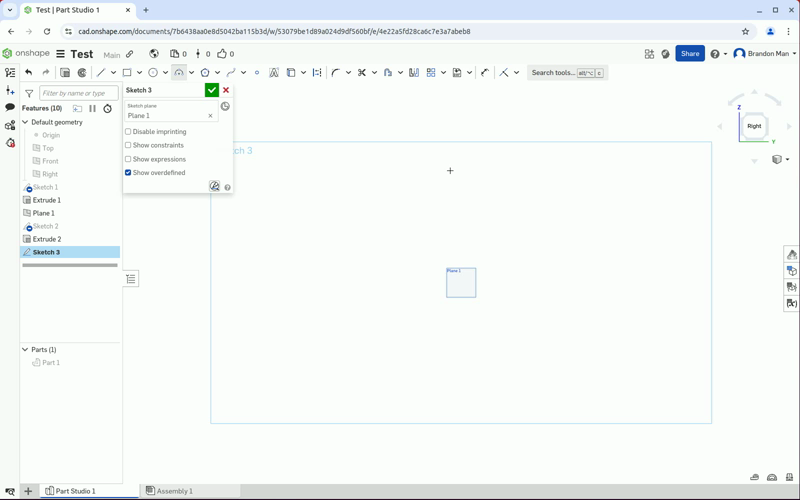
click(450, 170)
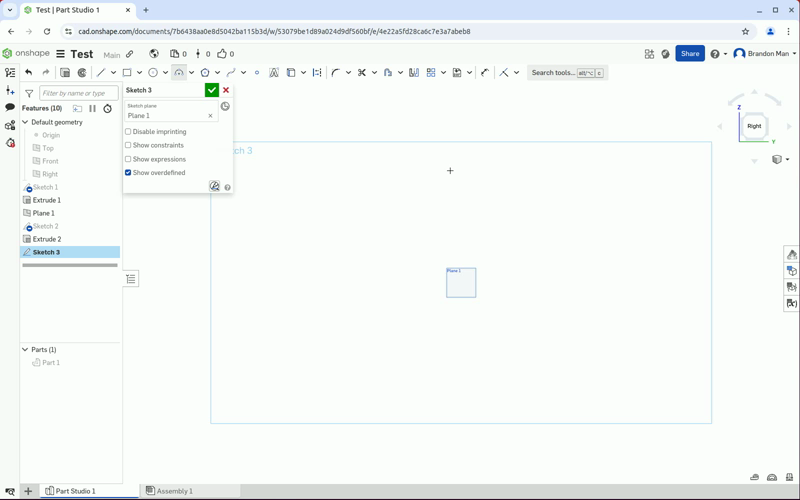
key_up(shift)
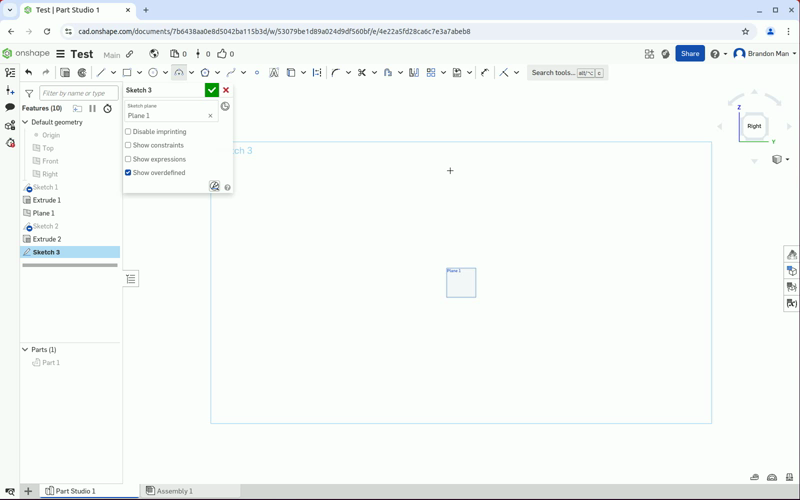
key_down(shift)
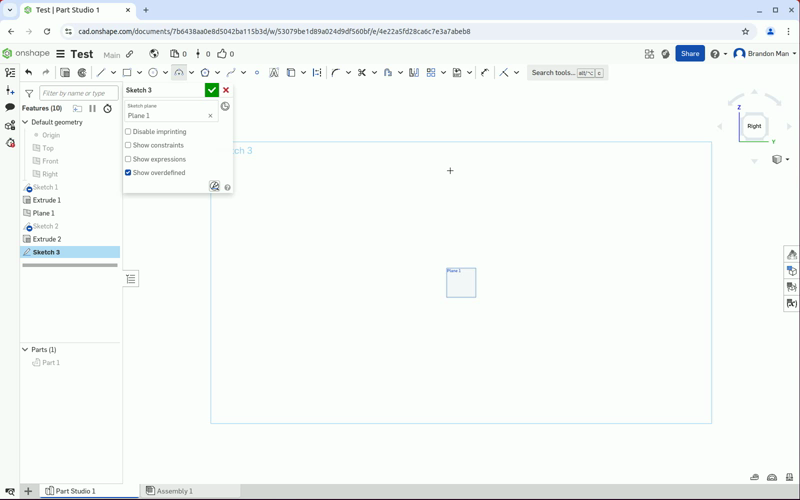
mouse_move(457, 170)
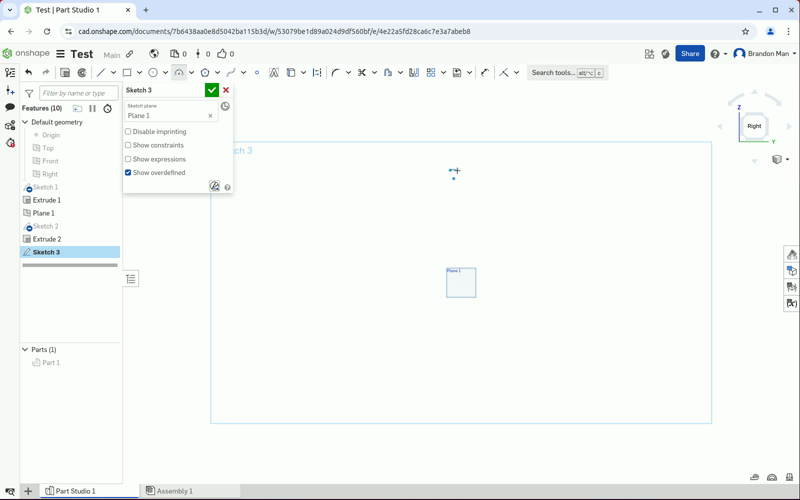
scroll(6)
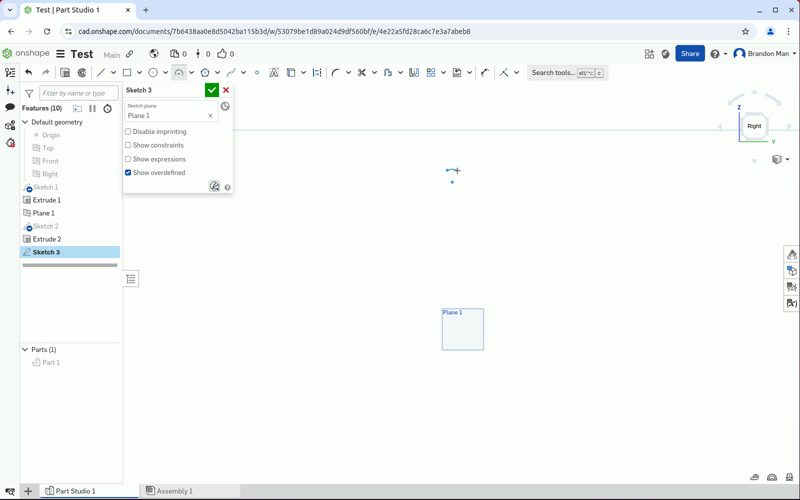
scroll(6)
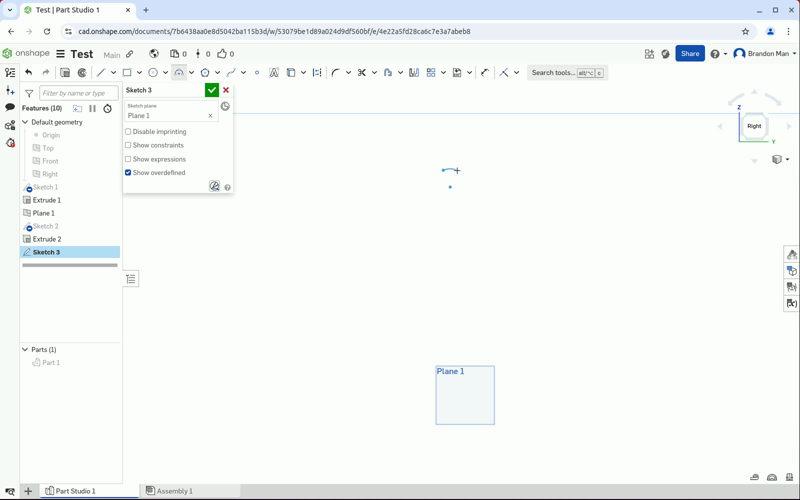
scroll(6)
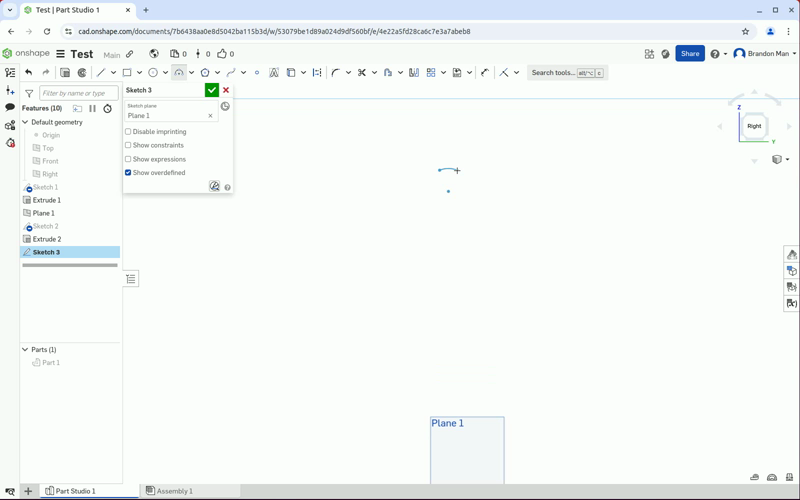
scroll(6)
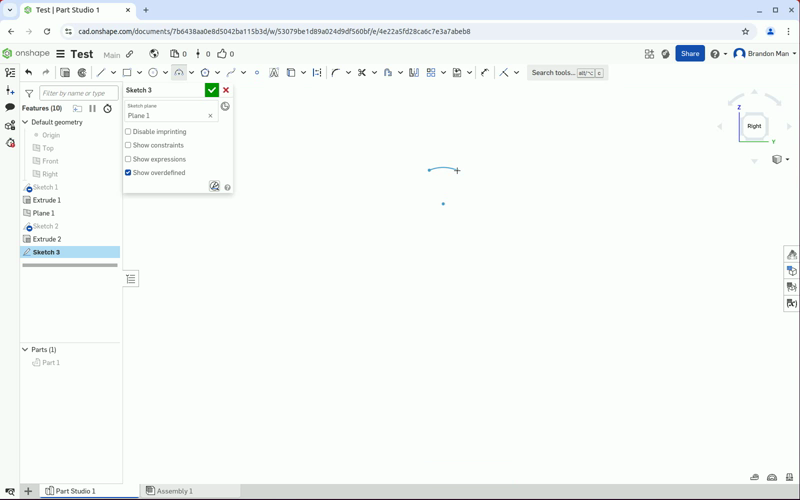
scroll(6)
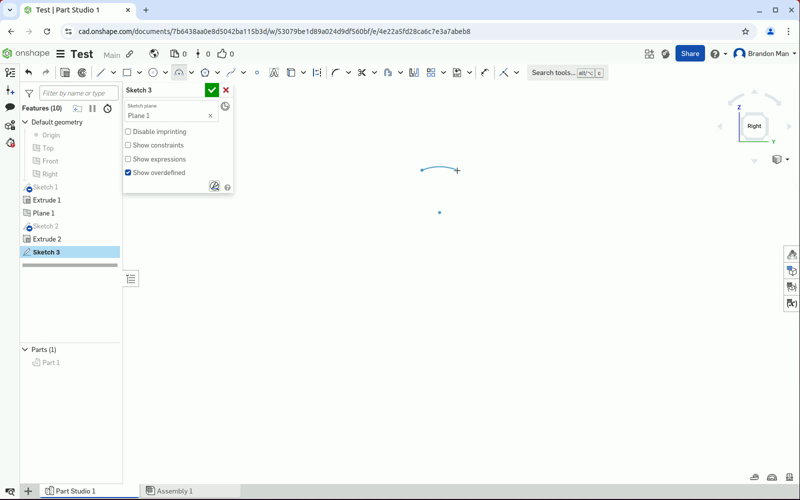
scroll(6)
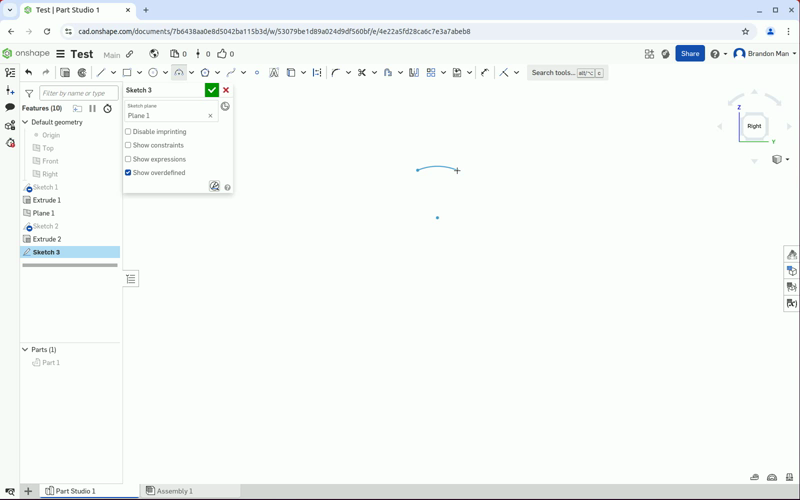
scroll(6)
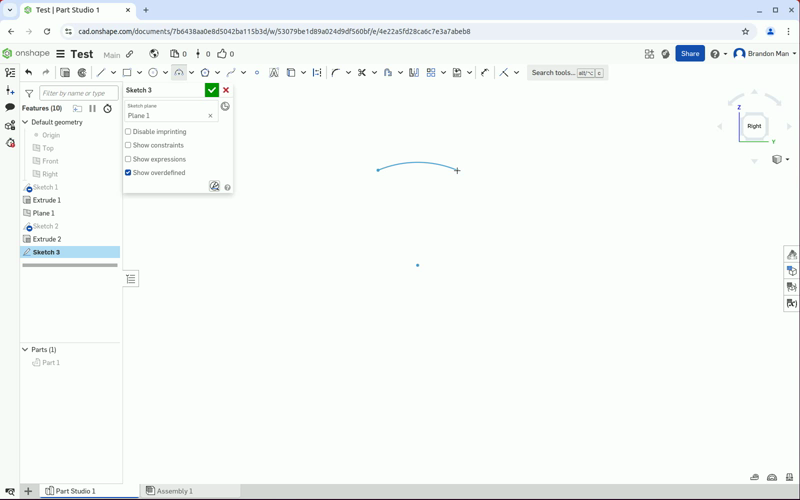
click(457, 170)
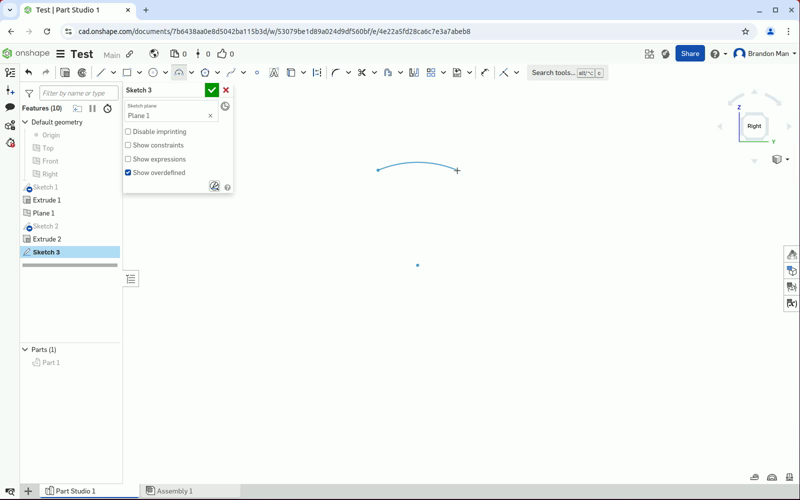
scroll(-6)
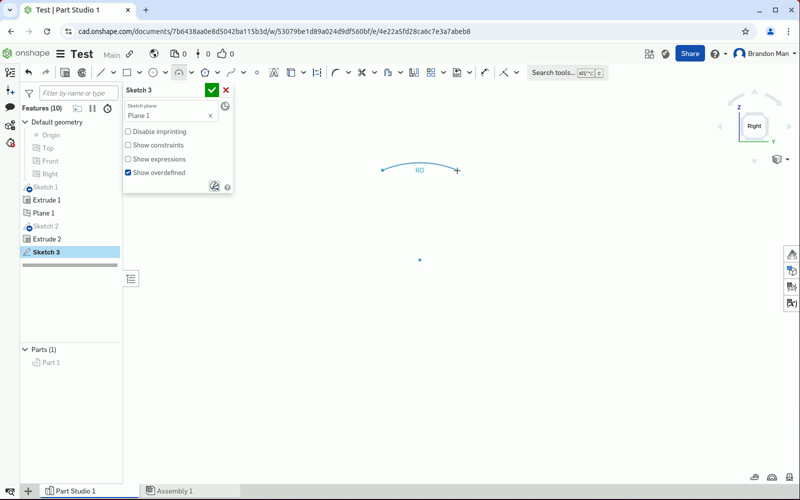
scroll(-6)
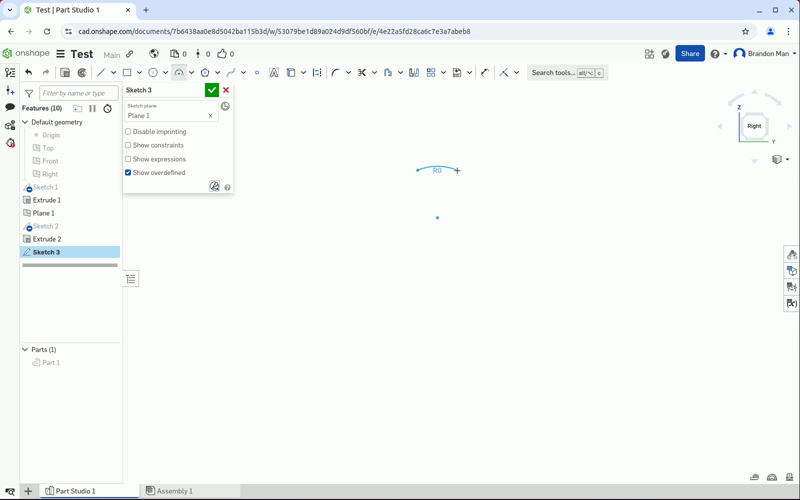
scroll(-6)
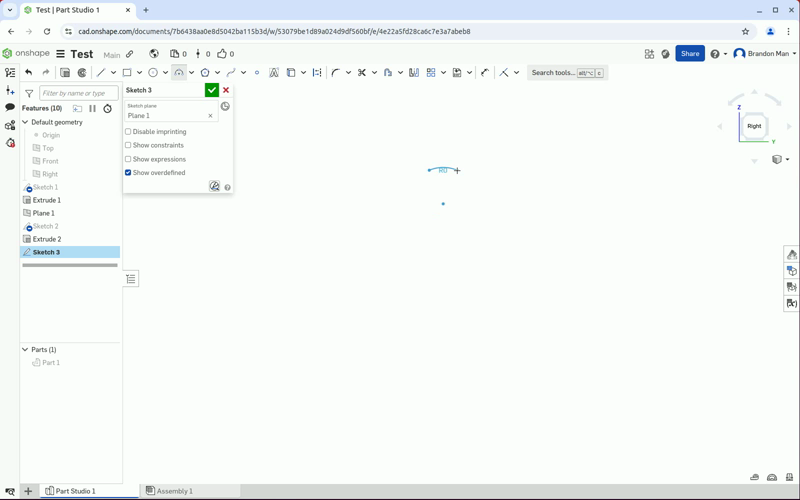
scroll(-6)
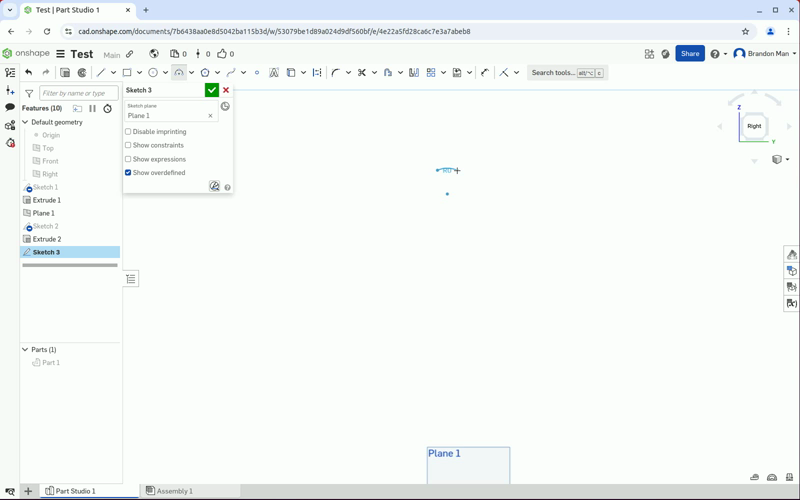
scroll(-6)
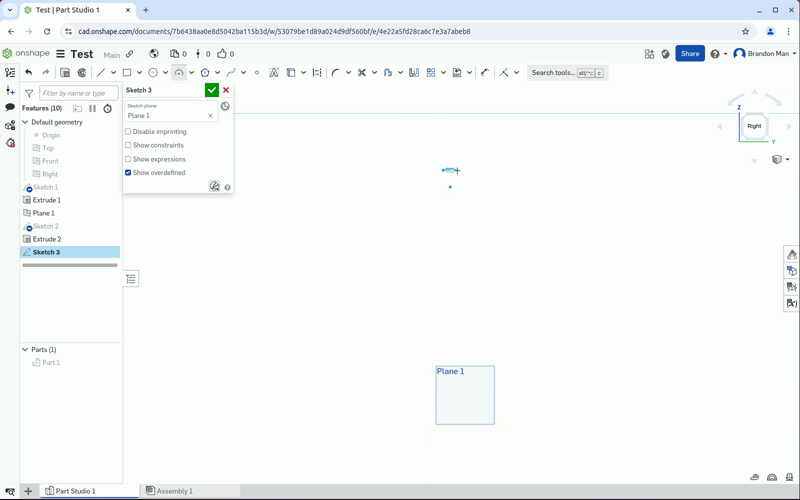
scroll(-6)
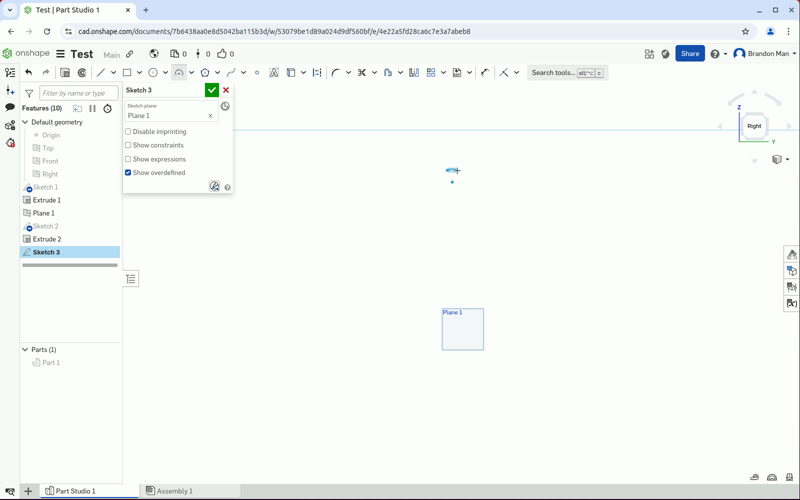
scroll(-6)
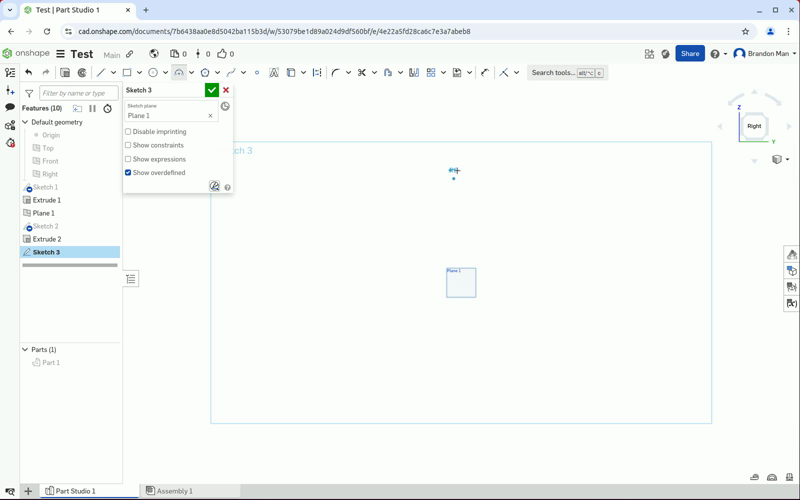
mouse_move(453, 174)
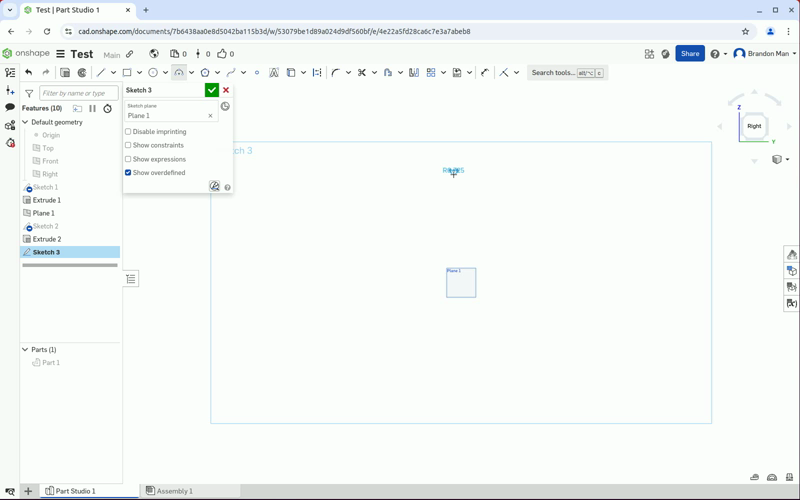
scroll(6)
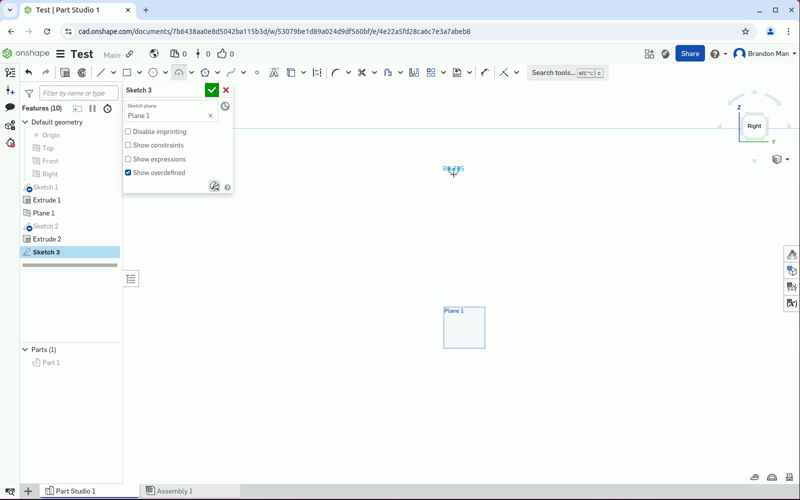
scroll(6)
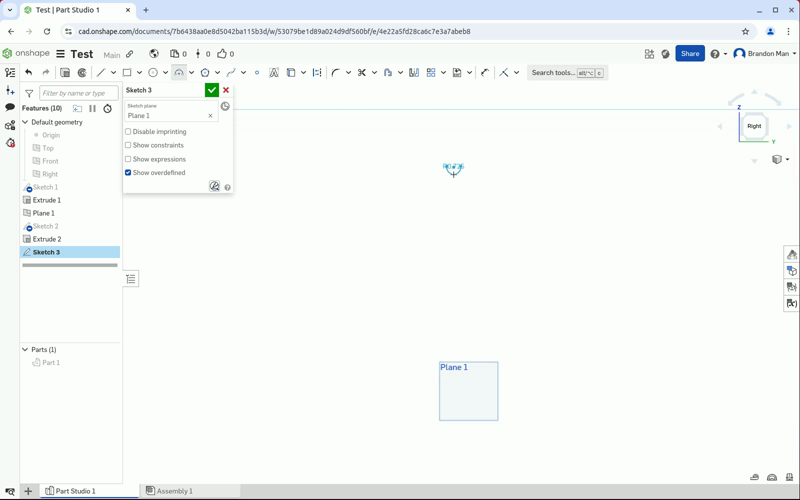
scroll(6)
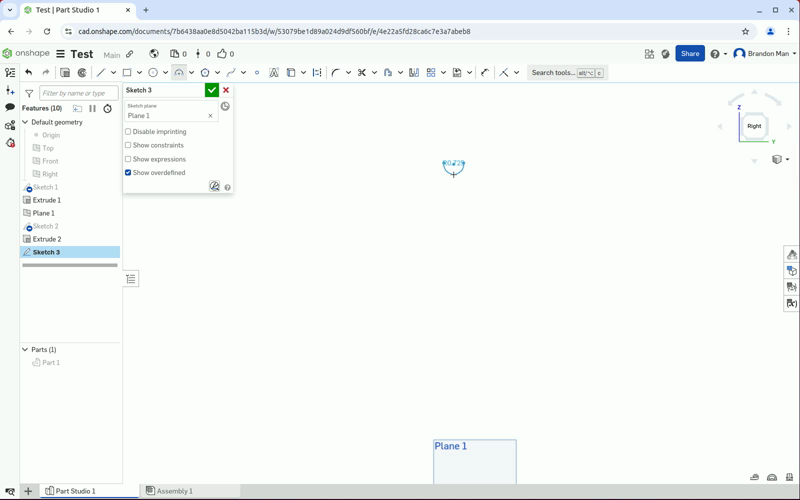
scroll(6)
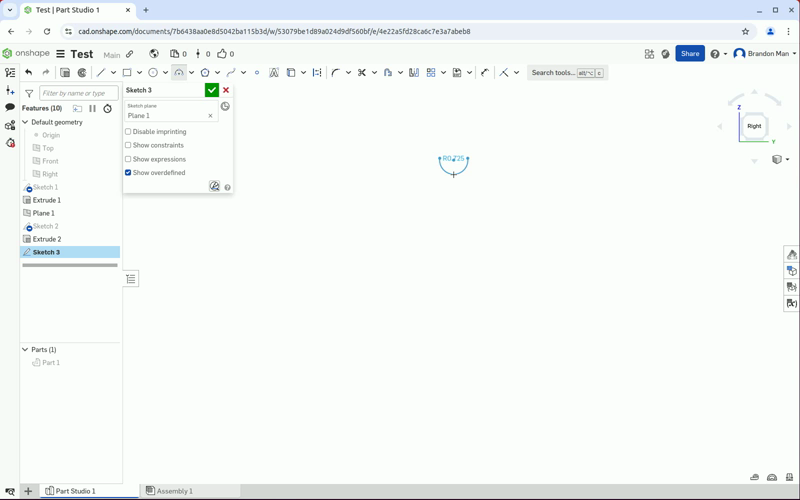
scroll(6)
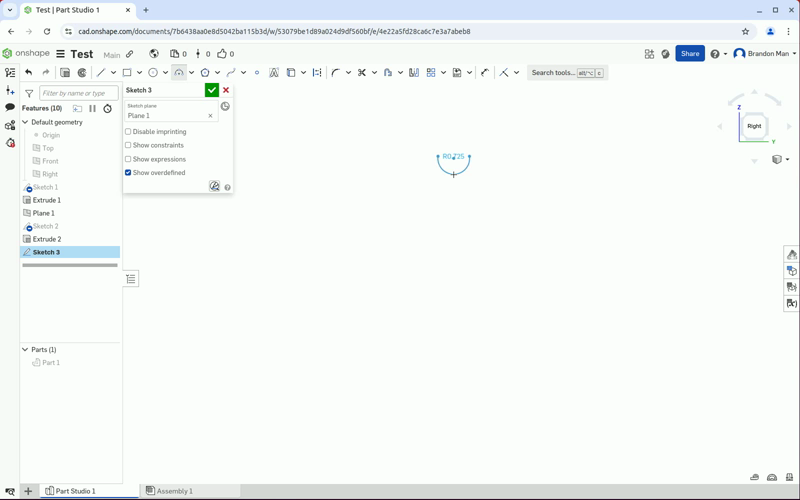
scroll(6)
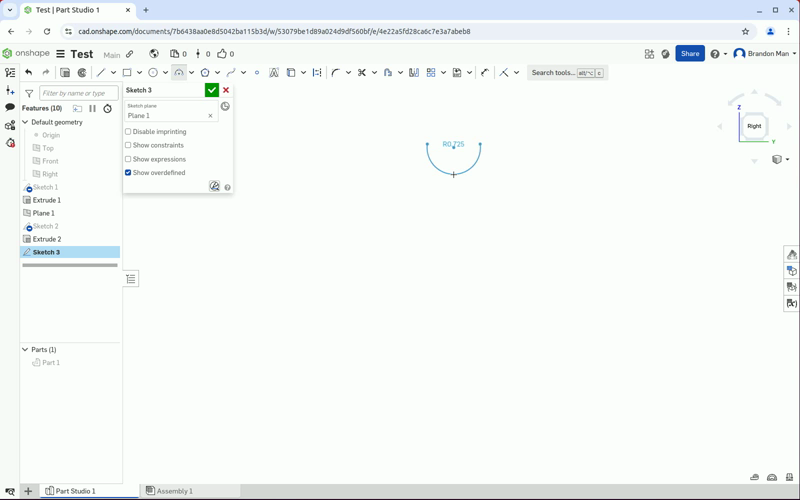
scroll(6)
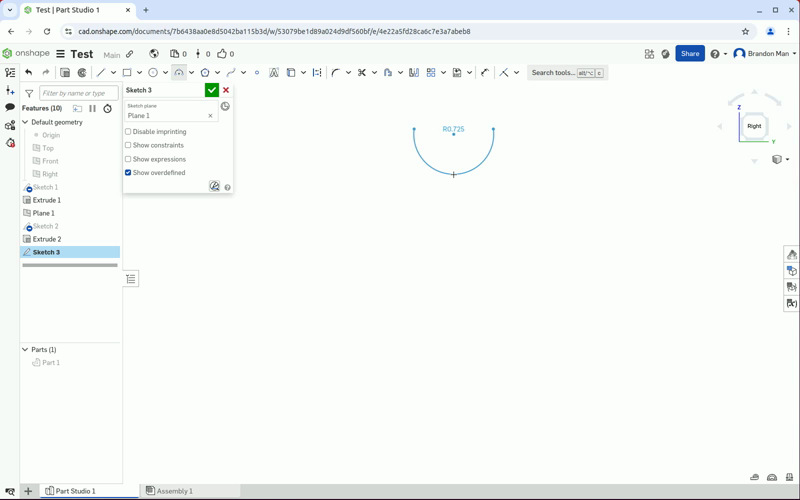
click(453, 174)
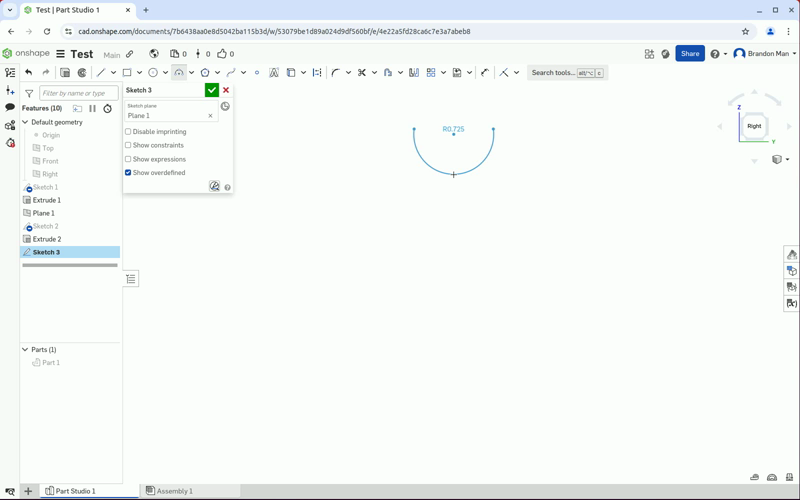
scroll(-6)
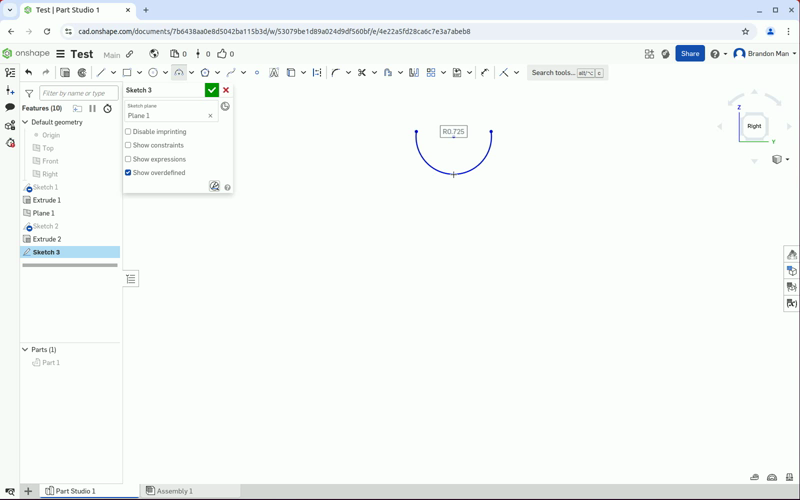
scroll(-6)
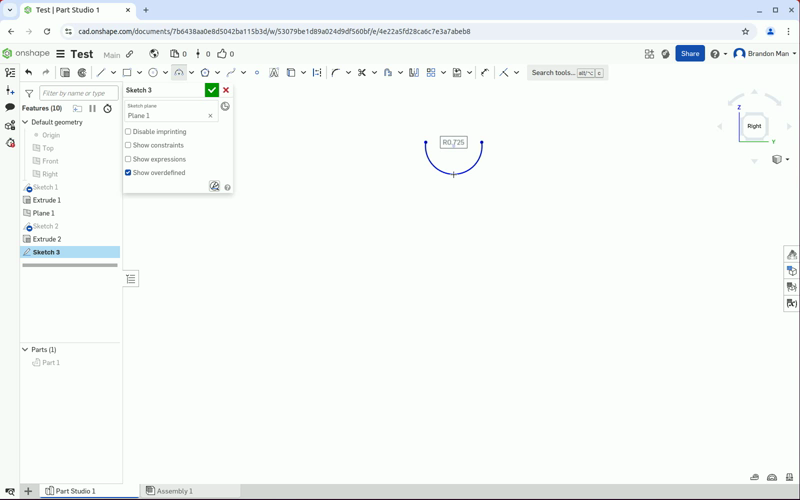
scroll(-6)
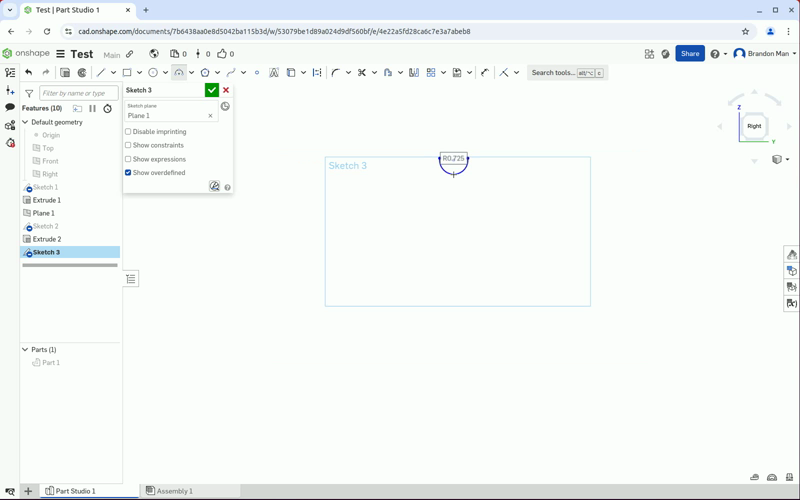
scroll(-6)
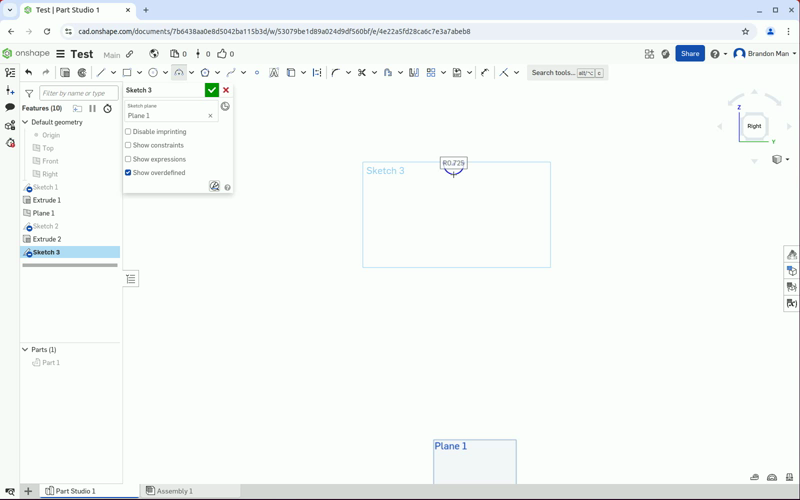
scroll(-6)
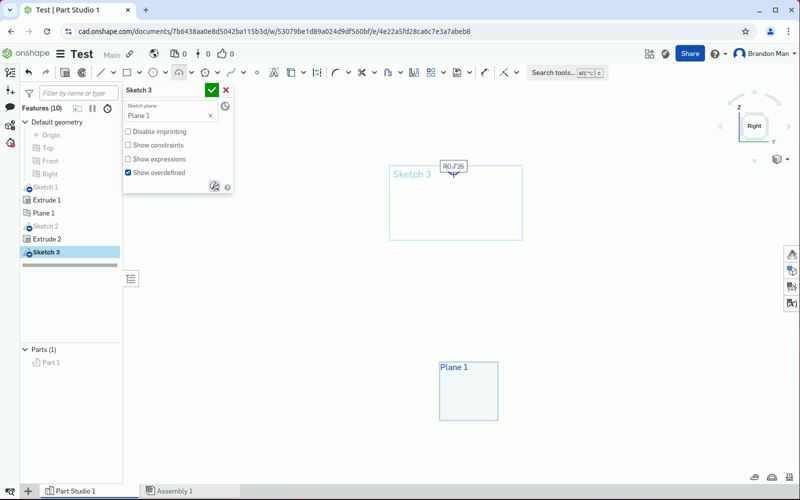
scroll(-6)
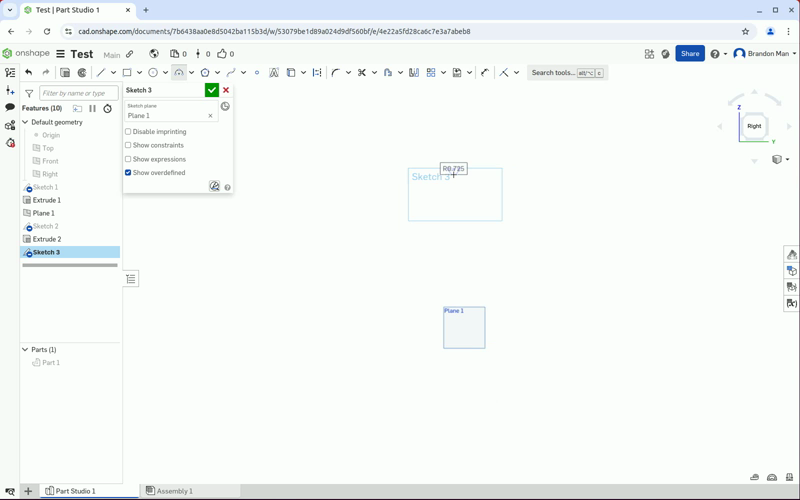
scroll(-6)
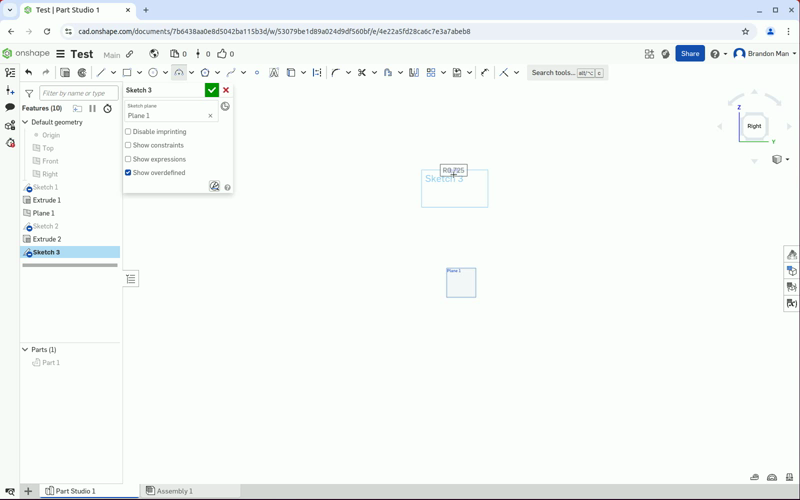
key_up(shift)
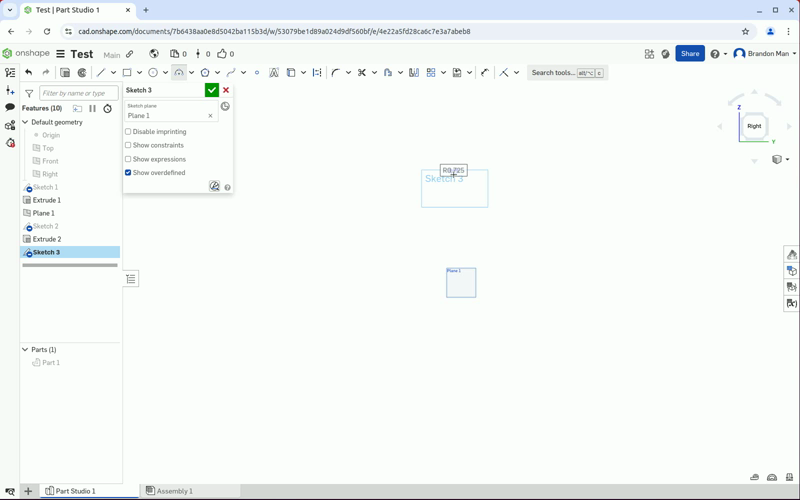
key(esc)
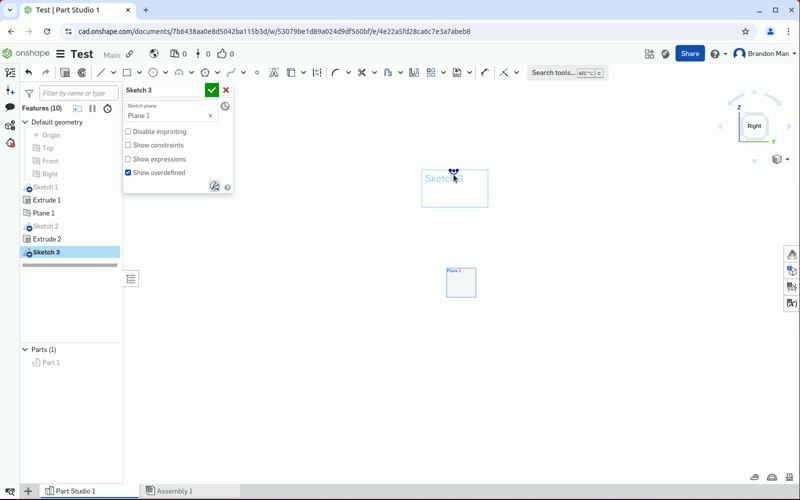
key(l)
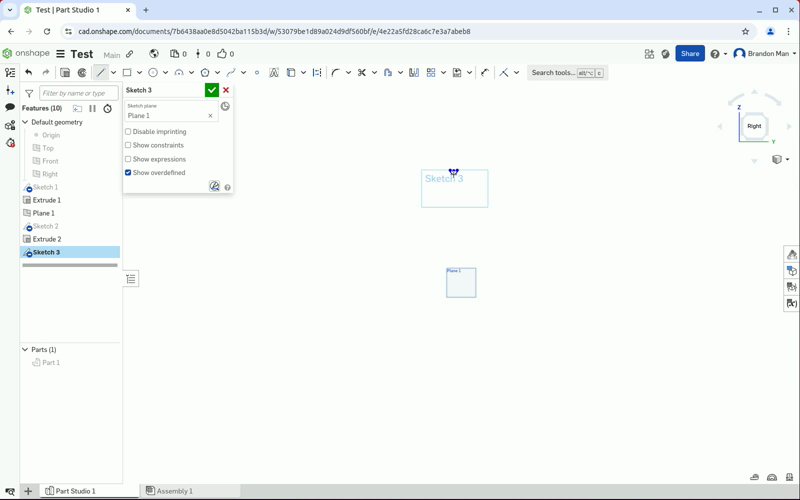
mouse_move(457, 170)
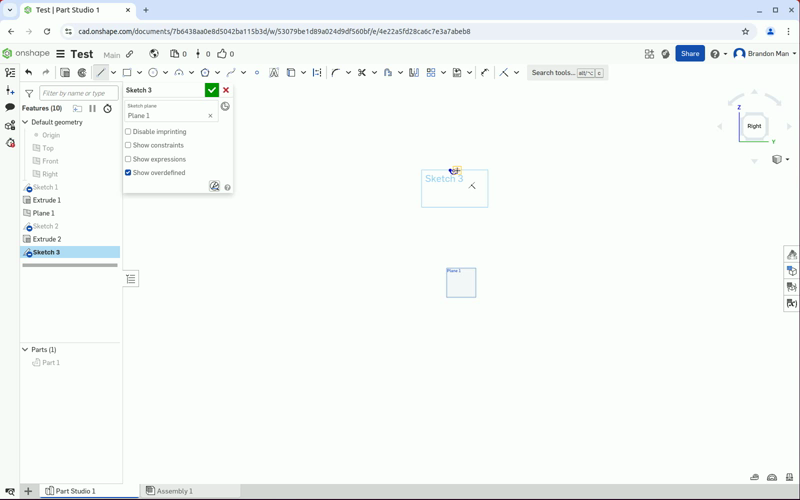
scroll(6)
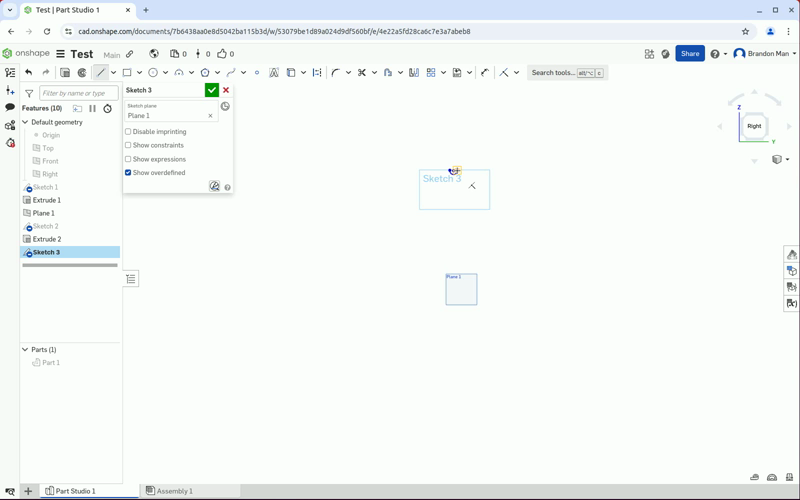
scroll(6)
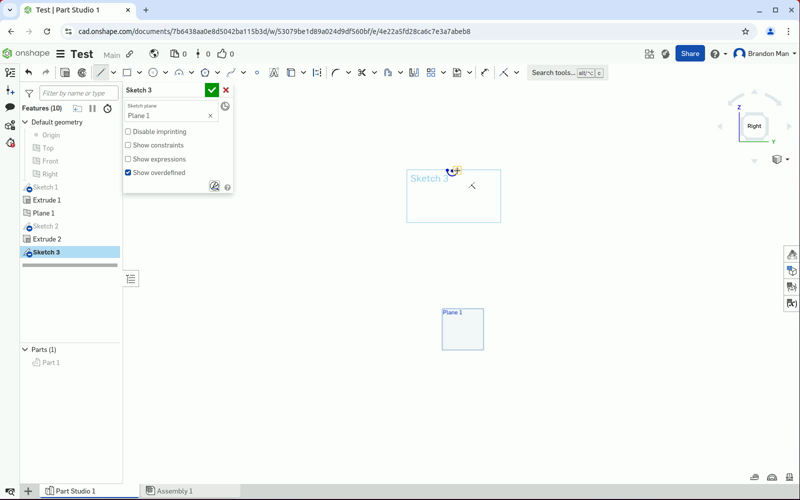
scroll(6)
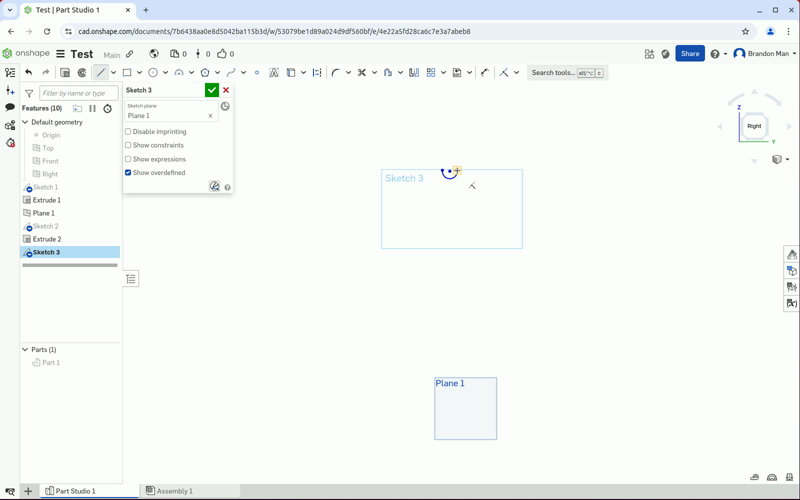
scroll(6)
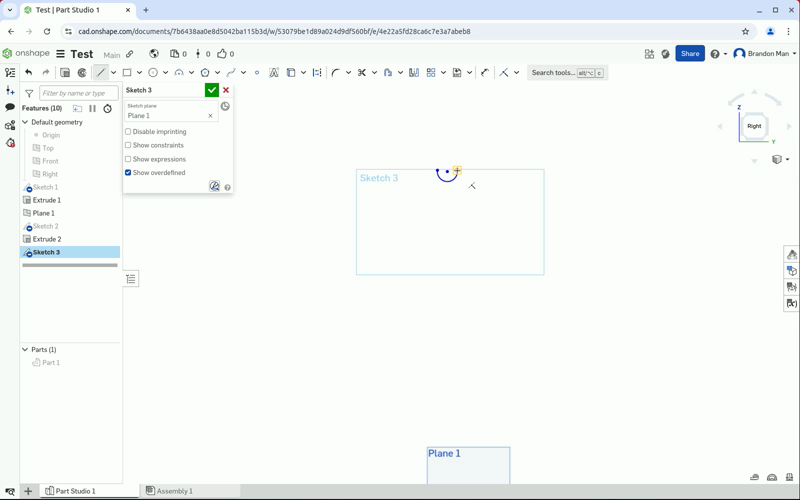
scroll(6)
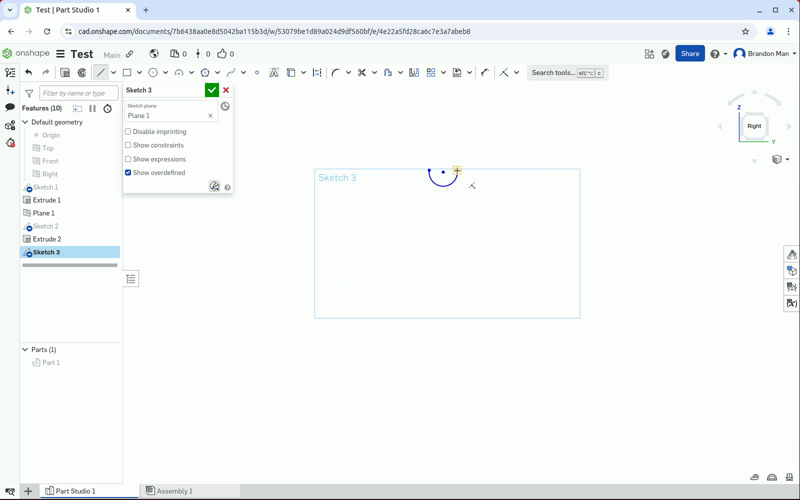
scroll(6)
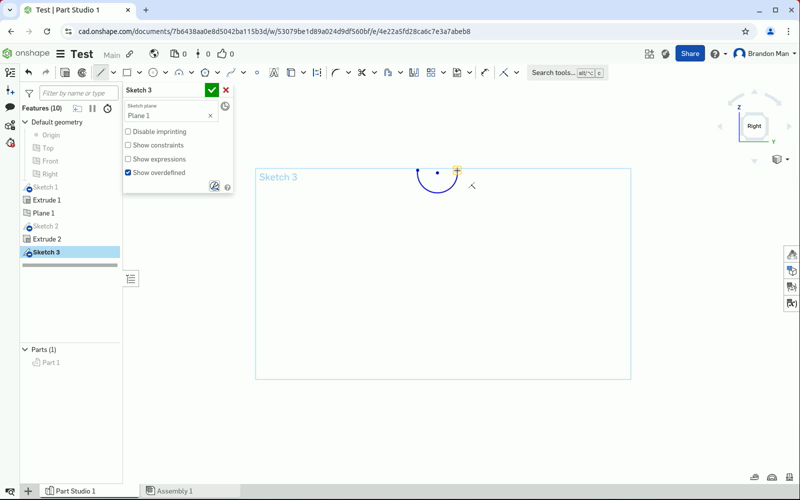
scroll(6)
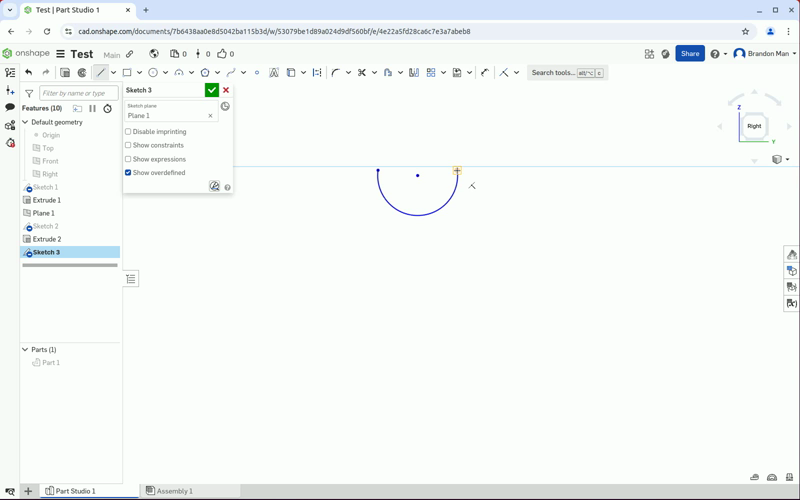
click(457, 170)
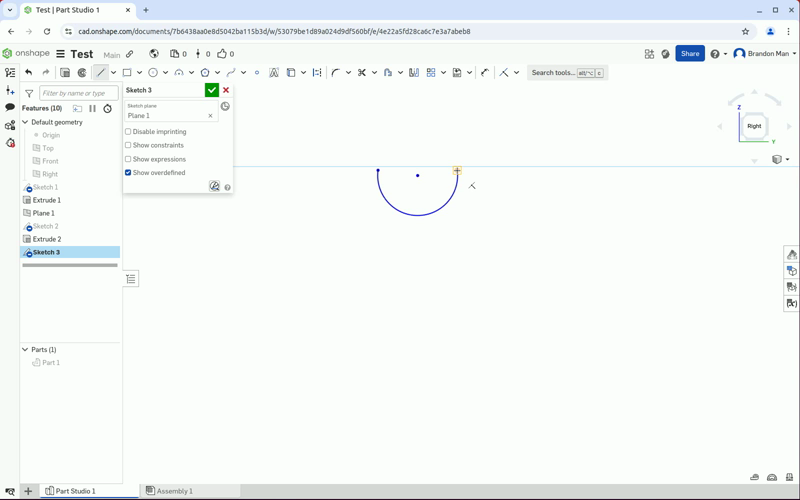
scroll(-6)
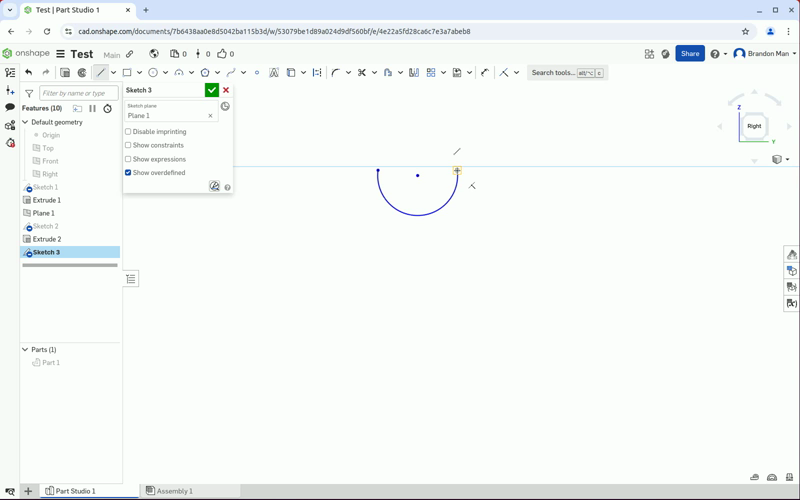
scroll(-6)
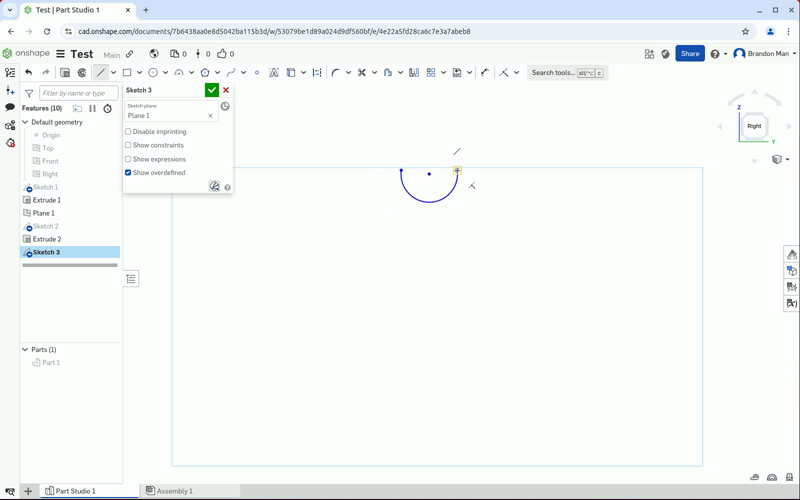
scroll(-6)
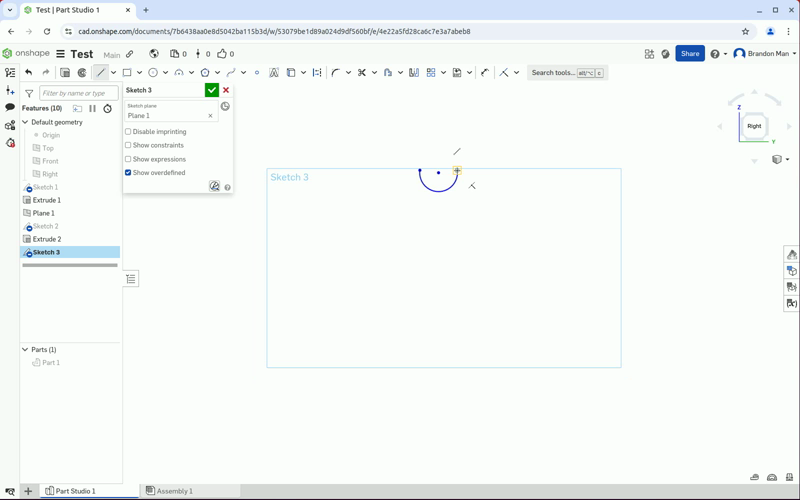
scroll(-6)
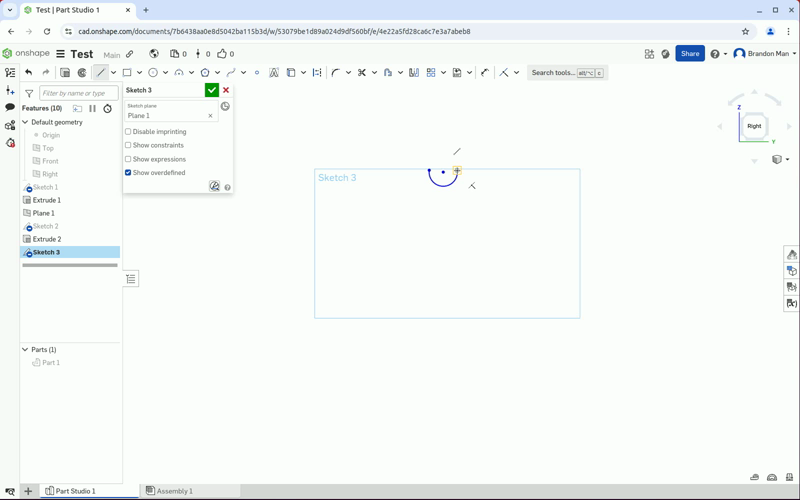
scroll(-6)
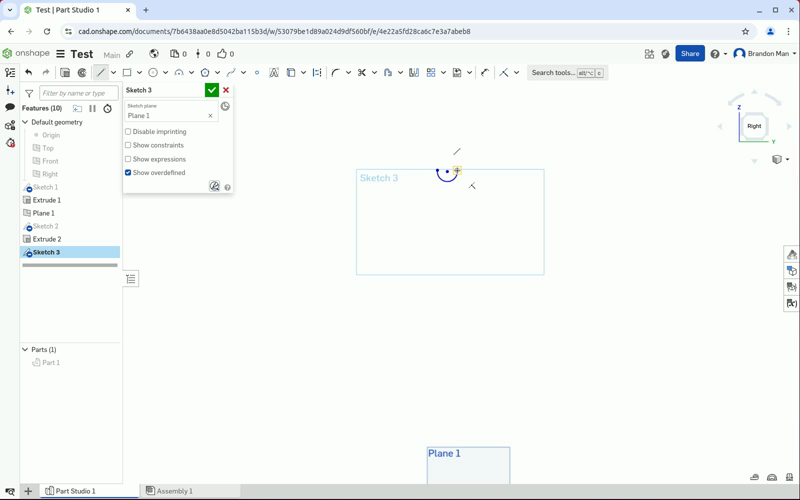
scroll(-6)
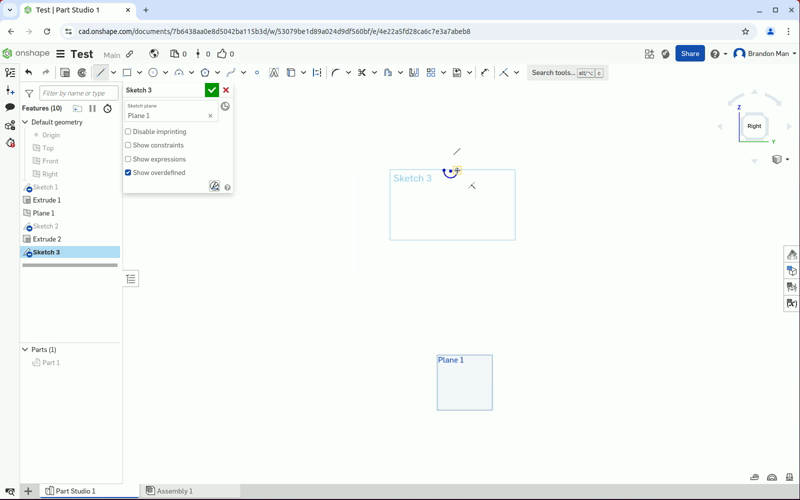
scroll(-6)
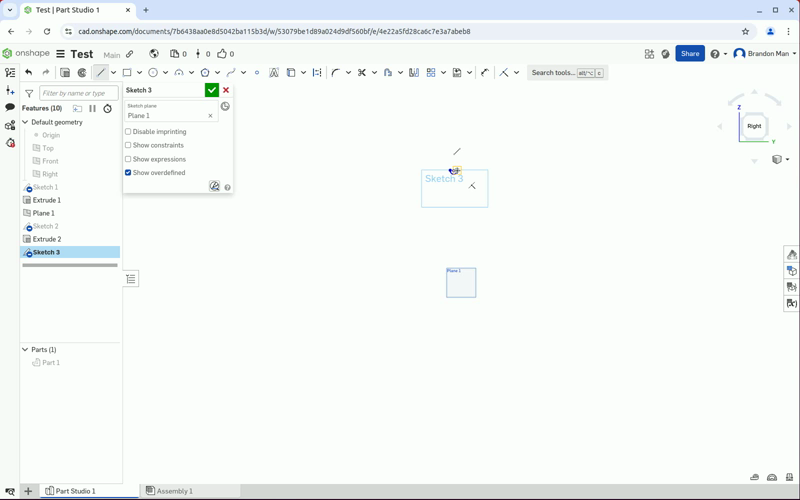
mouse_move(487, 170)
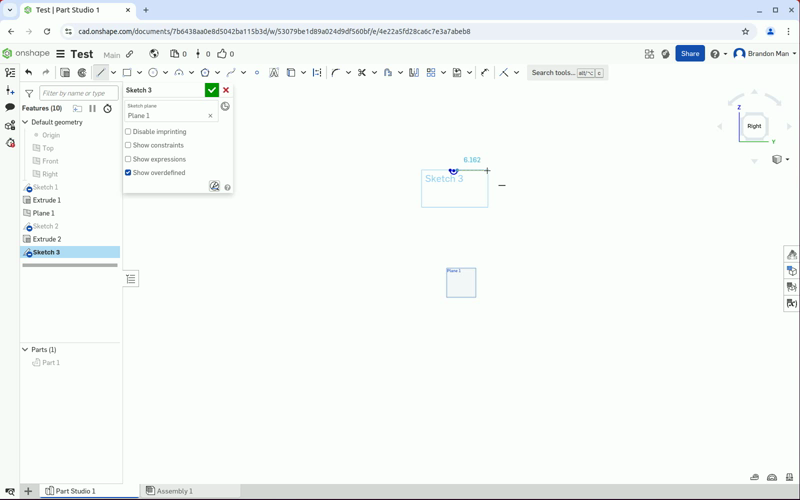
key_down(shift)
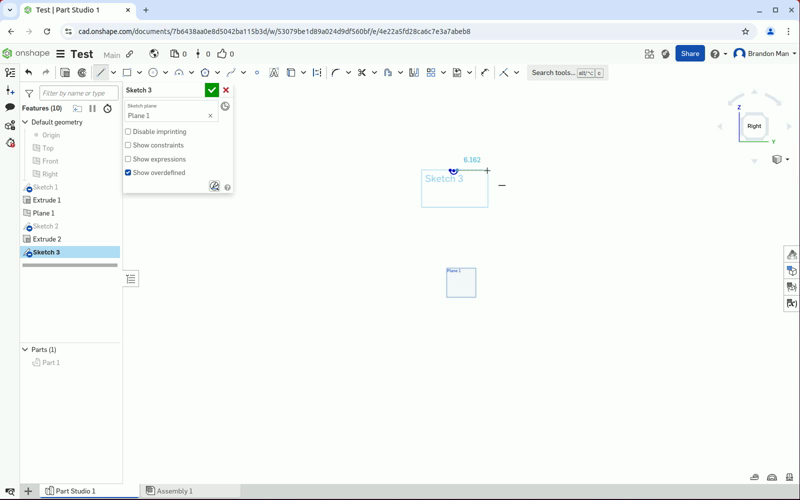
mouse_move(450, 170)
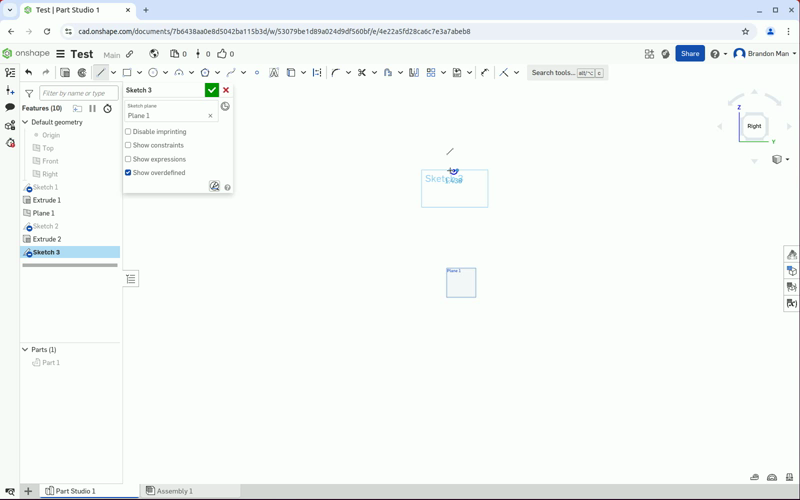
scroll(6)
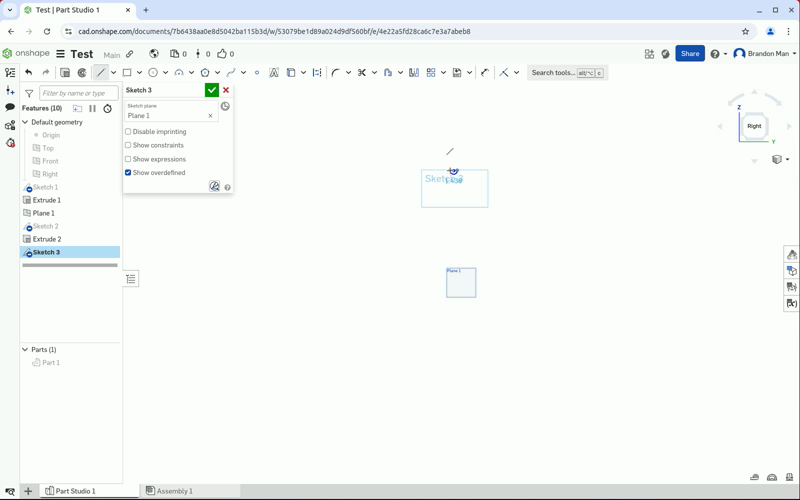
scroll(6)
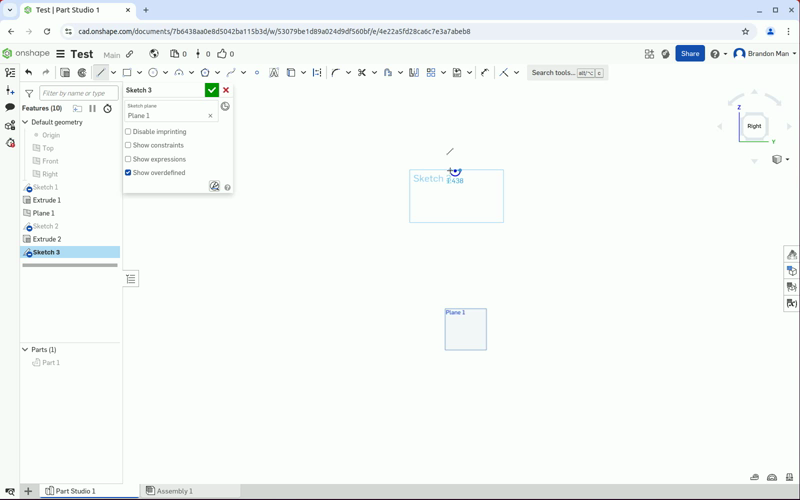
scroll(6)
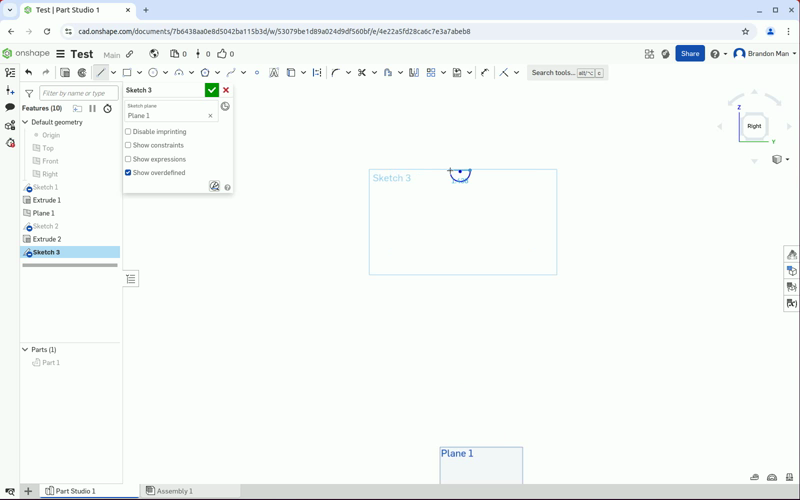
scroll(6)
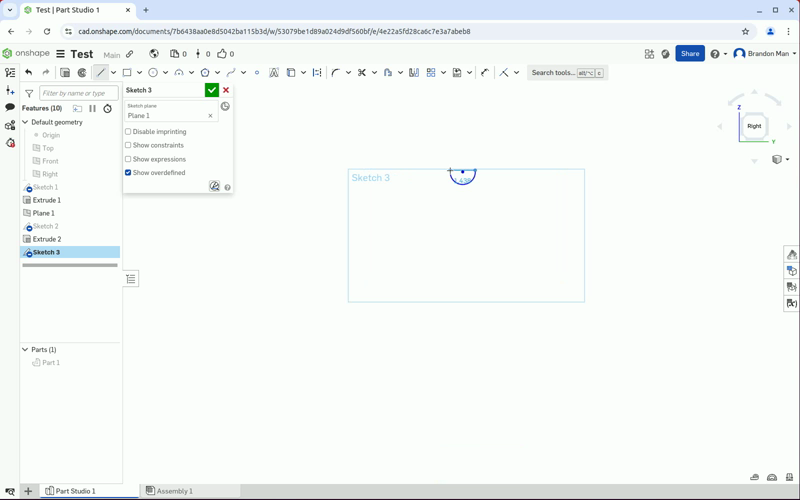
scroll(6)
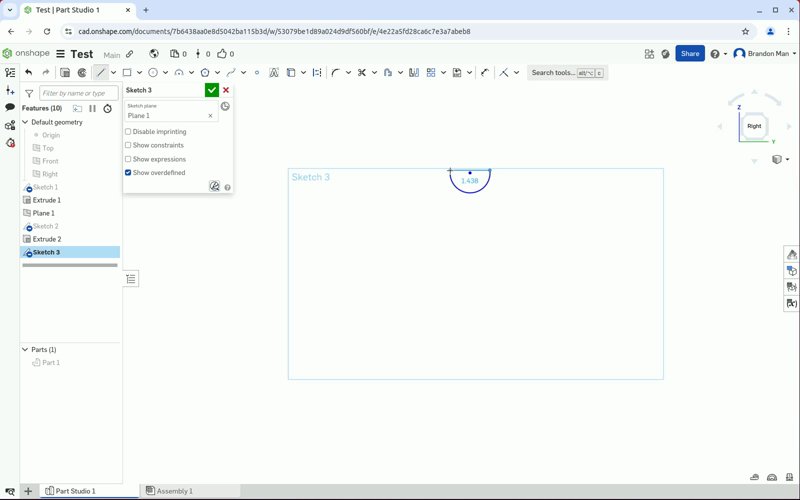
scroll(6)
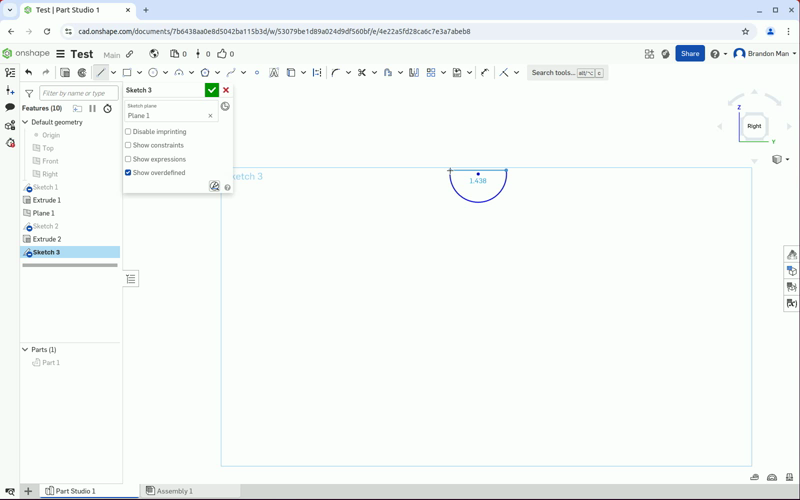
scroll(6)
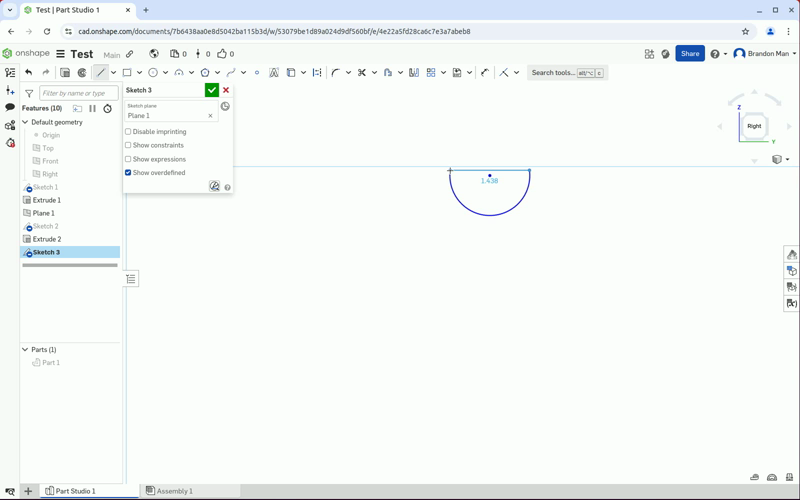
key_up(shift)
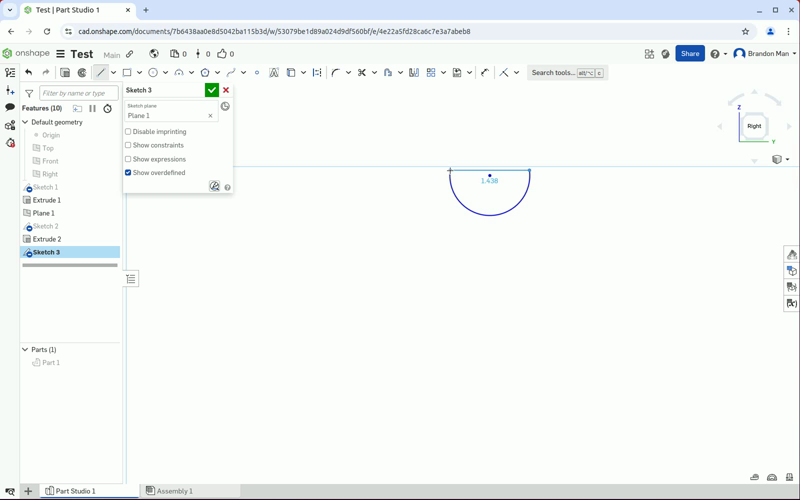
click(450, 170)
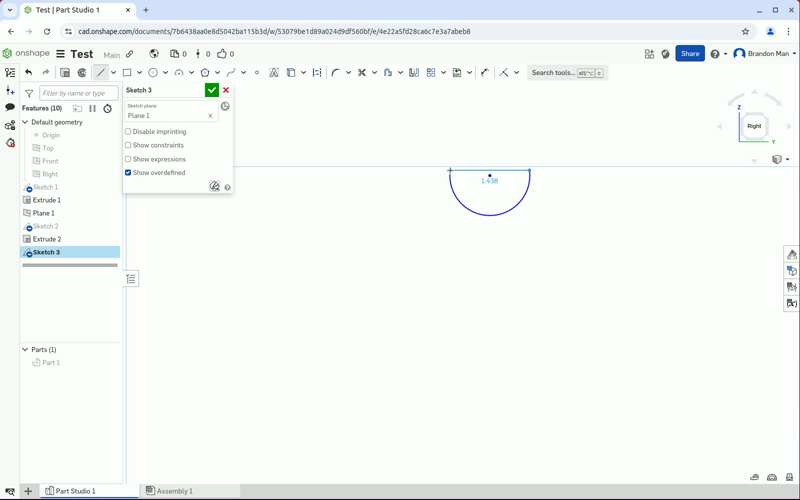
scroll(-6)
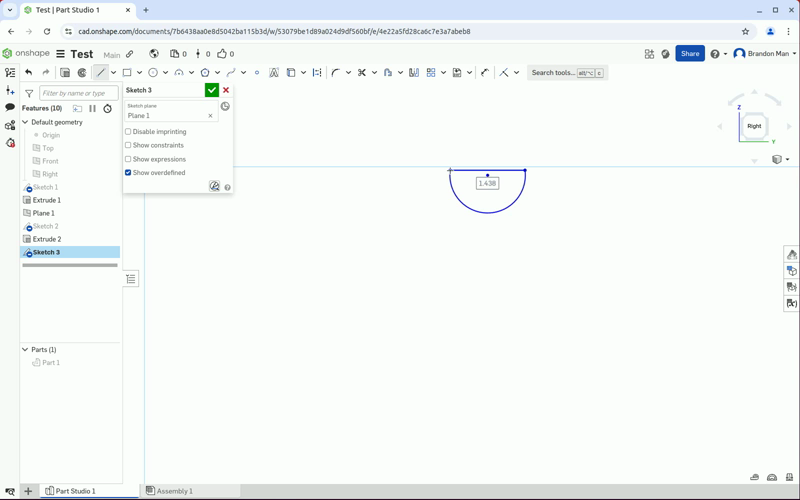
scroll(-6)
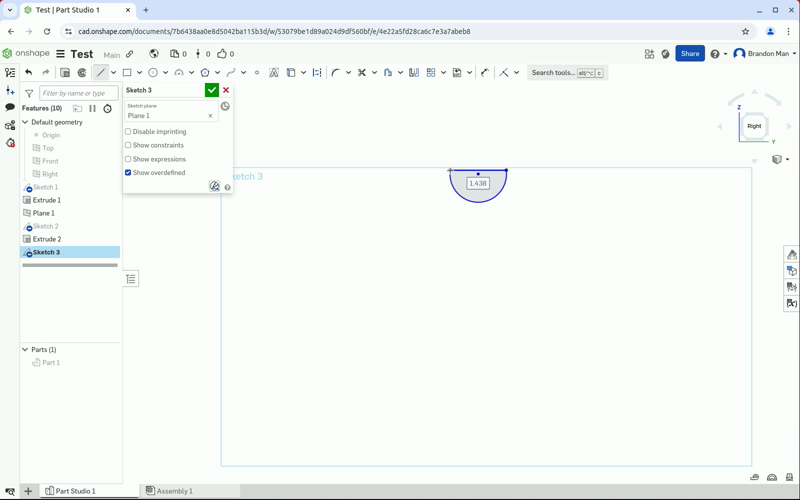
scroll(-6)
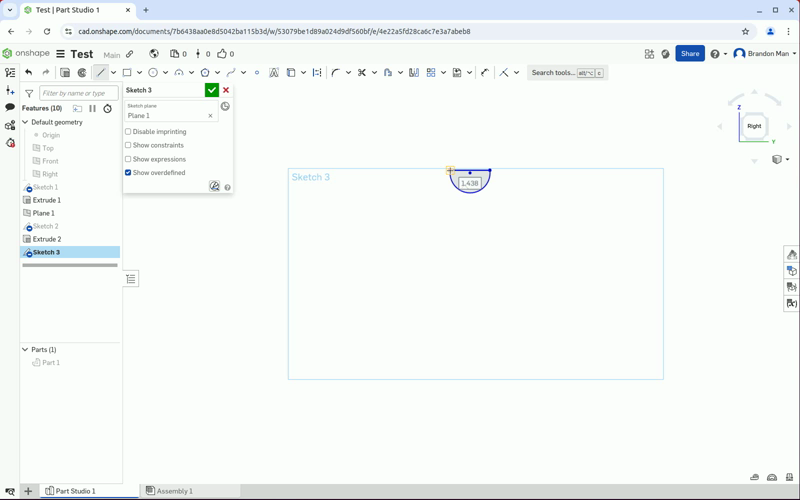
scroll(-6)
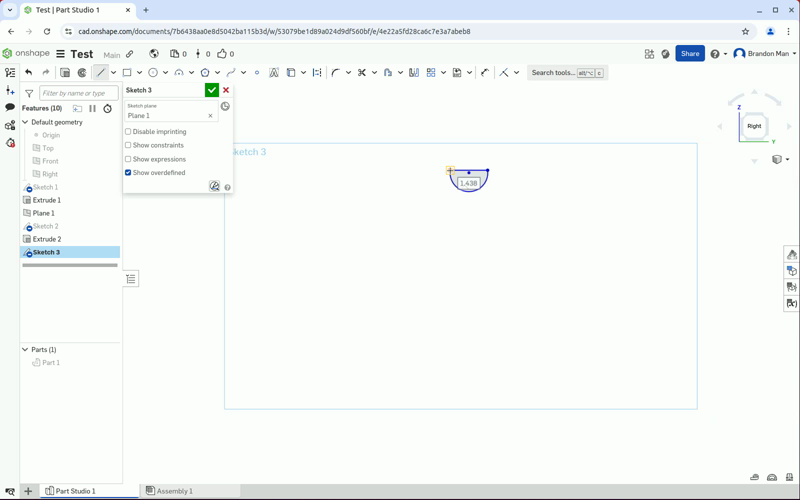
scroll(-6)
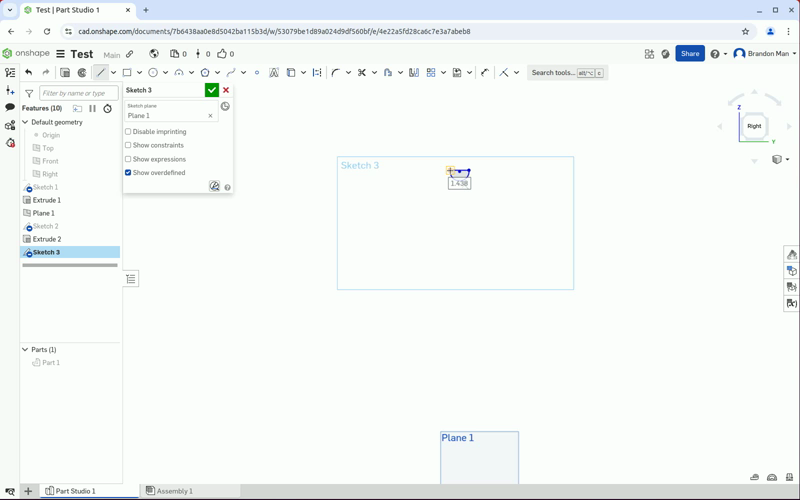
scroll(-6)
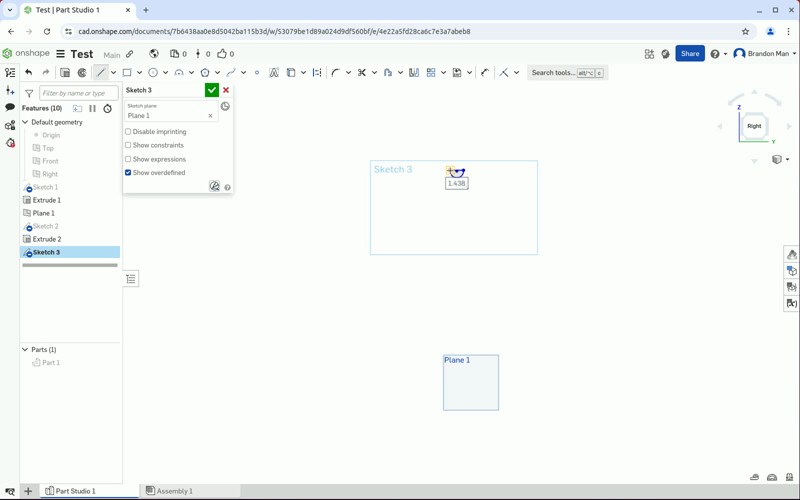
scroll(-6)
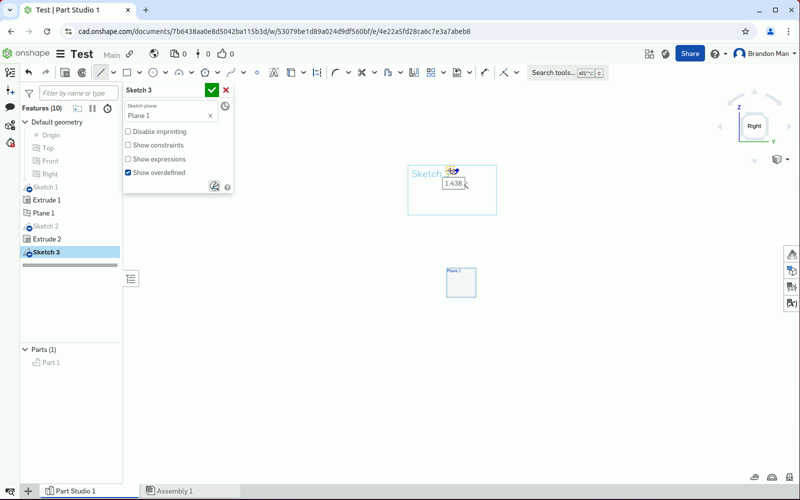
key(esc)
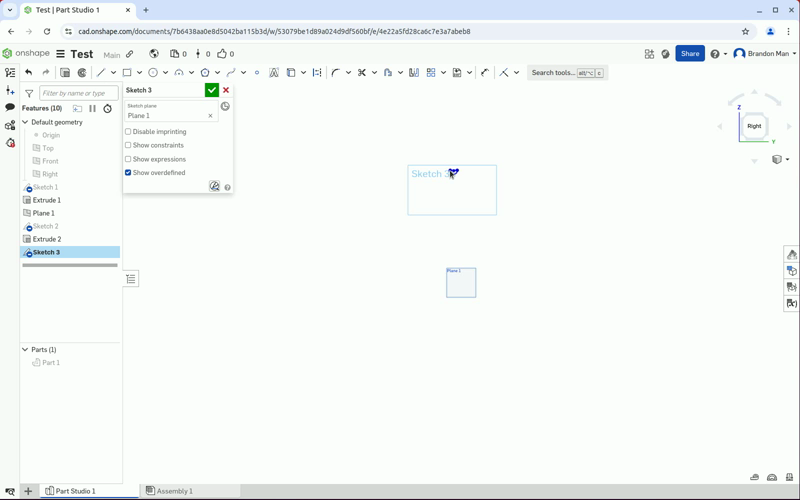
mouse_move(455, 172)
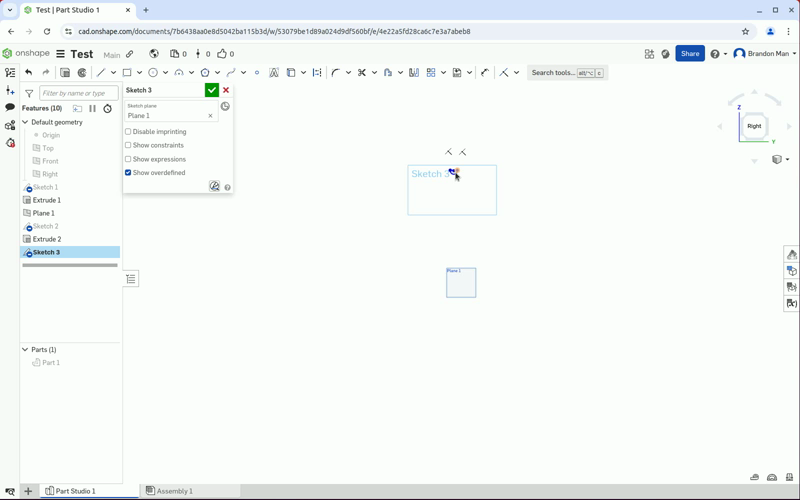
scroll(6)
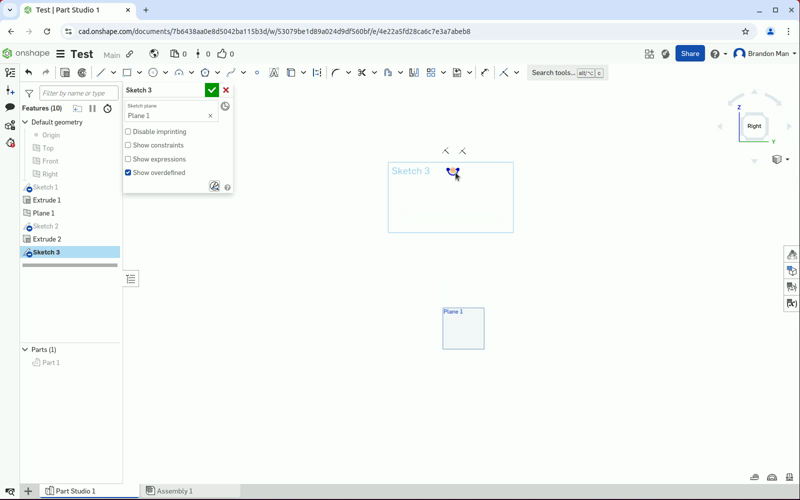
scroll(6)
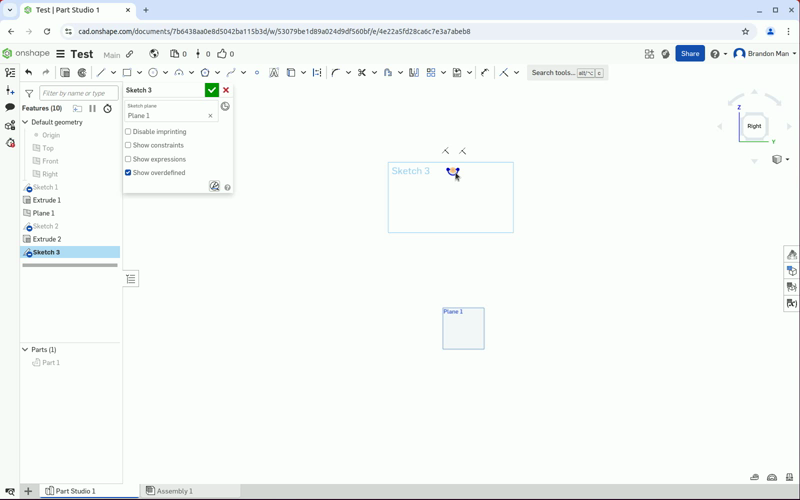
scroll(6)
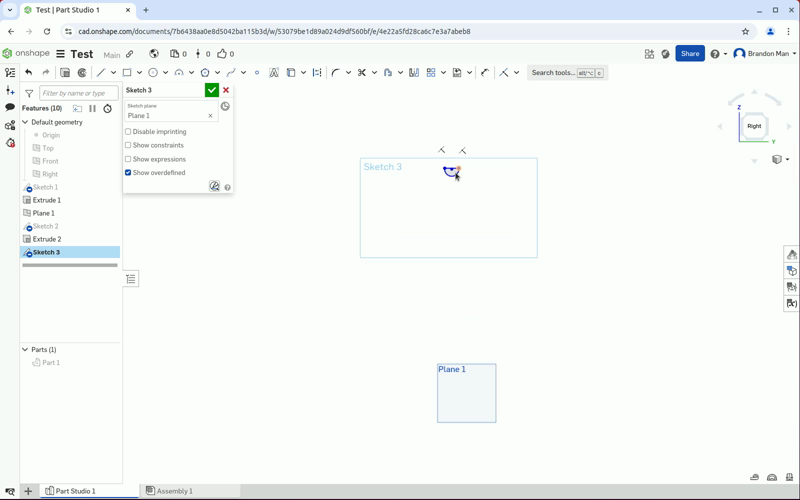
scroll(6)
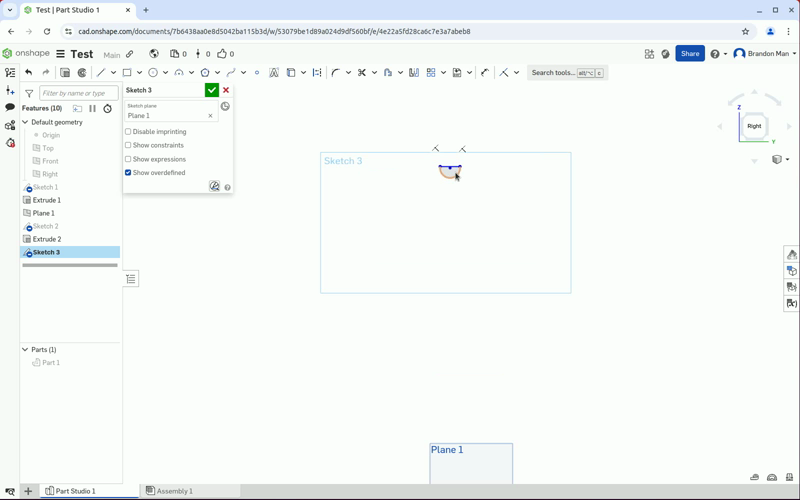
scroll(6)
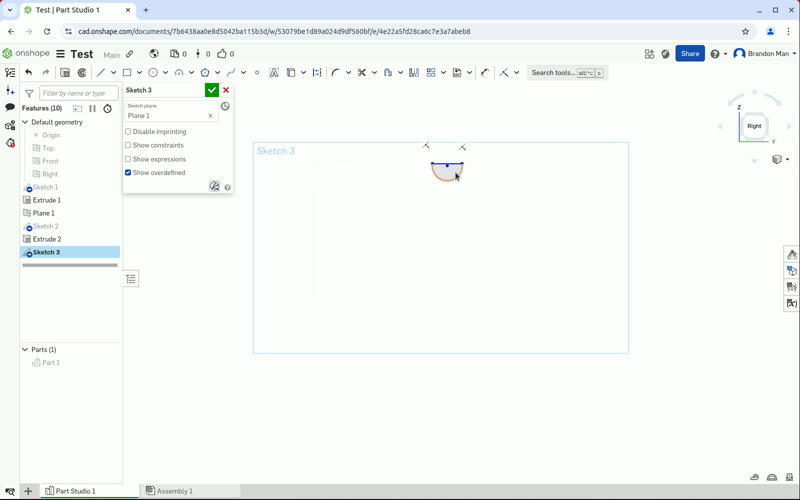
scroll(6)
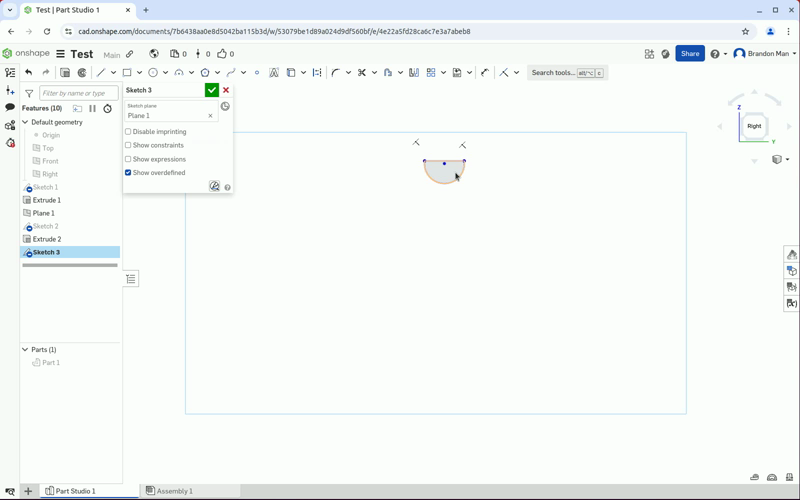
scroll(6)
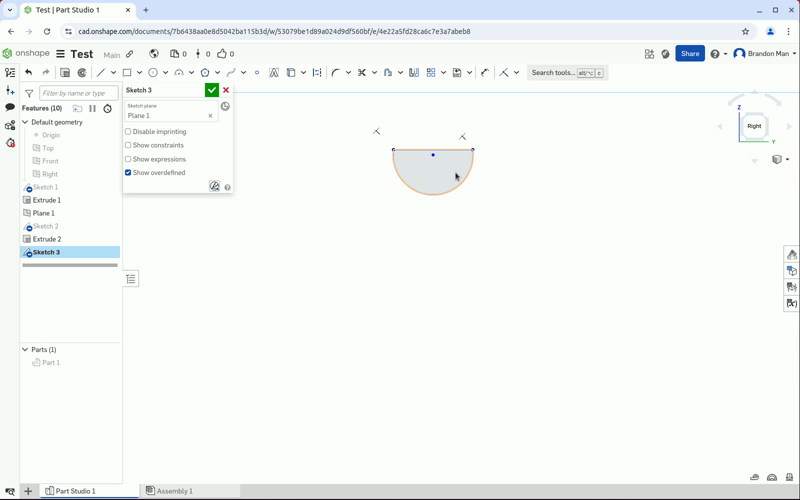
click(455, 172)
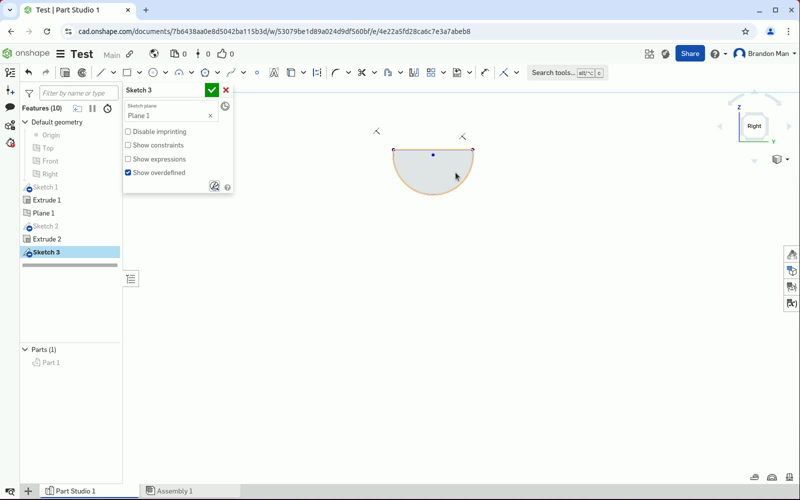
scroll(-6)
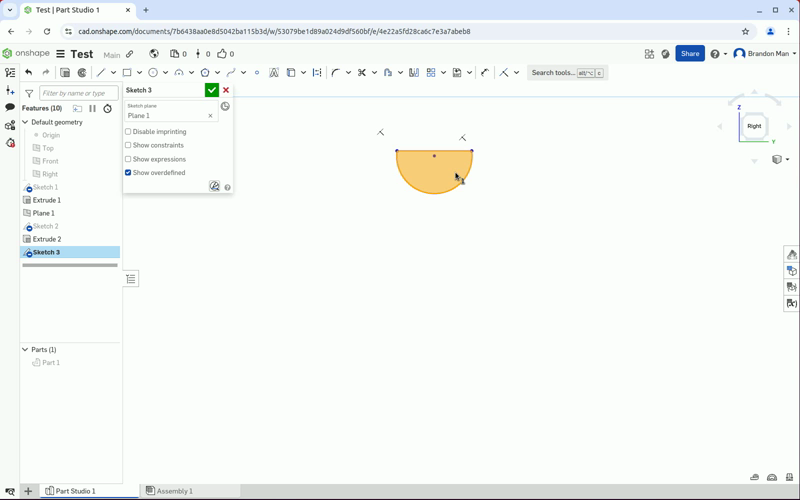
scroll(-6)
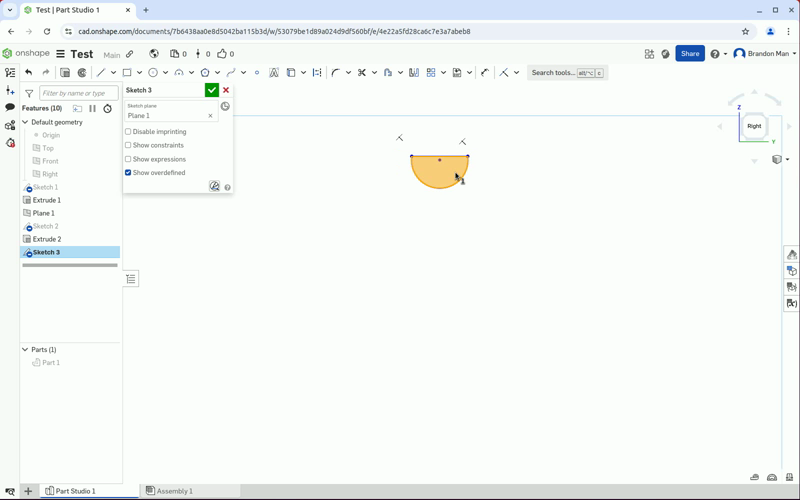
scroll(-6)
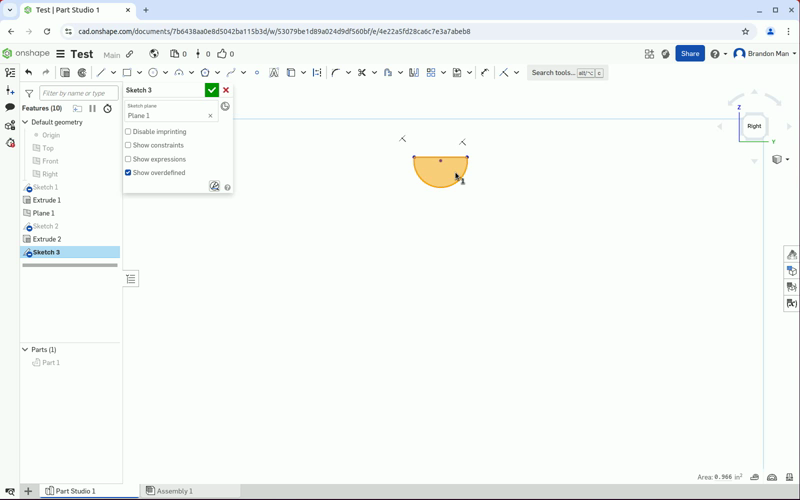
scroll(-6)
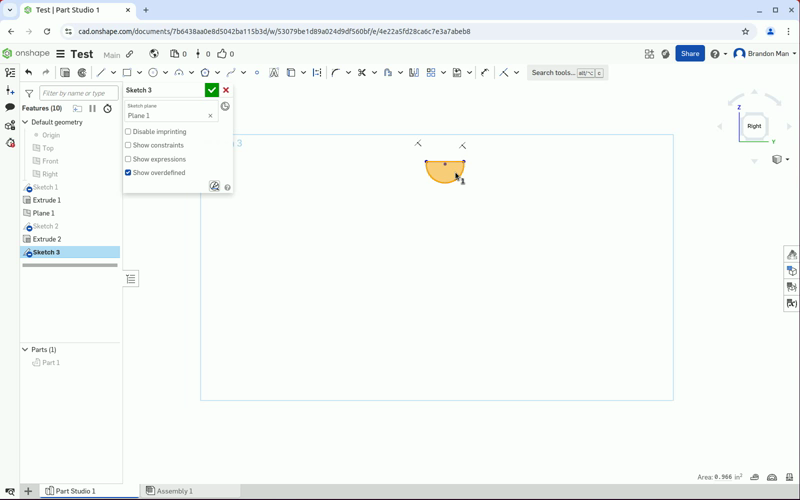
scroll(-6)
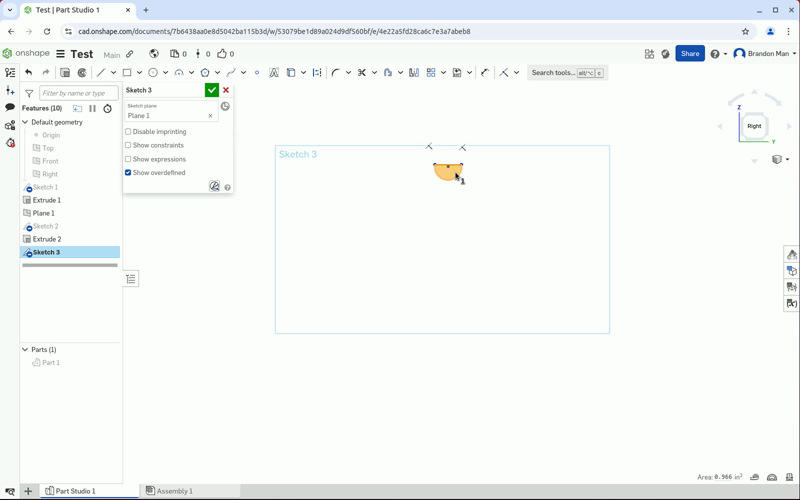
scroll(-6)
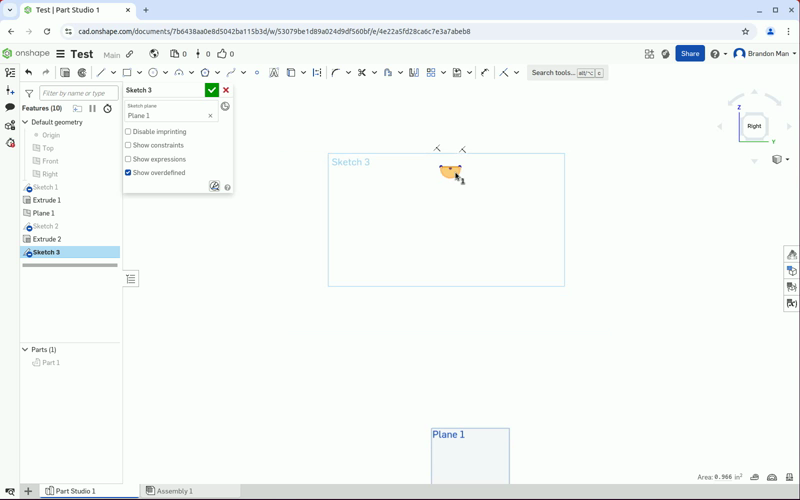
scroll(-6)
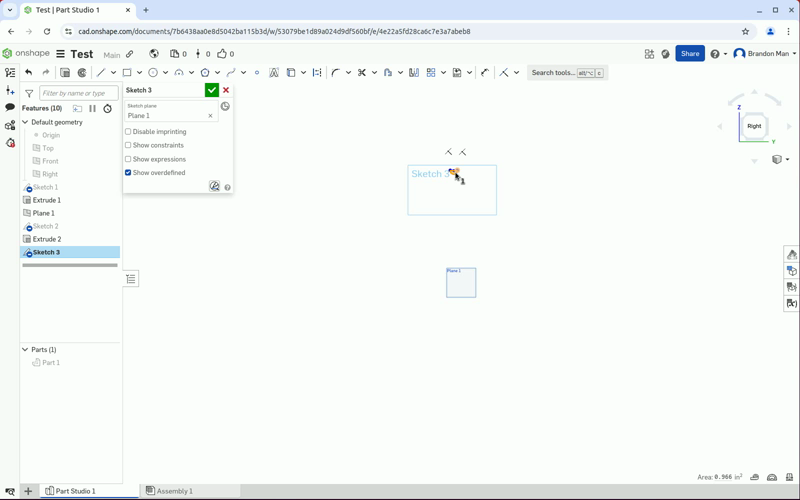
mouse_move(73, 352)
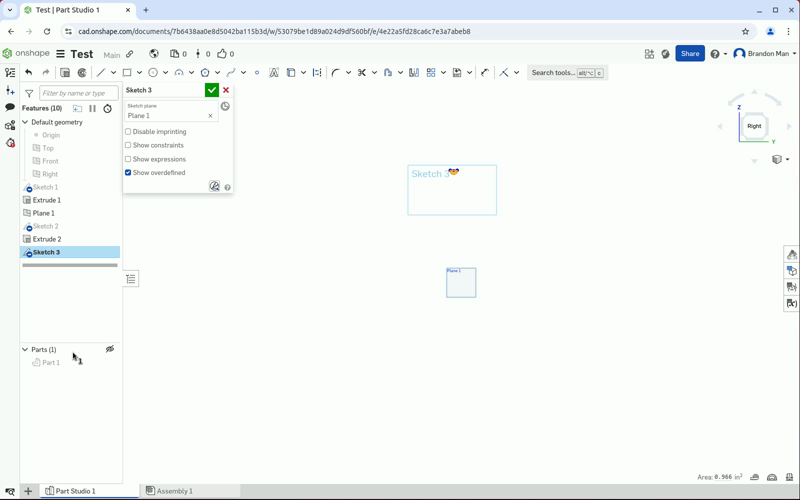
key(shift+y)
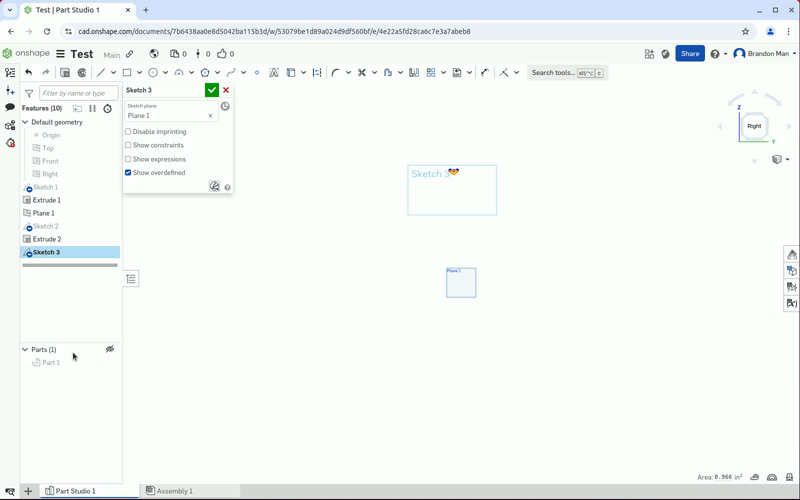
key(shift+e)
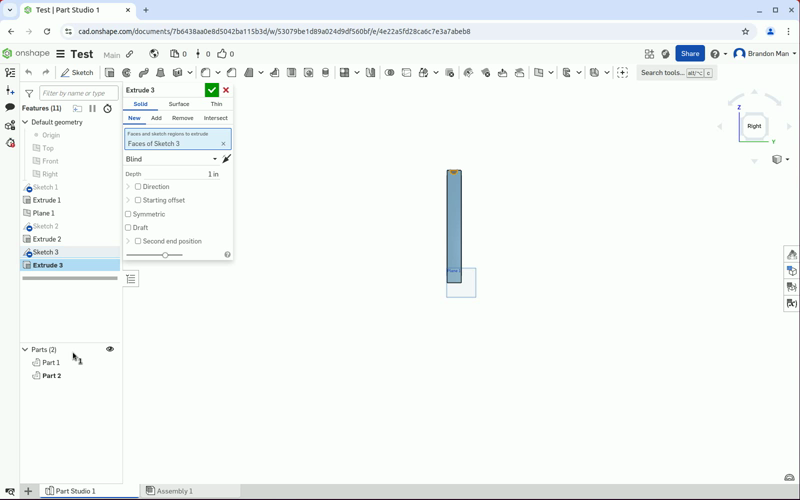
mouse_move(143, 106)
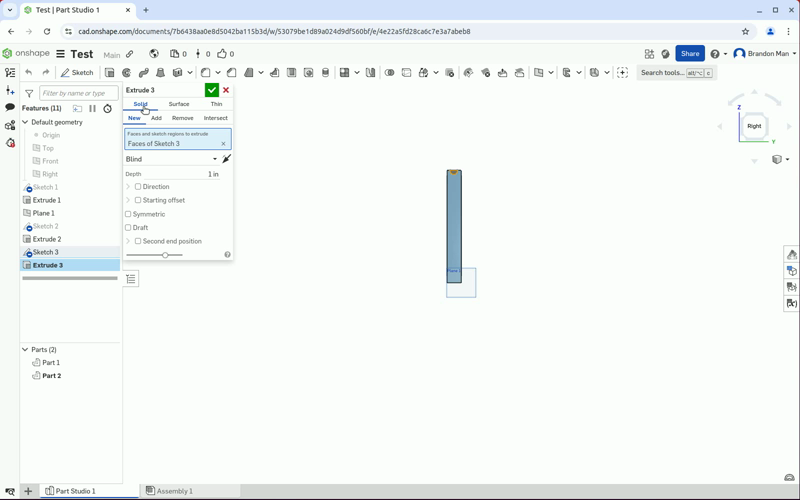
click(143, 106)
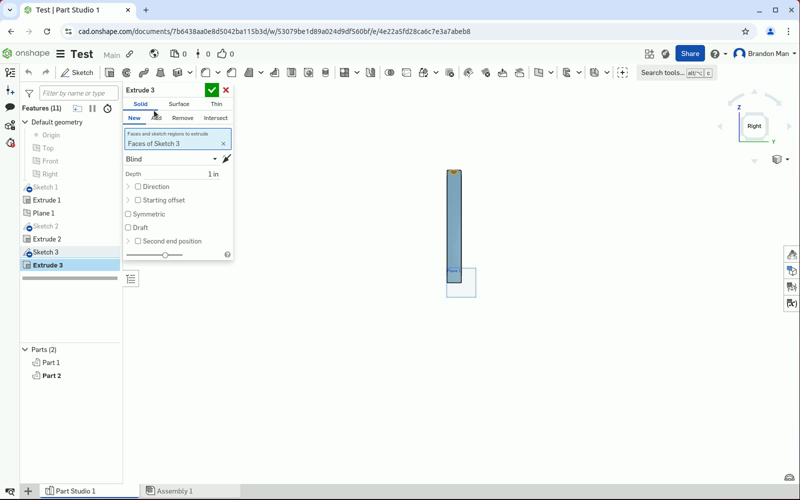
mouse_move(186, 120)
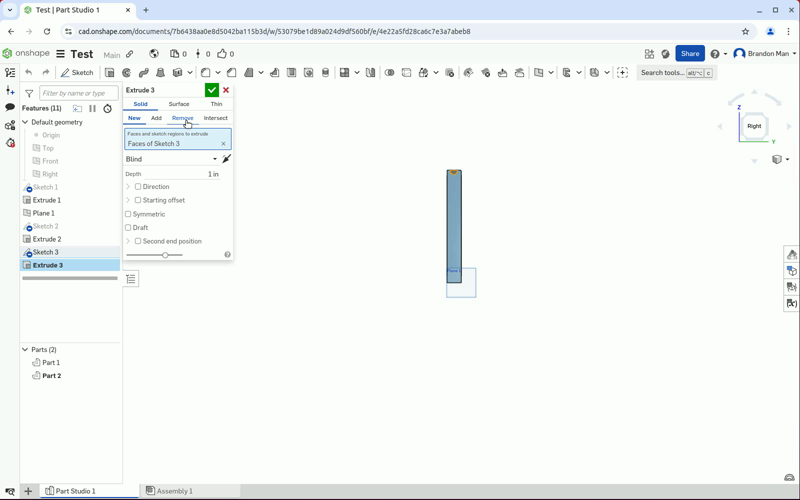
click(186, 120)
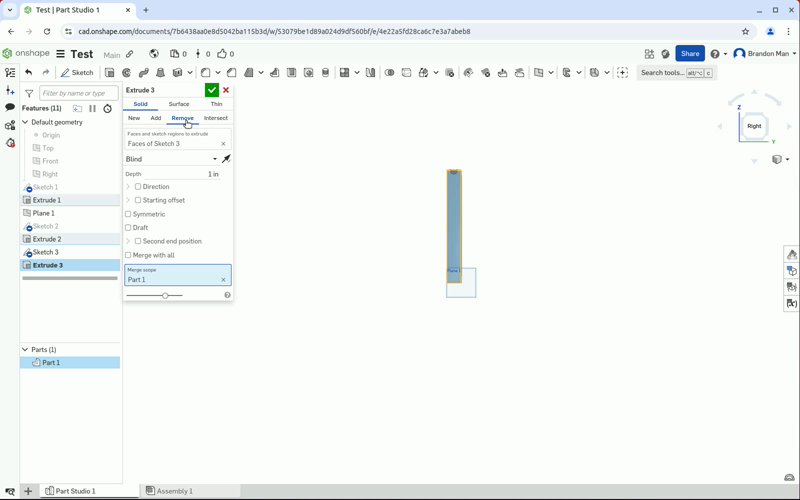
key(tab, 4)
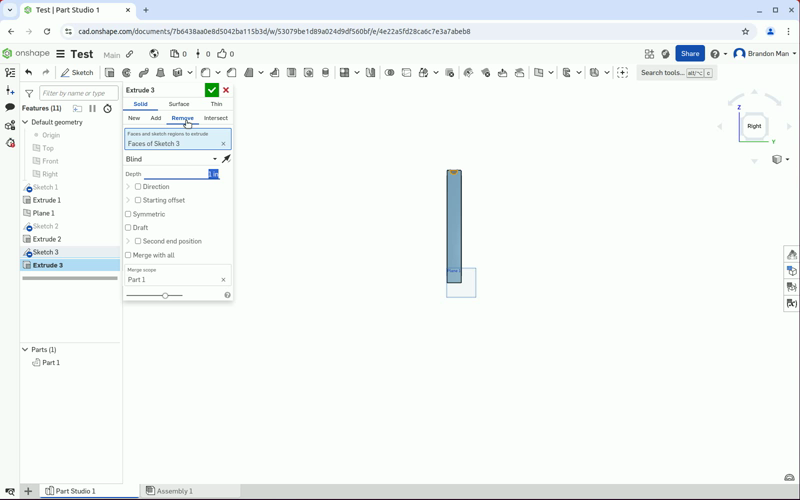
text(14.443)
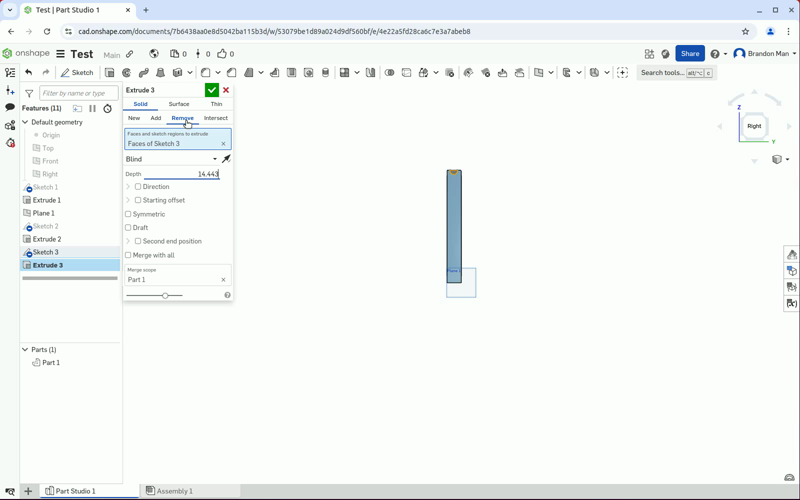
key(tab, 6)
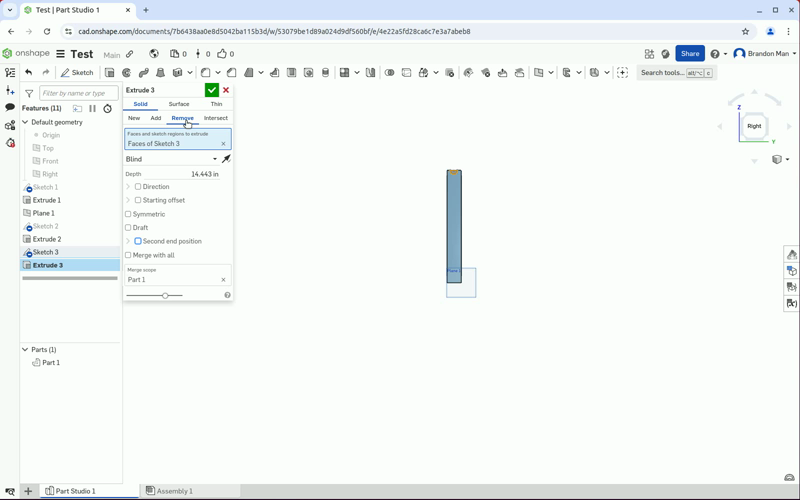
key(space)
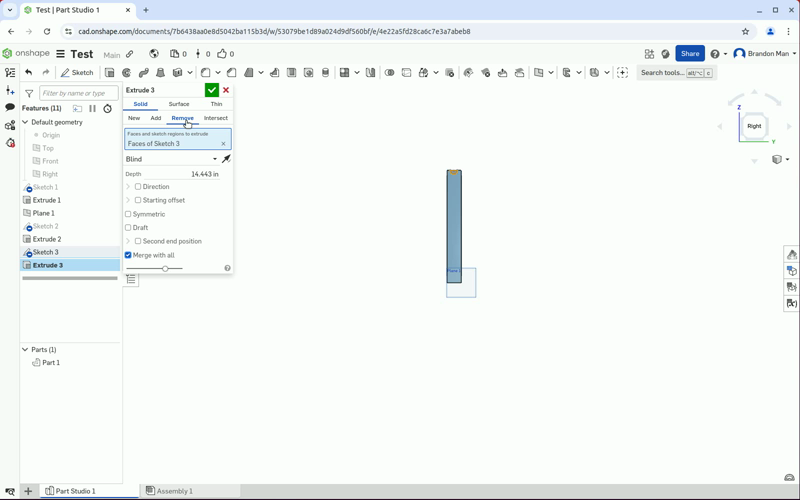
key(enter)
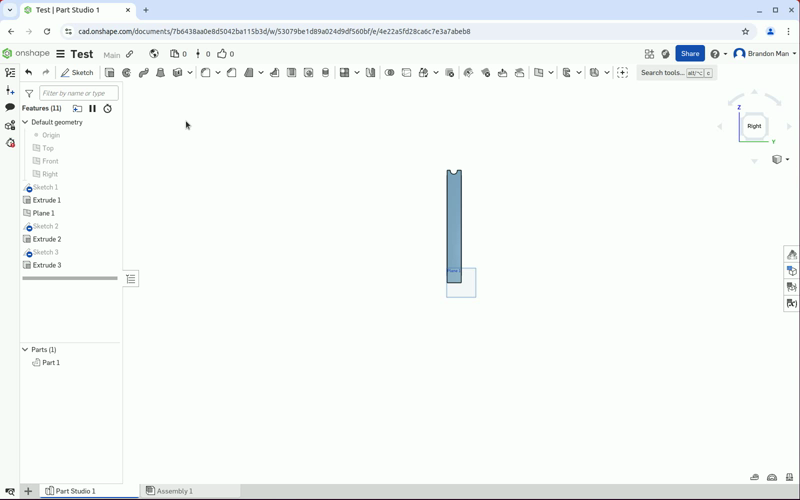
key(shift+h)
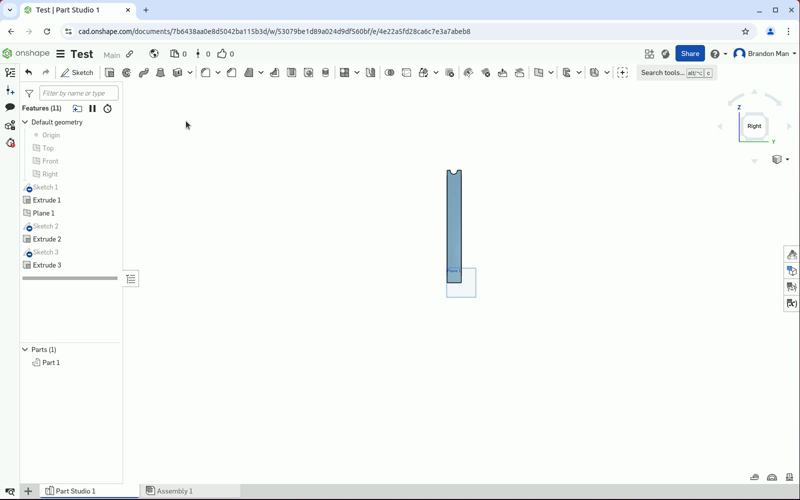
key(shift+h)
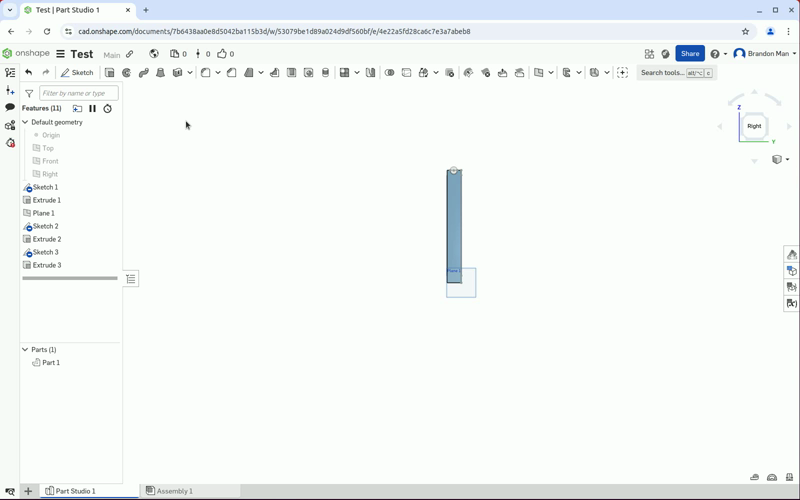
key(shift+7)
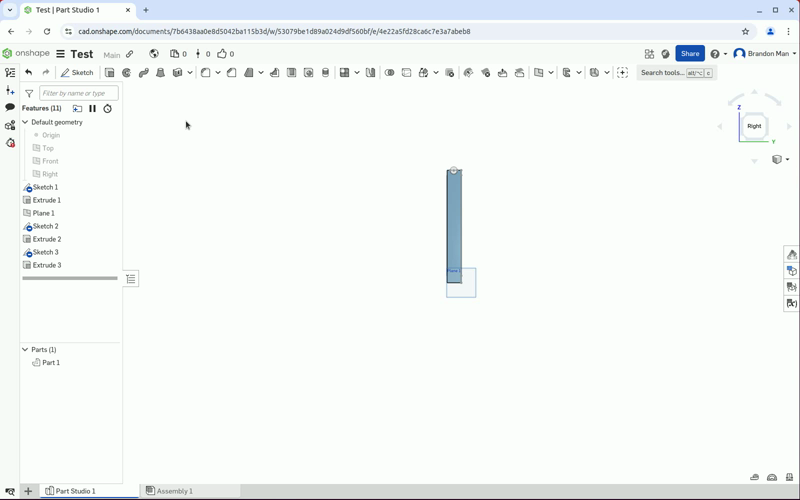
key(right, 2)
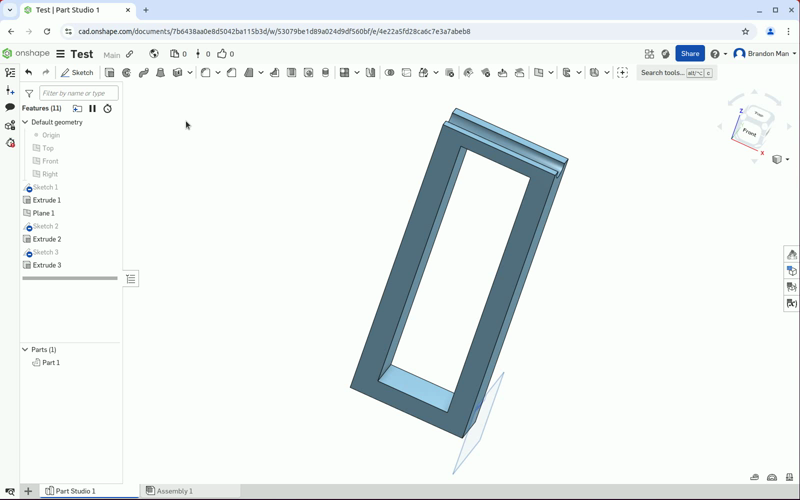
key(down, 2)
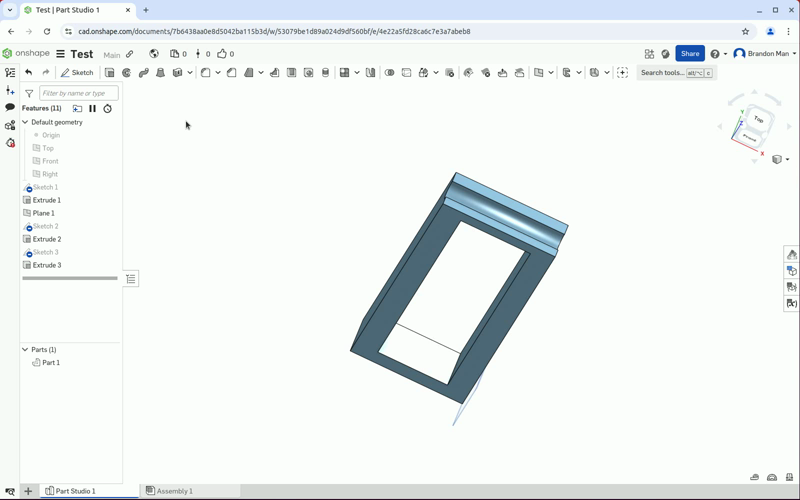
key(up, 2)
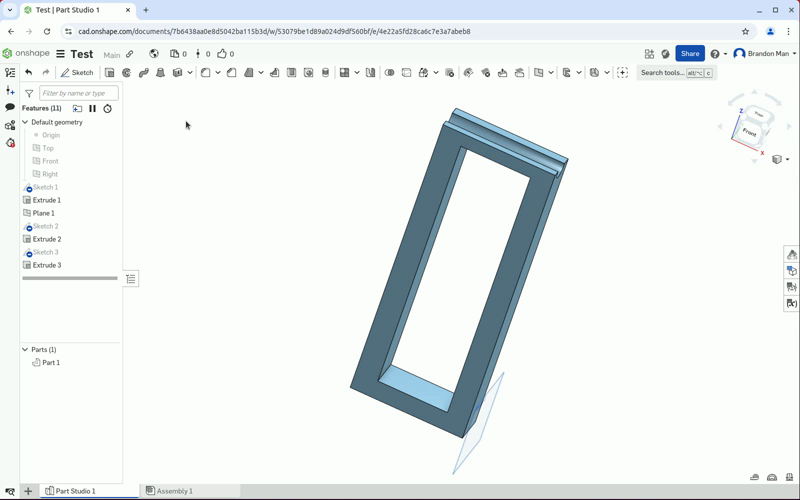
key(left, 2)
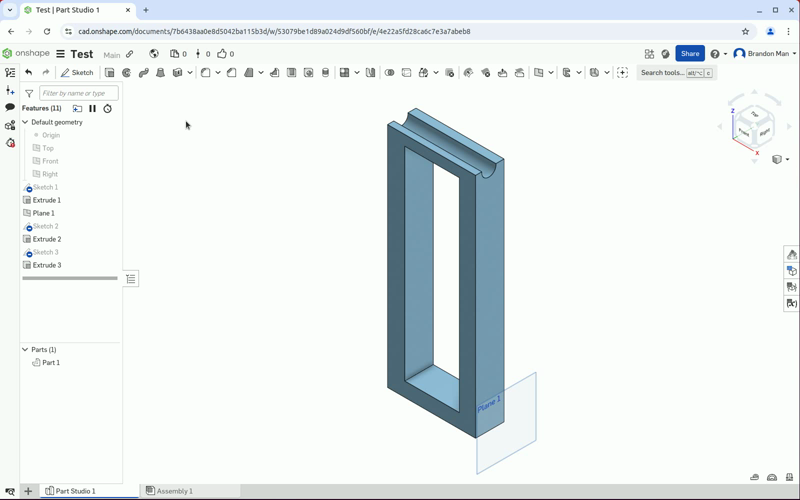
mouse_move(73, 189)
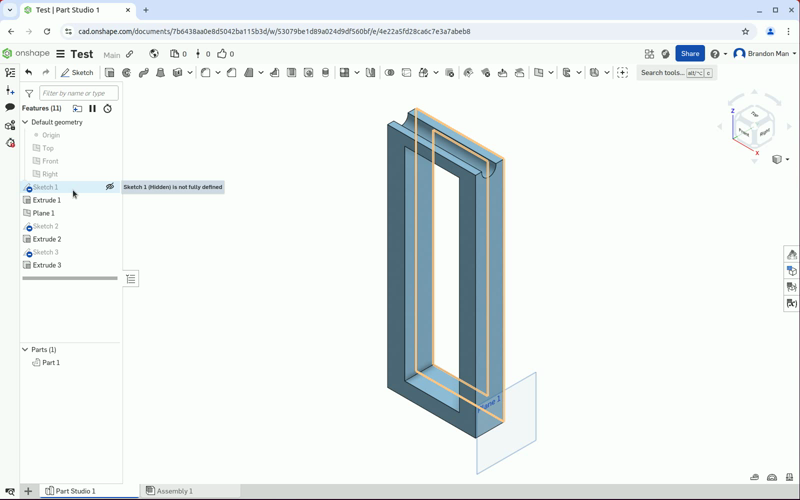
click(73, 189)